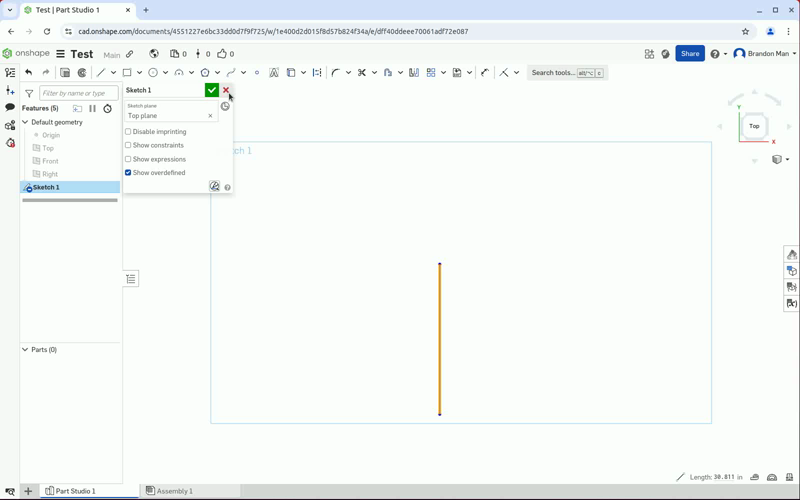
key(shift+h)
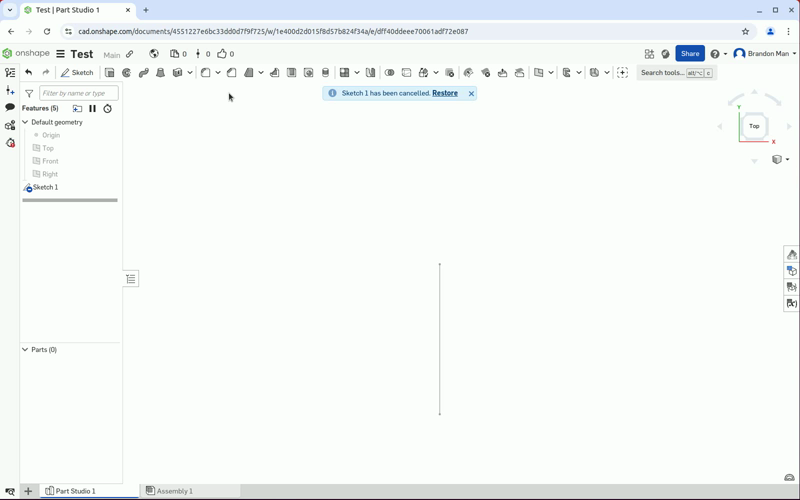
mouse_move(73, 352)
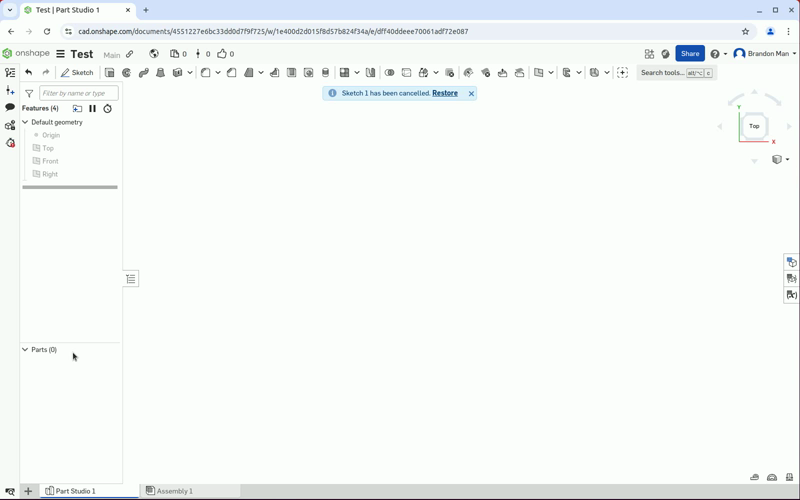
key(y)
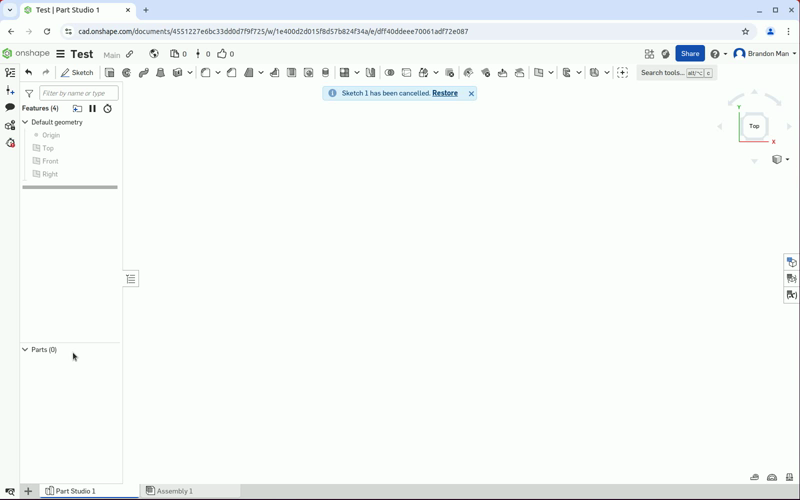
key(shift+p)
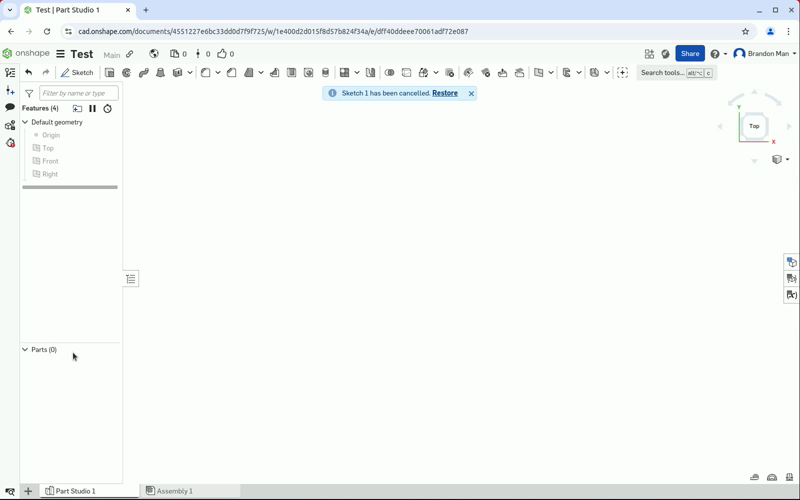
key(space)
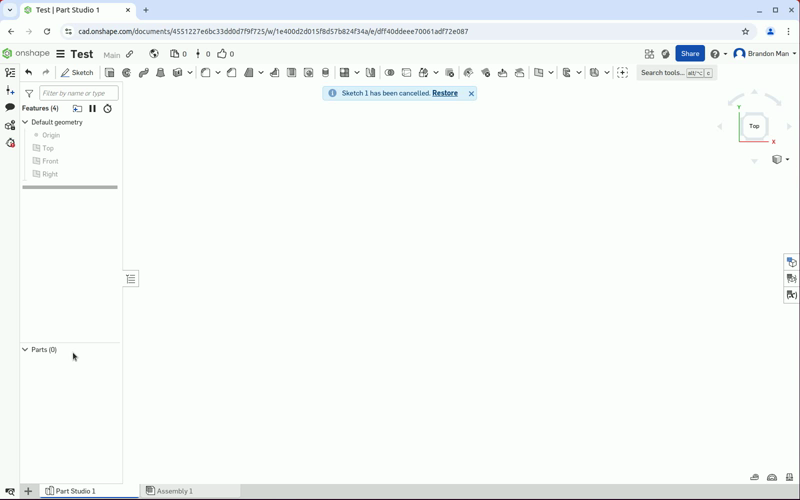
key_down(shift)
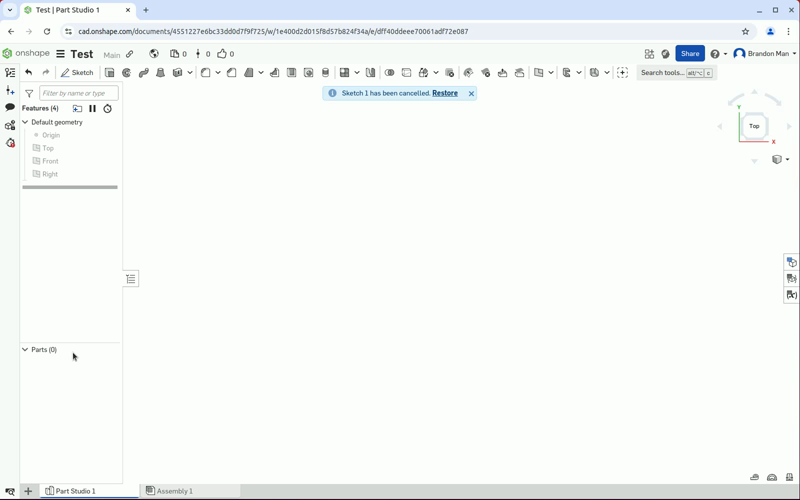
key(up)
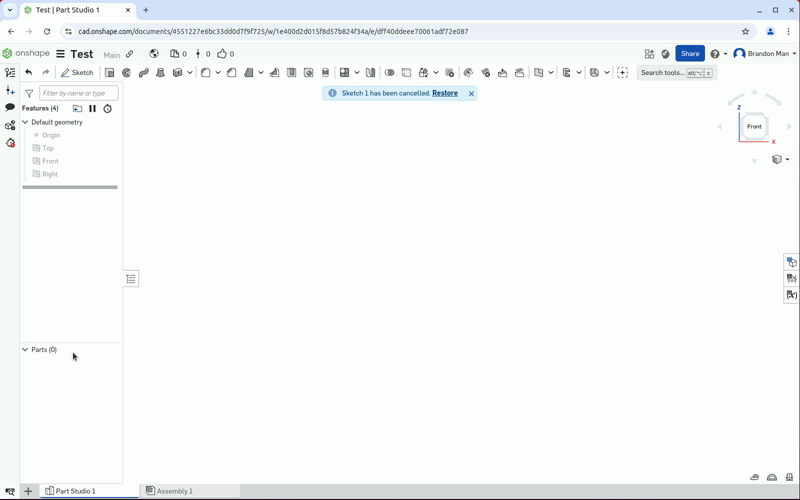
key_up(shift)
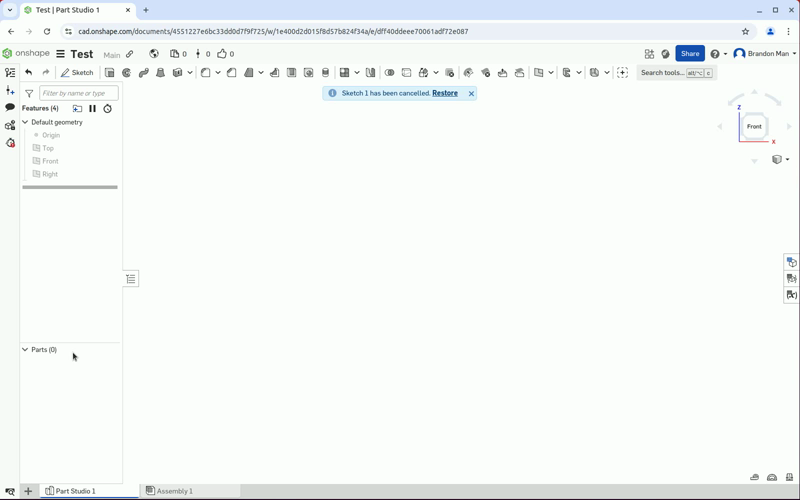
mouse_move(73, 352)
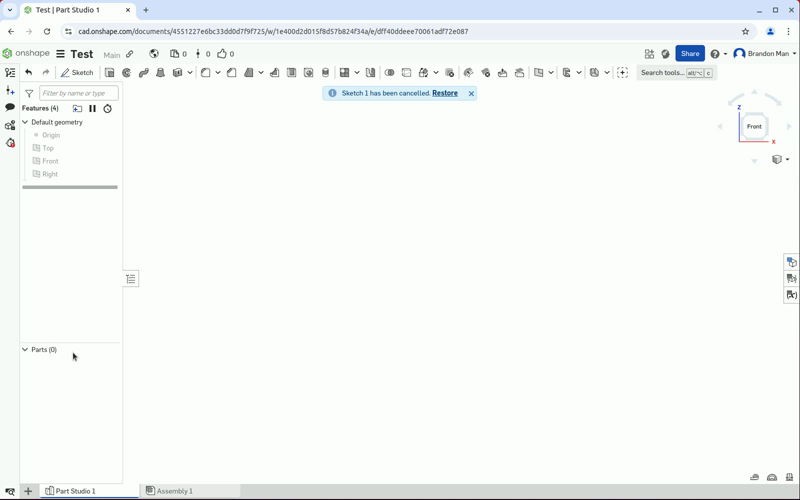
key(shift+y)
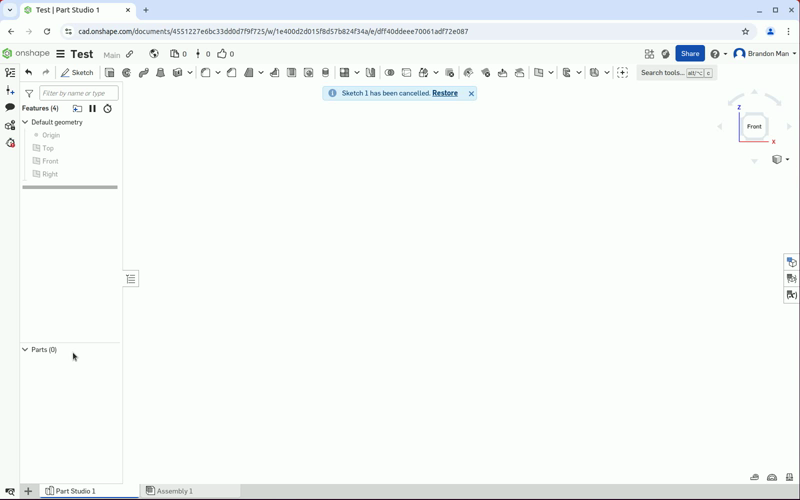
key(shift+s)
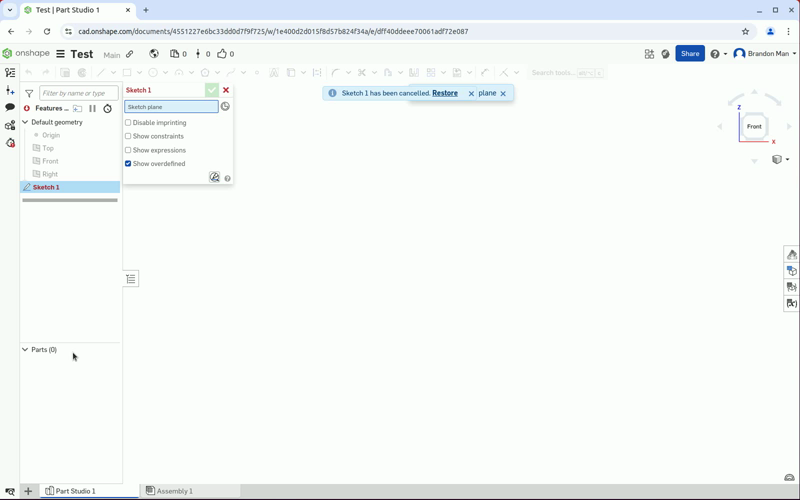
mouse_move(73, 163)
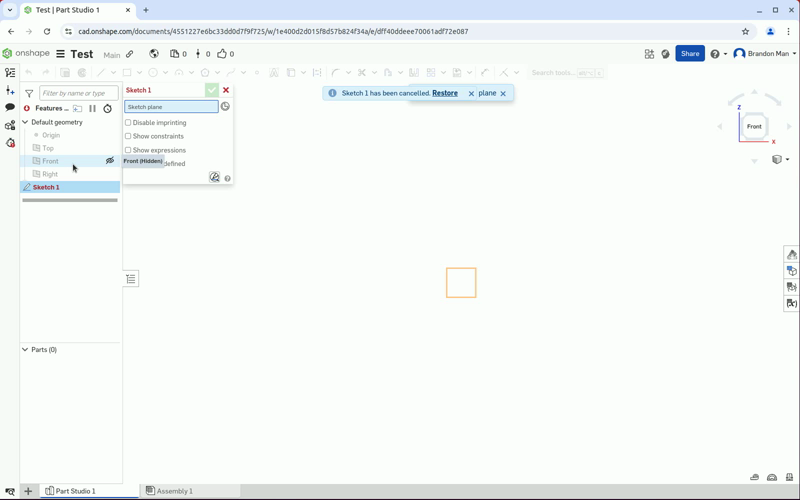
click(73, 163)
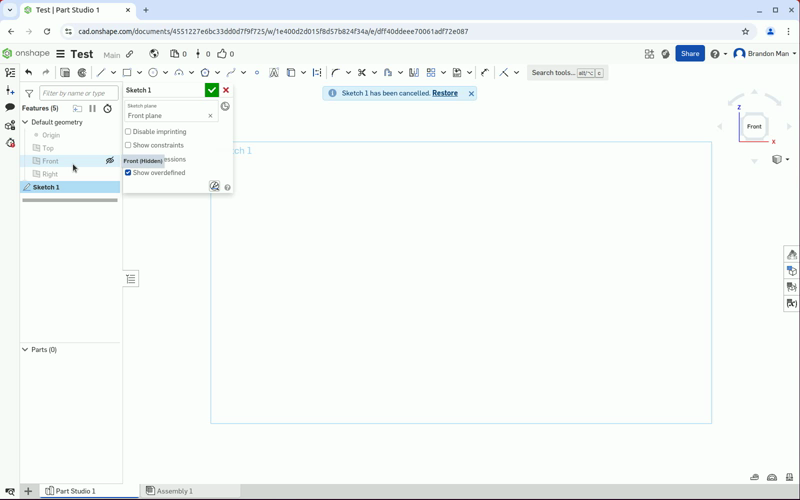
mouse_move(73, 352)
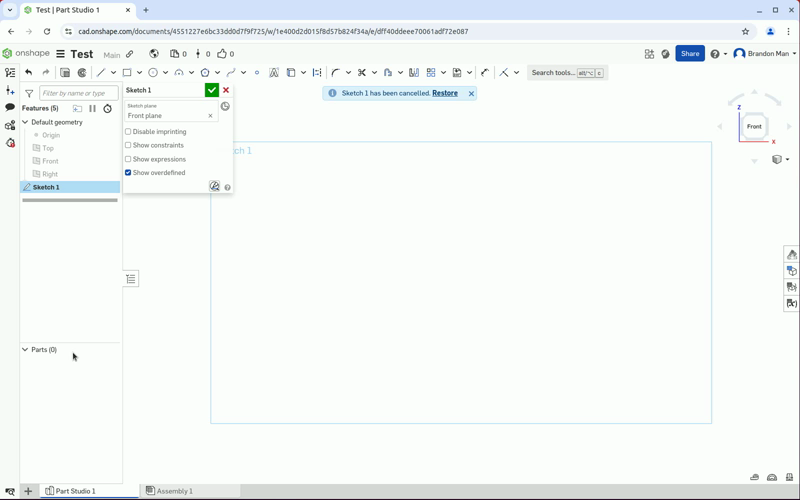
key(y)
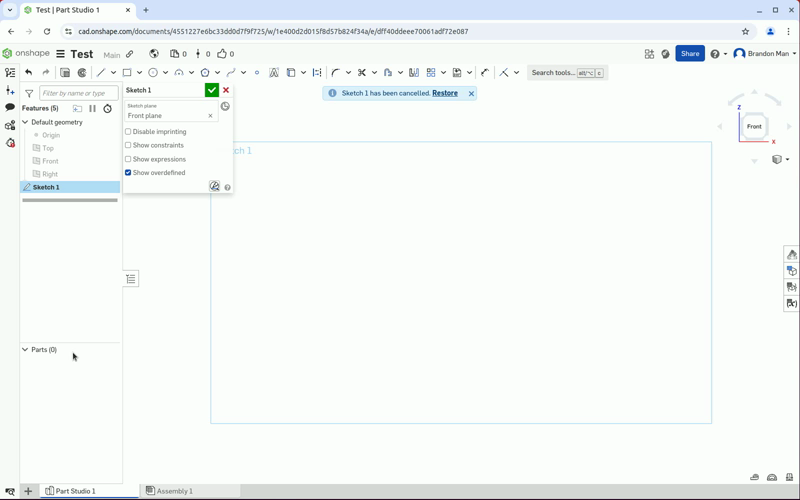
key(l)
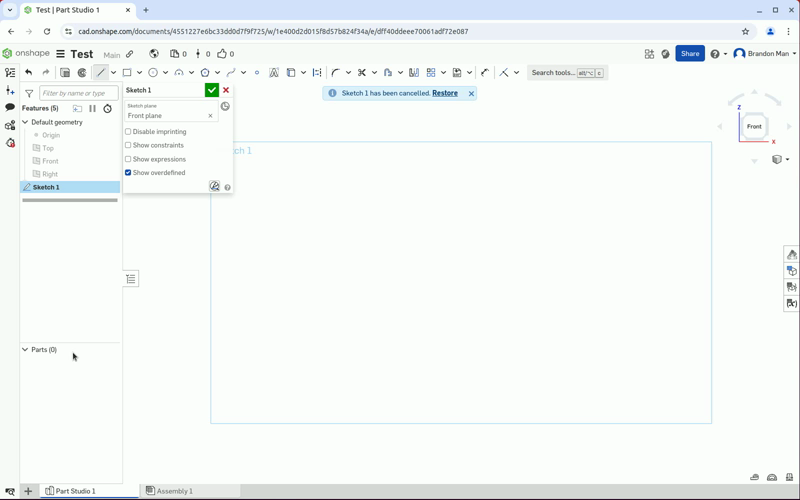
key_down(shift)
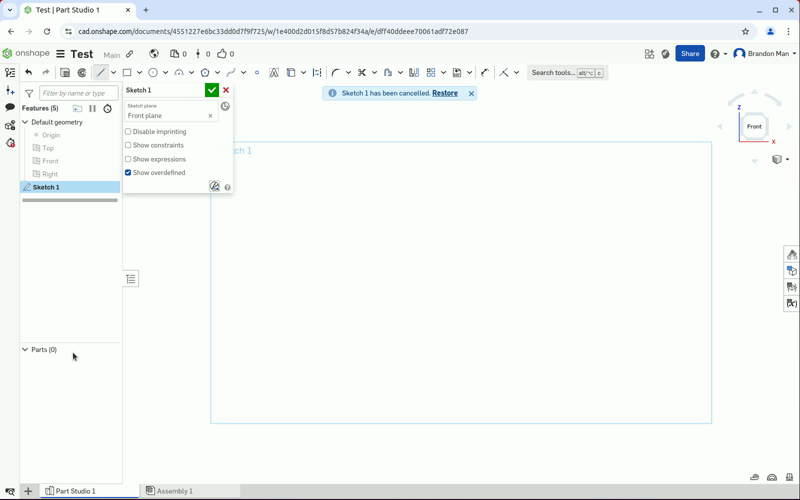
mouse_move(460, 282)
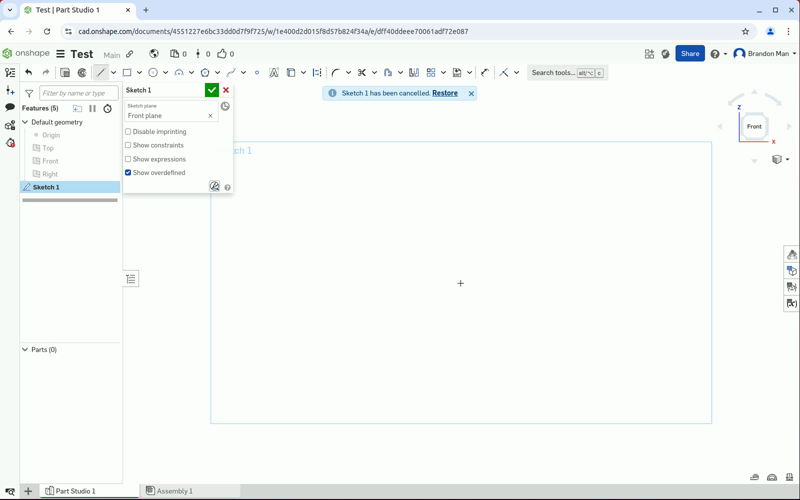
click(460, 282)
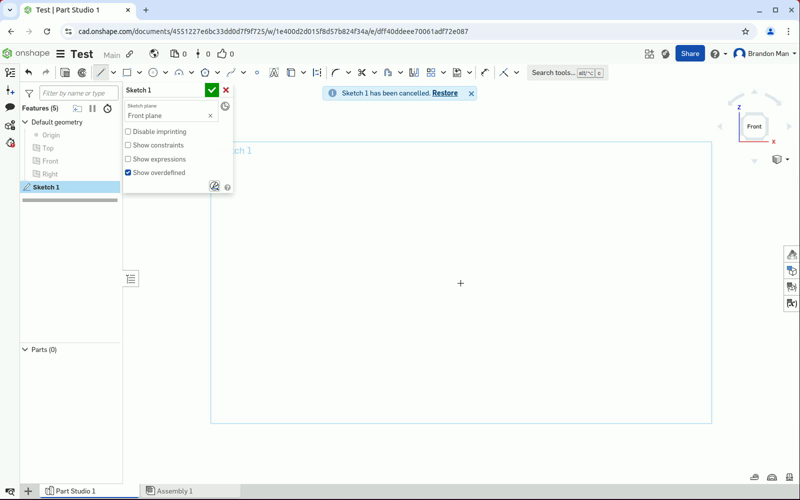
key_up(shift)
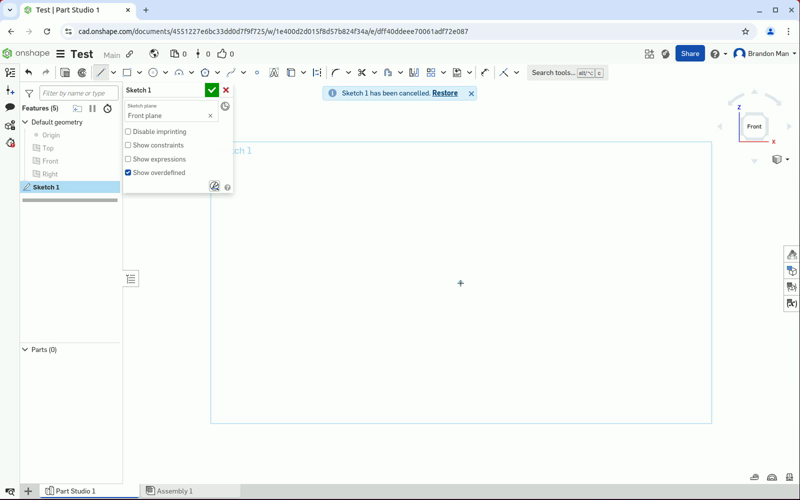
key_down(shift)
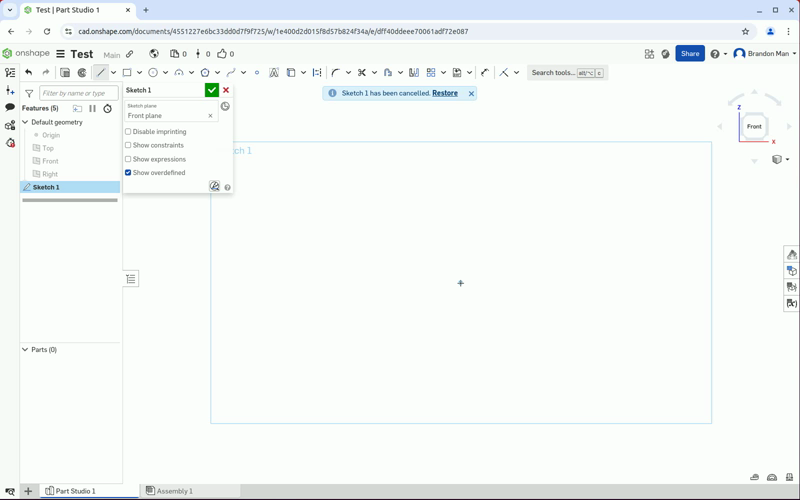
mouse_move(573, 282)
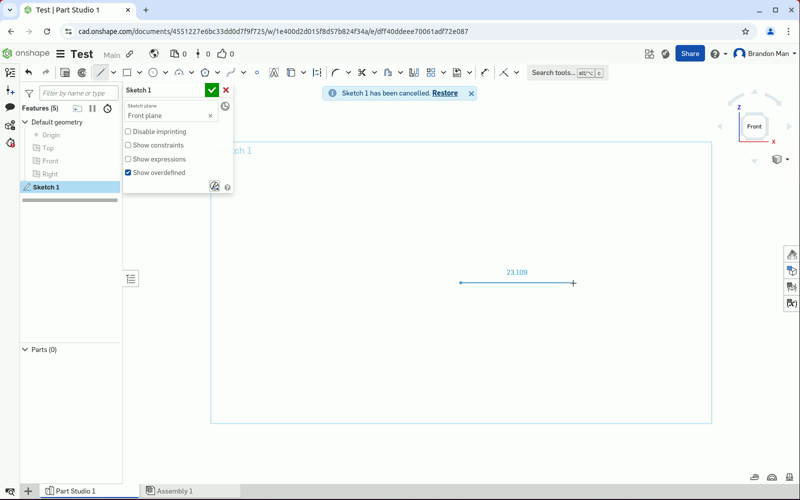
click(573, 282)
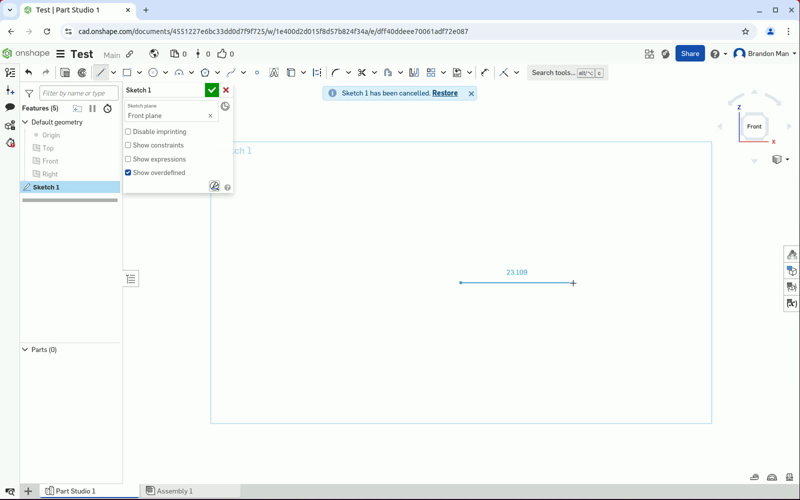
key_up(shift)
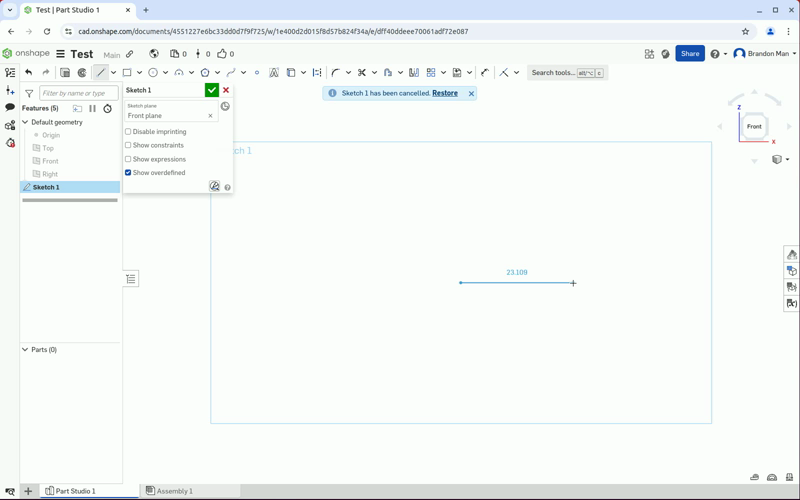
key_down(shift)
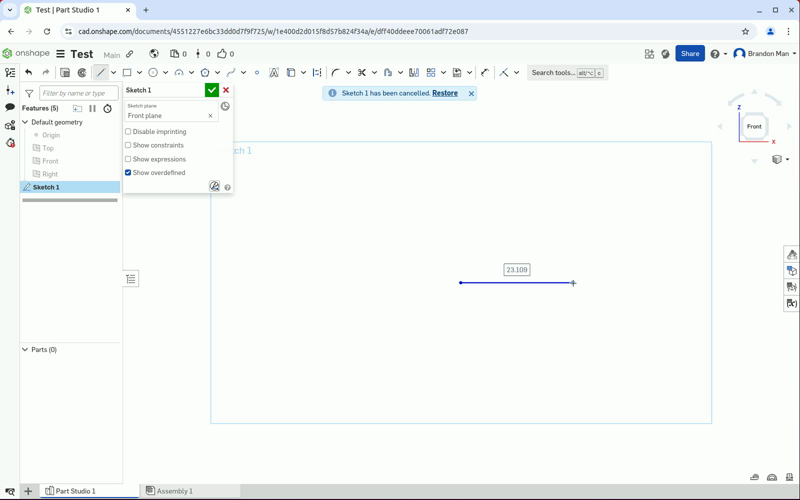
mouse_move(589, 282)
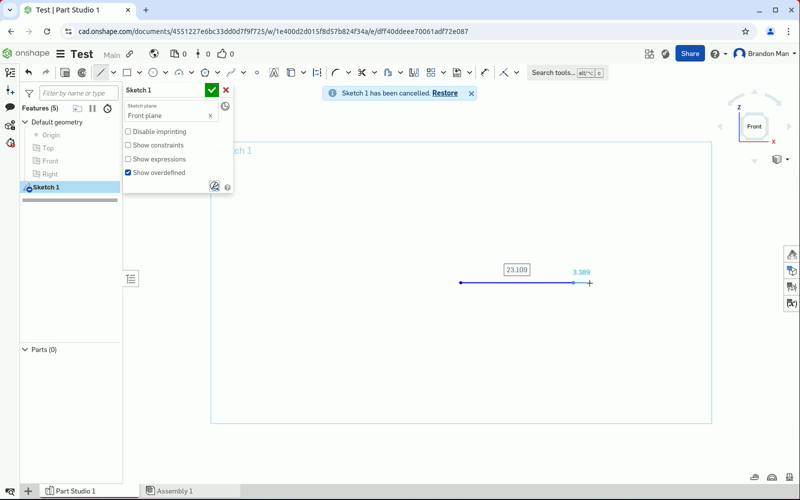
mouse_move(564, 273)
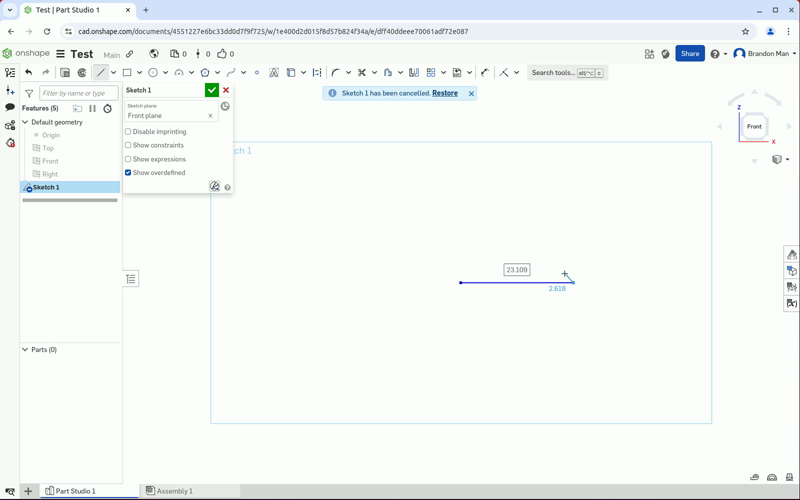
click(564, 273)
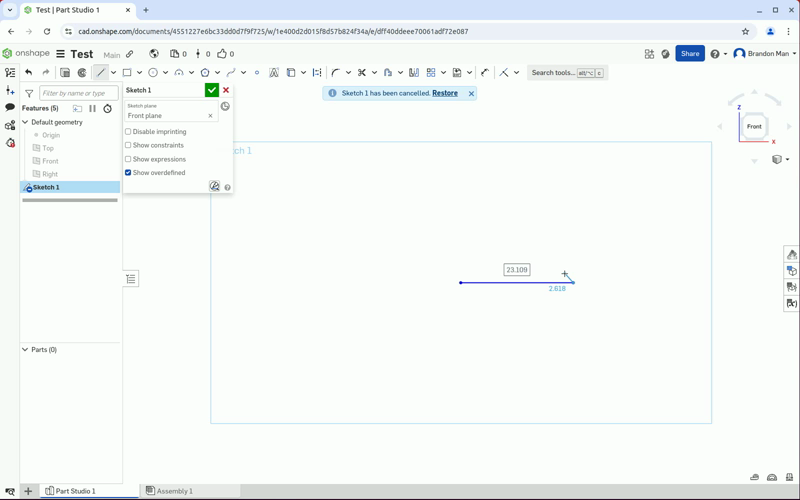
key_up(shift)
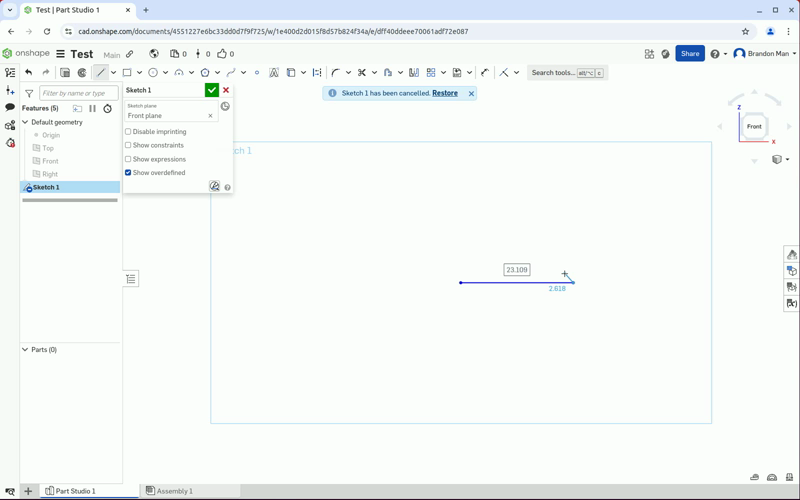
key_down(shift)
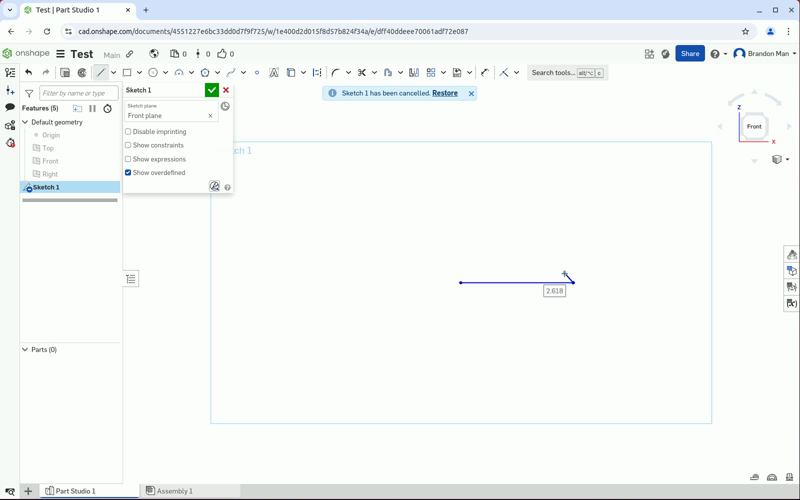
mouse_move(589, 273)
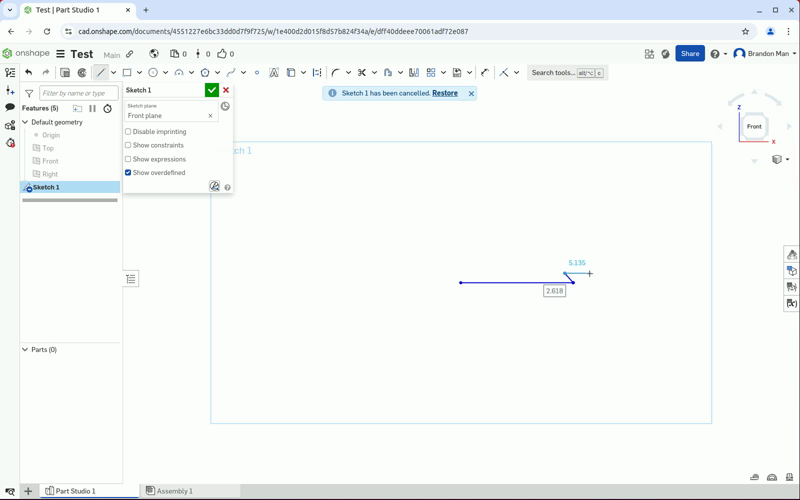
mouse_move(564, 275)
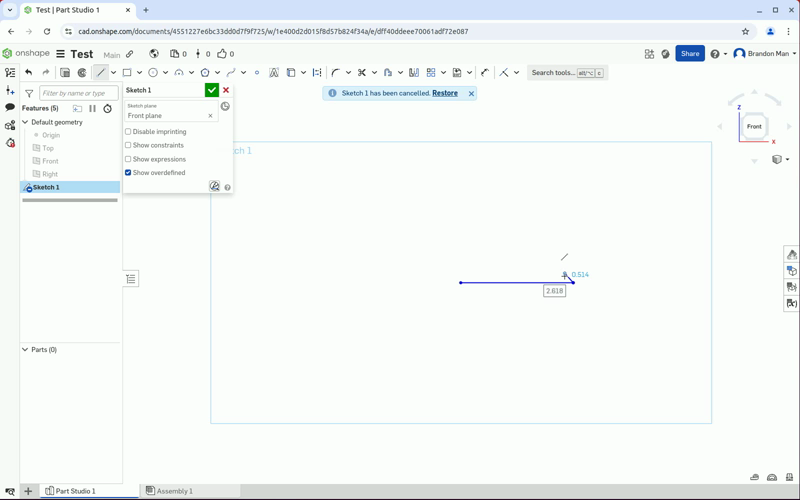
scroll(6)
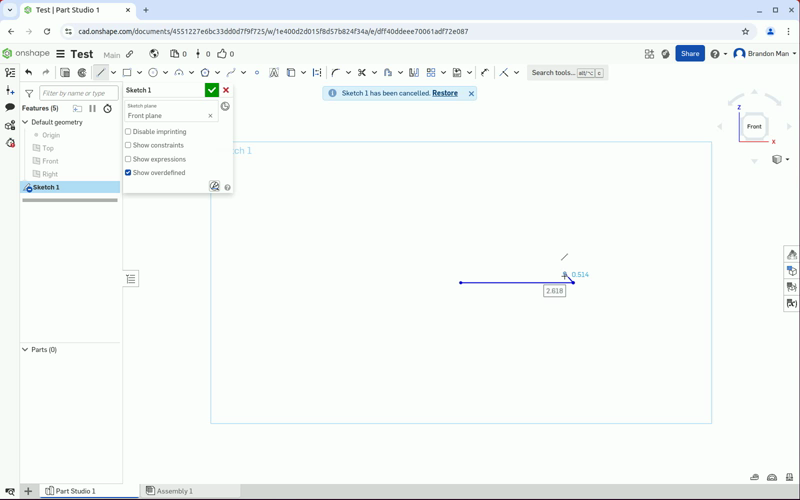
scroll(6)
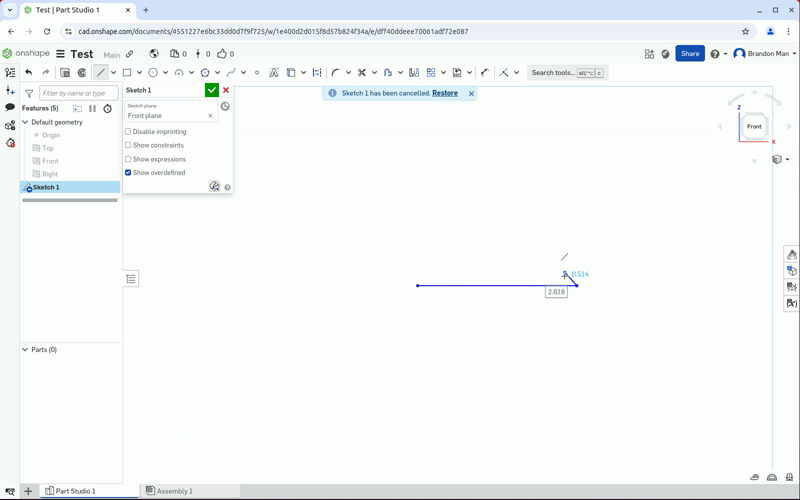
scroll(6)
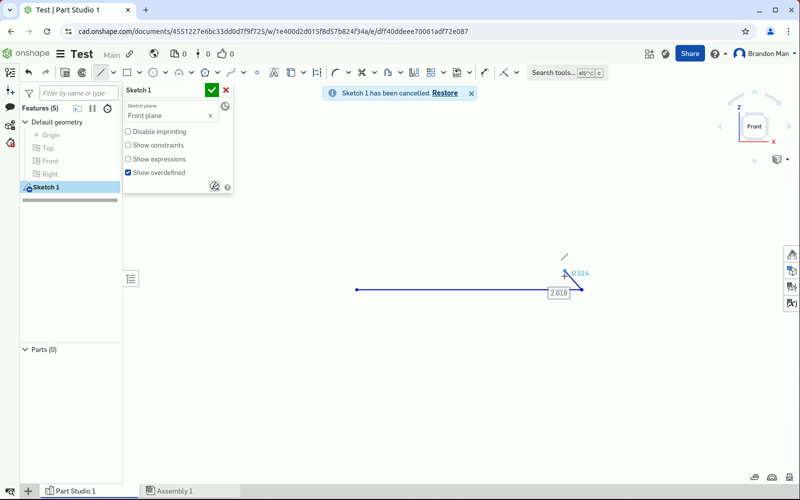
scroll(6)
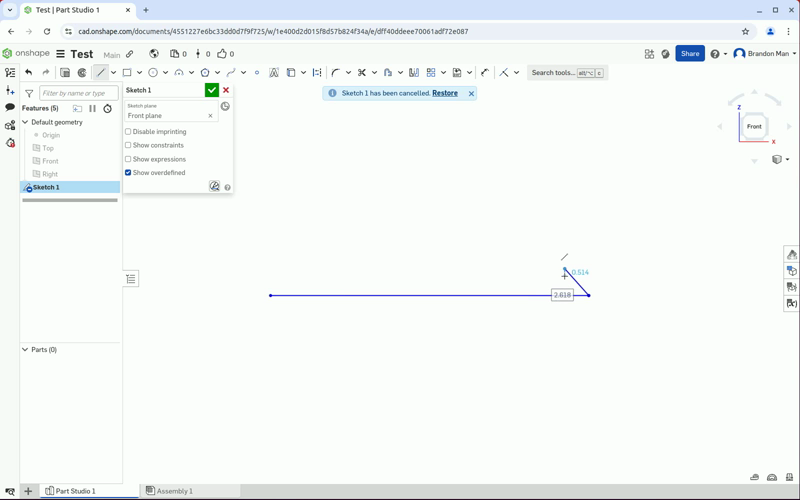
scroll(6)
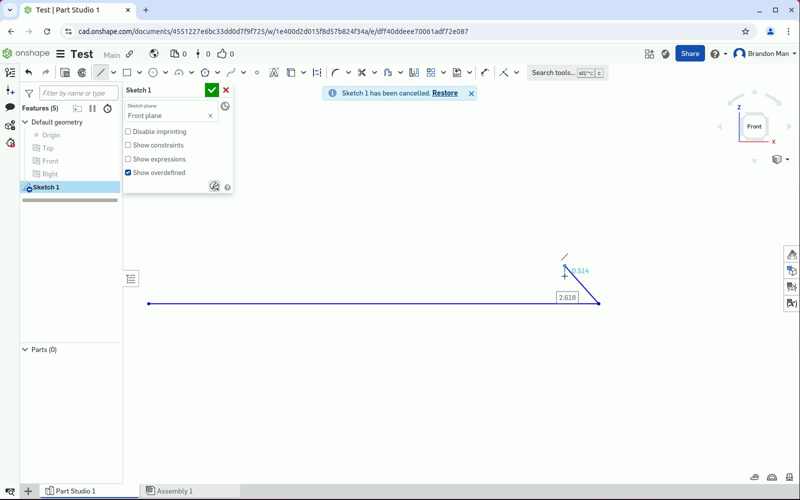
scroll(6)
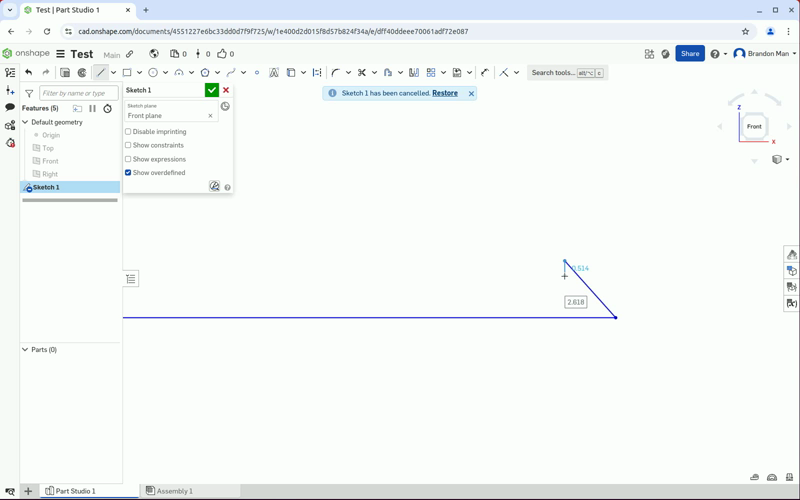
scroll(6)
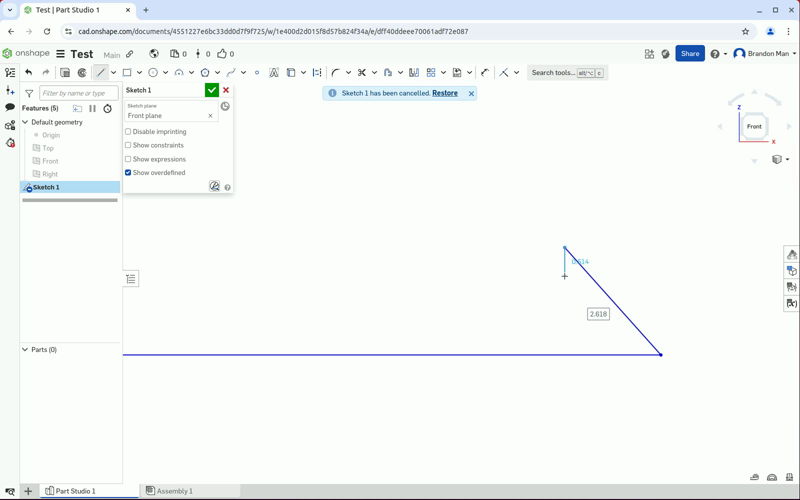
click(564, 275)
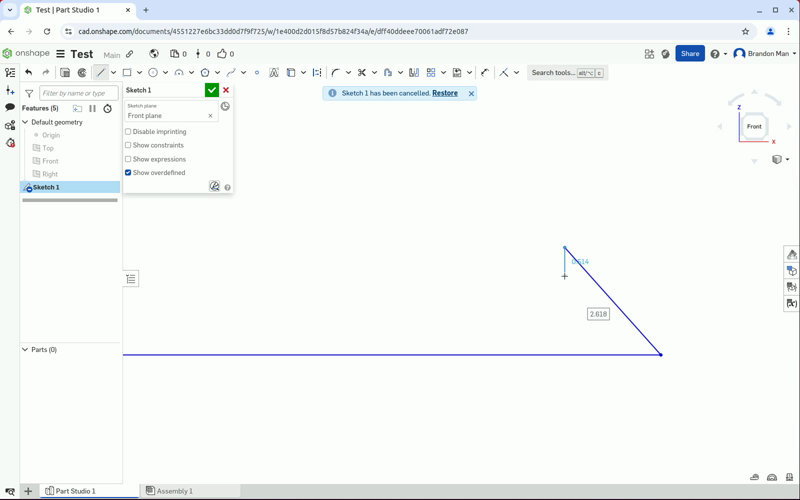
scroll(-6)
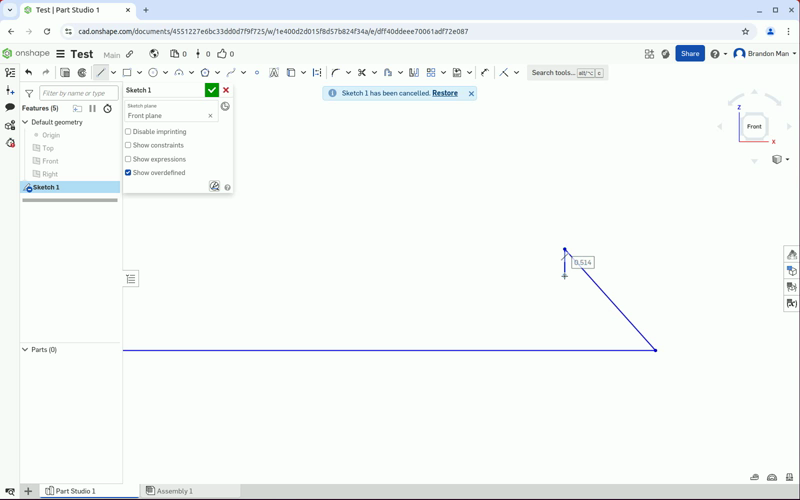
scroll(-6)
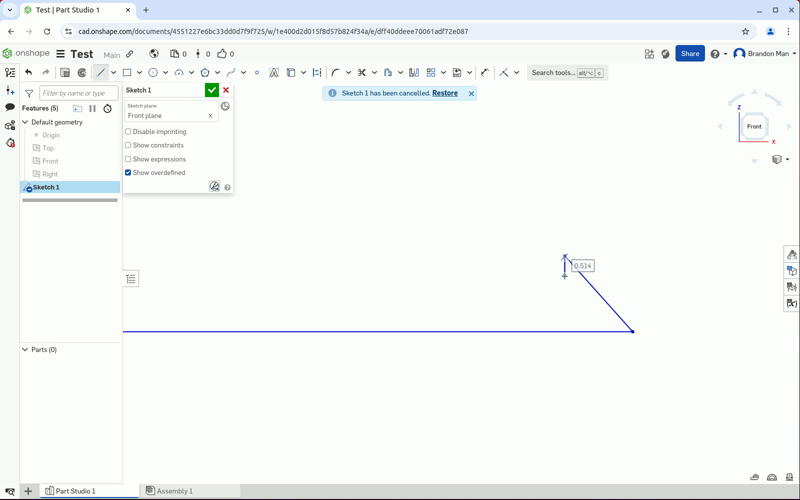
scroll(-6)
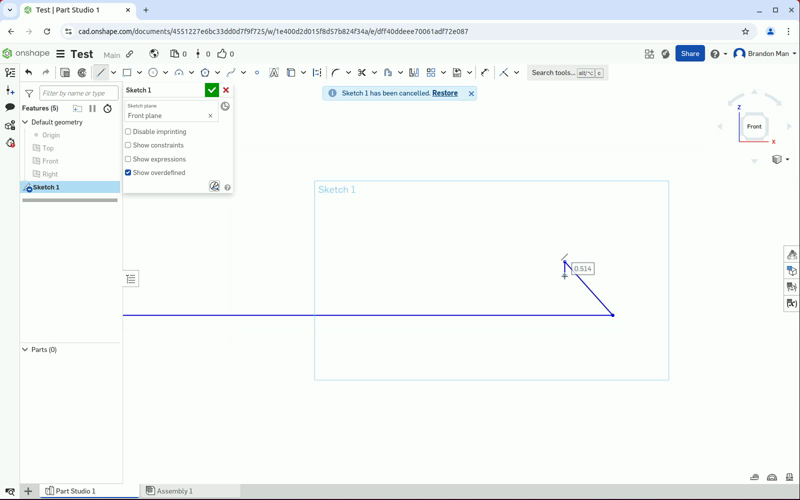
scroll(-6)
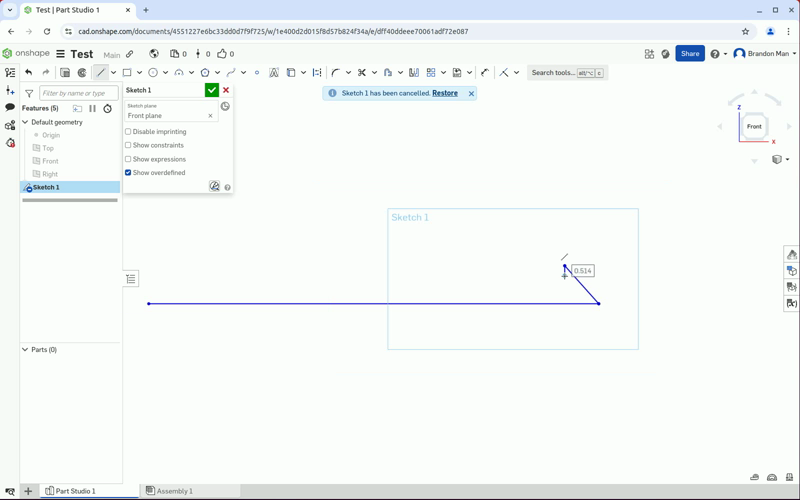
scroll(-6)
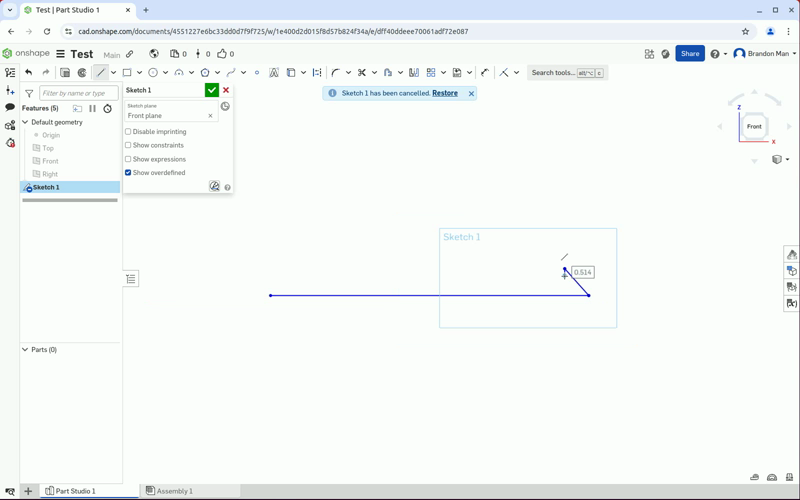
scroll(-6)
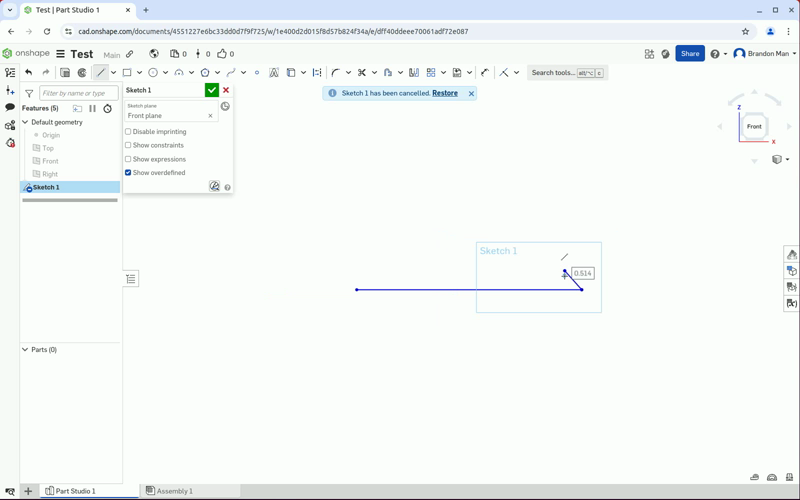
scroll(-6)
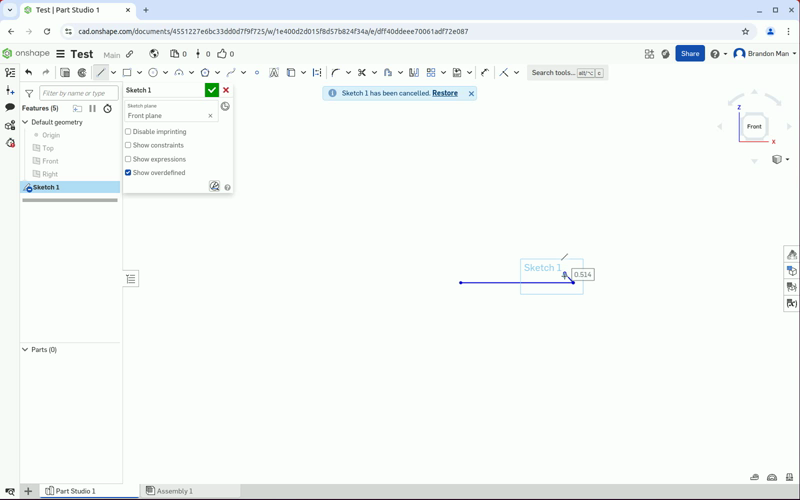
key_up(shift)
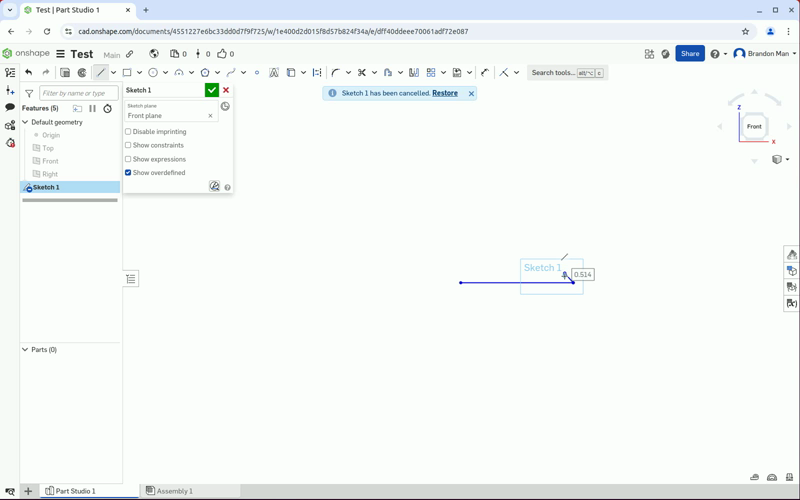
key_down(shift)
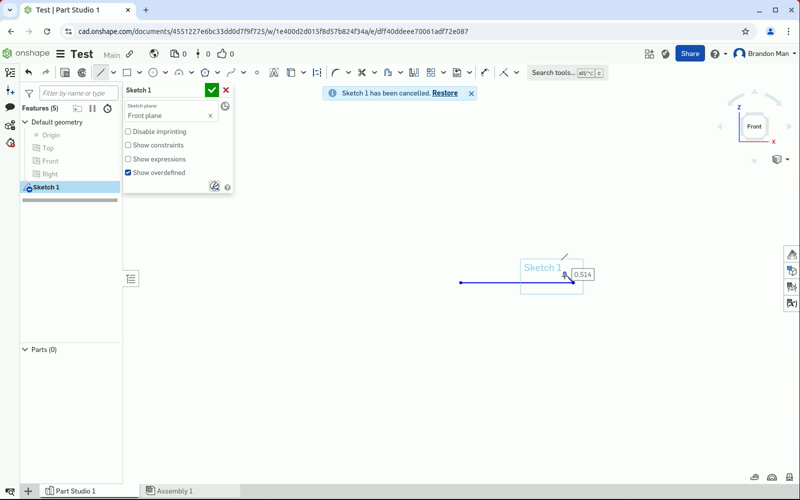
mouse_move(460, 275)
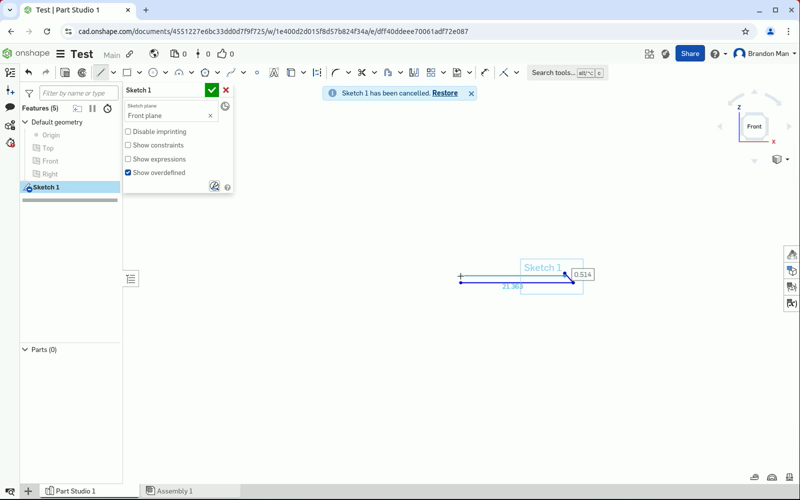
click(460, 275)
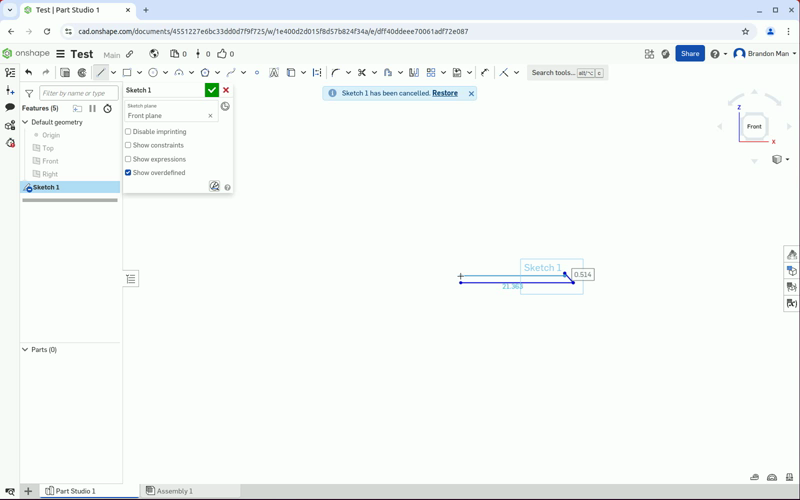
key_up(shift)
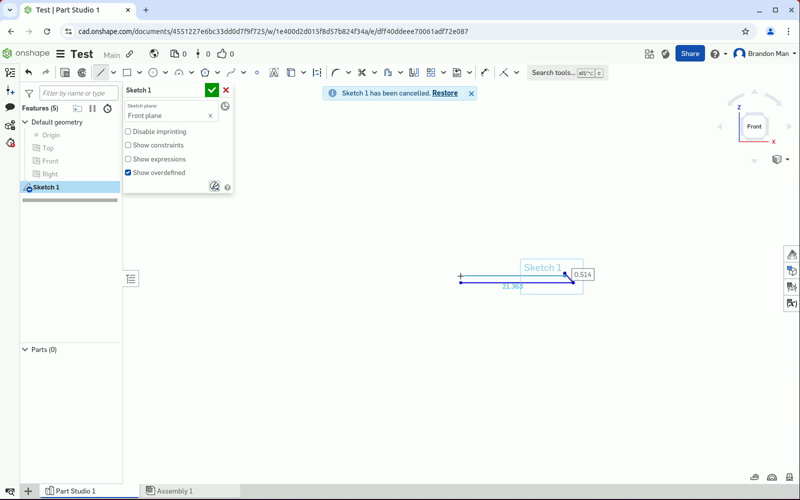
mouse_move(490, 275)
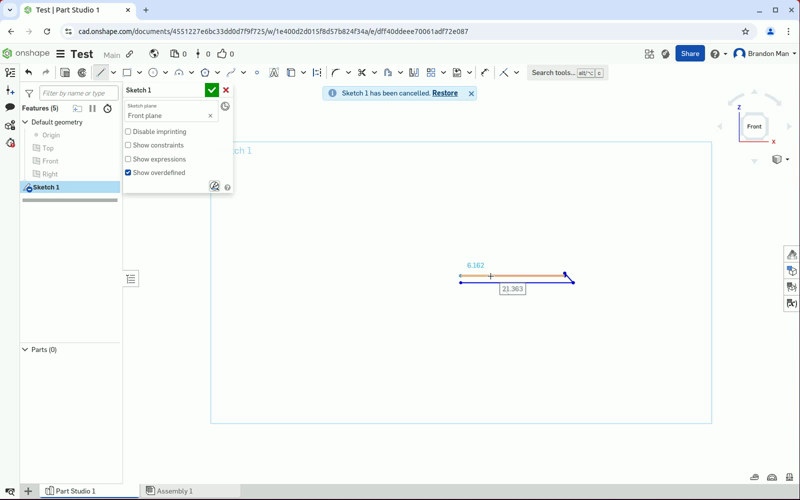
key_down(shift)
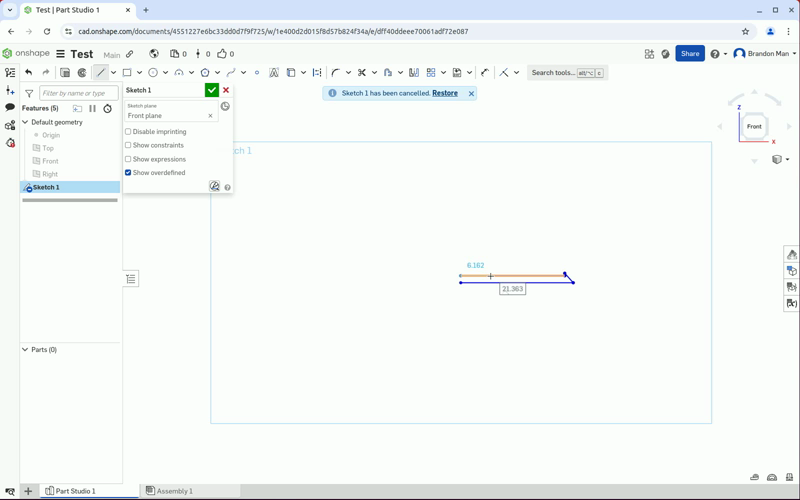
mouse_move(460, 282)
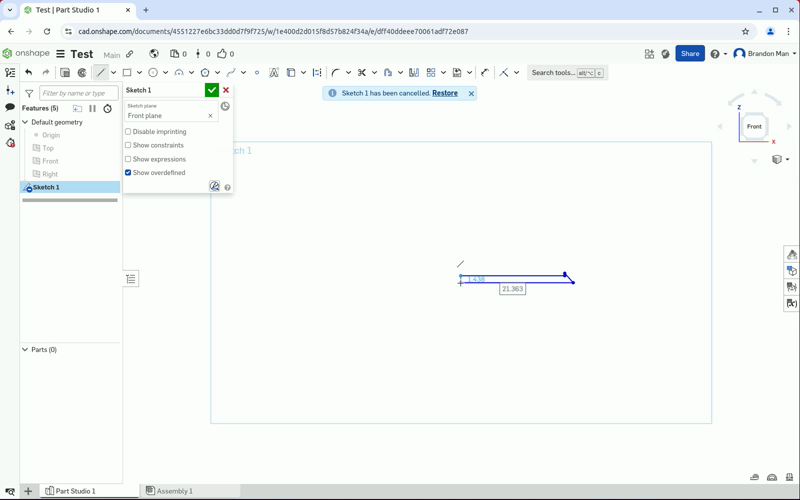
scroll(6)
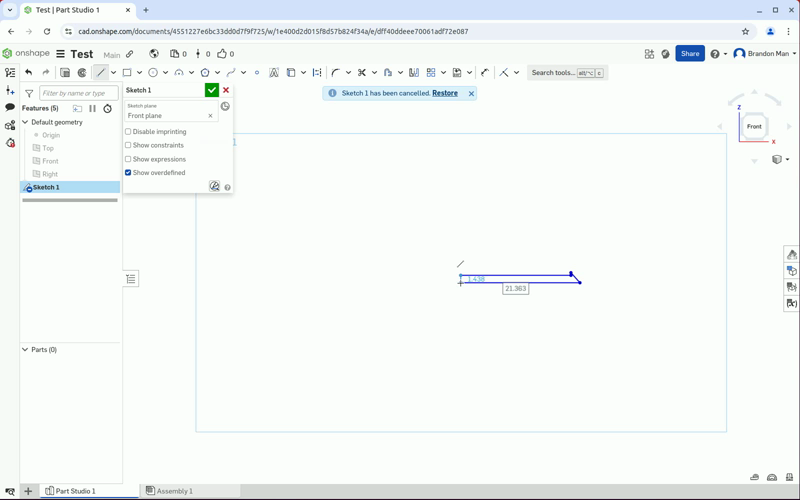
scroll(6)
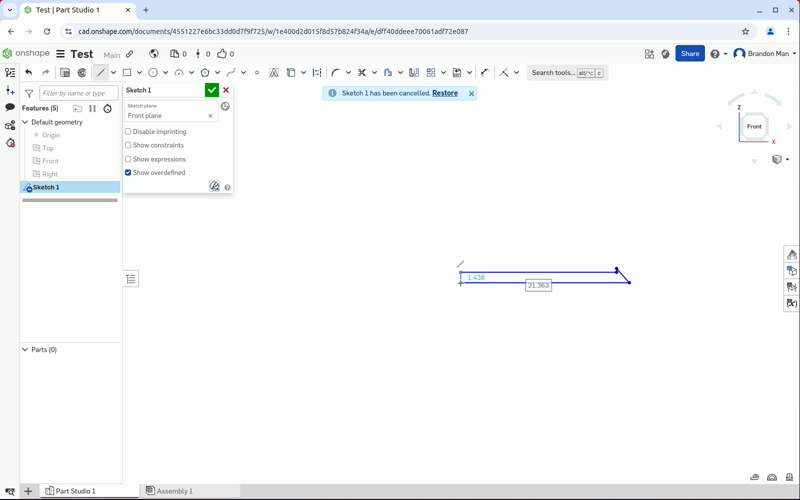
scroll(6)
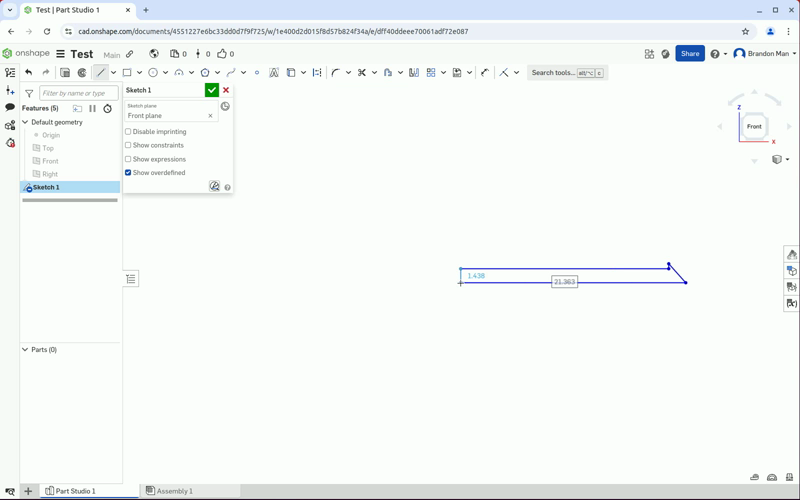
scroll(6)
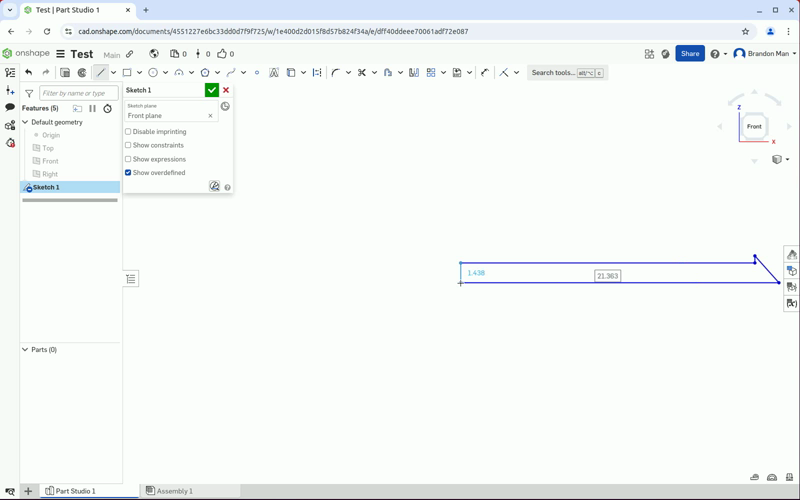
scroll(6)
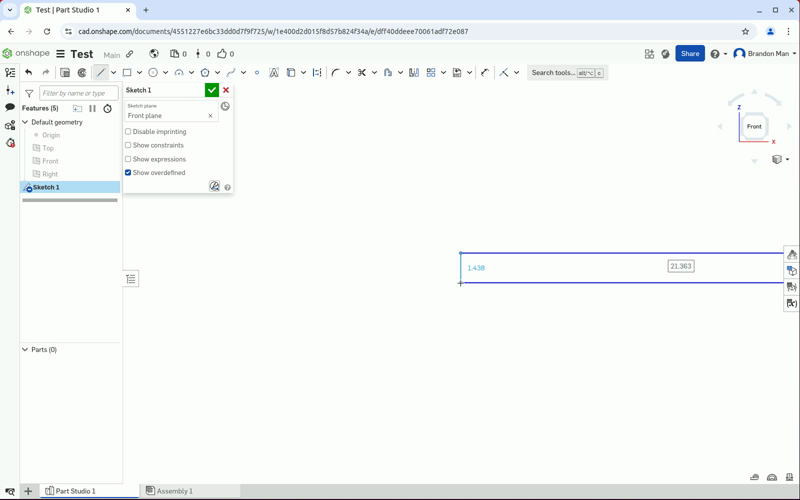
scroll(6)
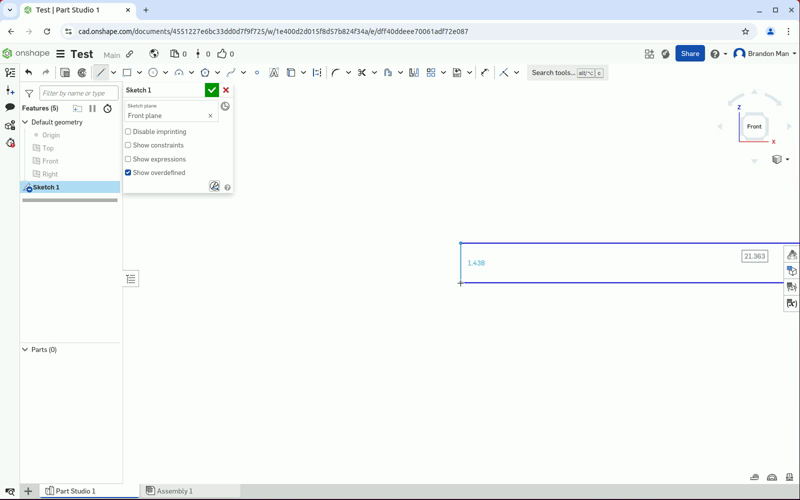
scroll(6)
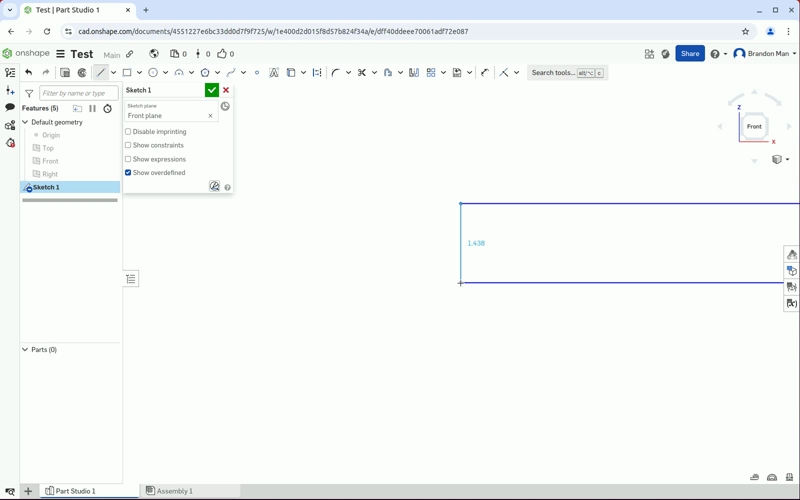
key_up(shift)
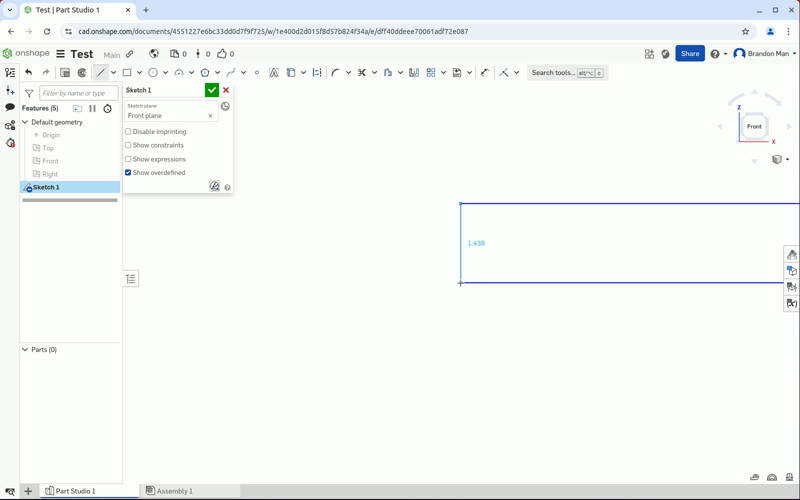
click(460, 282)
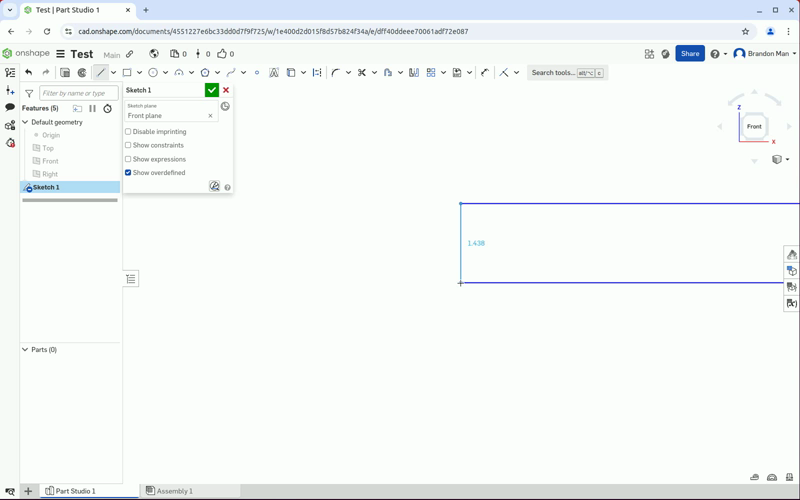
scroll(-6)
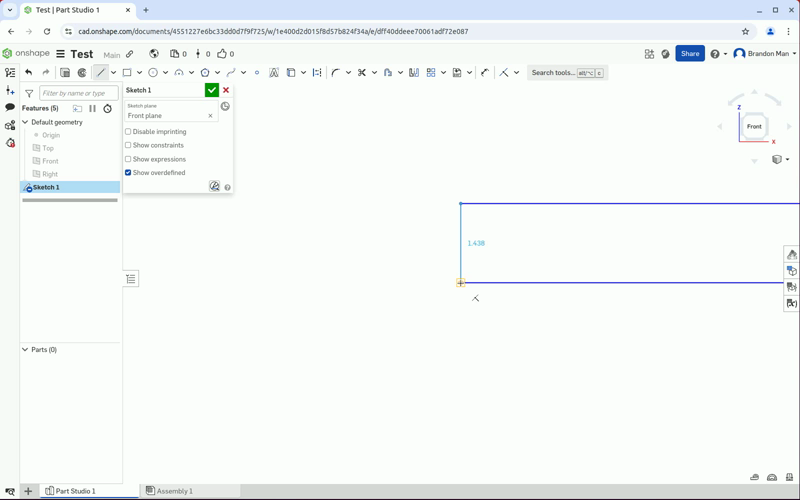
scroll(-6)
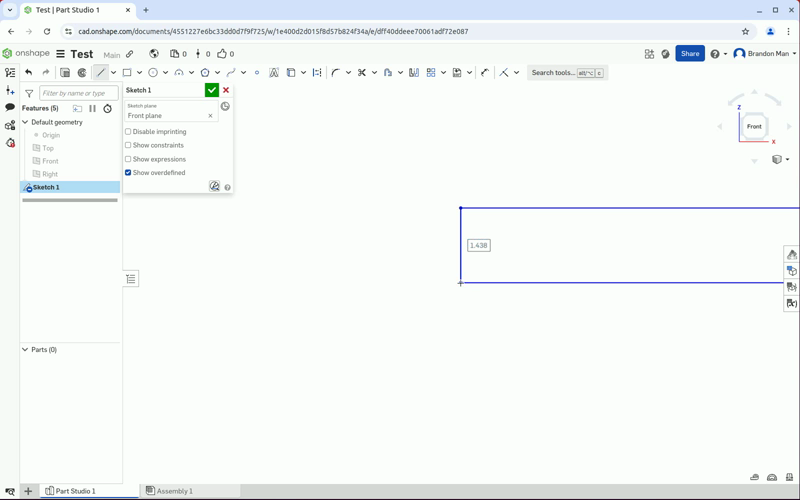
scroll(-6)
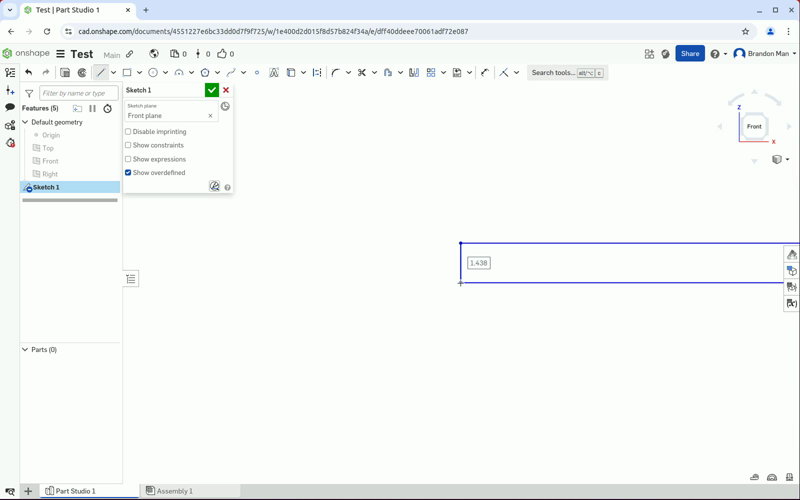
scroll(-6)
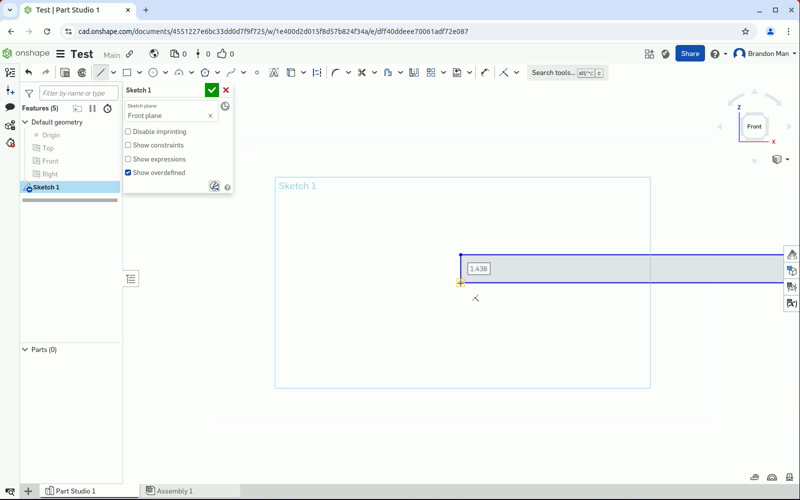
scroll(-6)
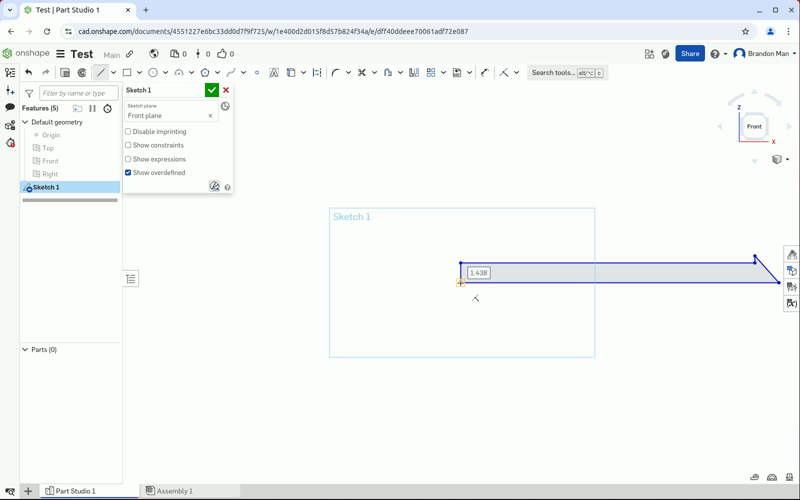
scroll(-6)
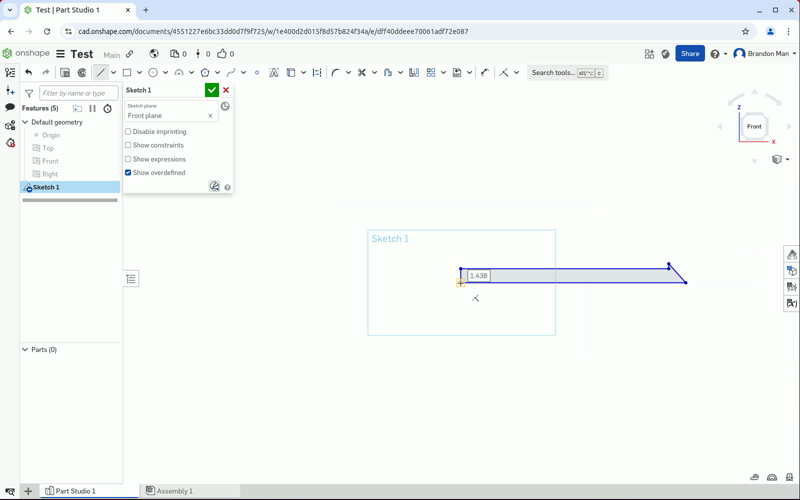
scroll(-6)
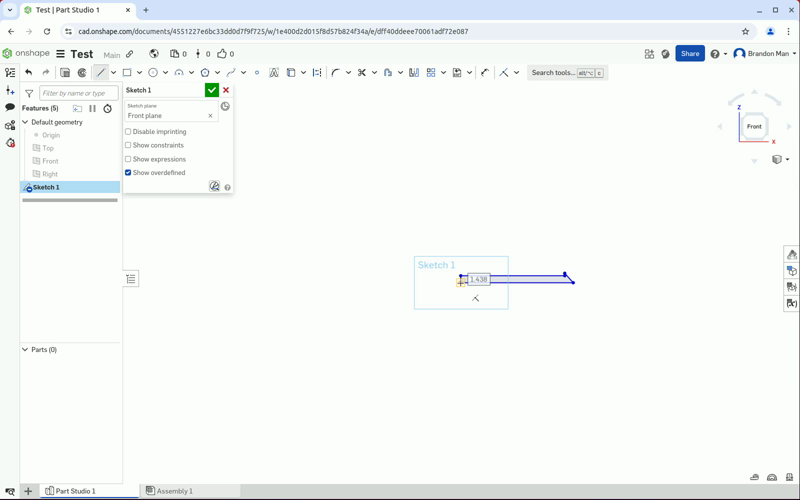
key(esc)
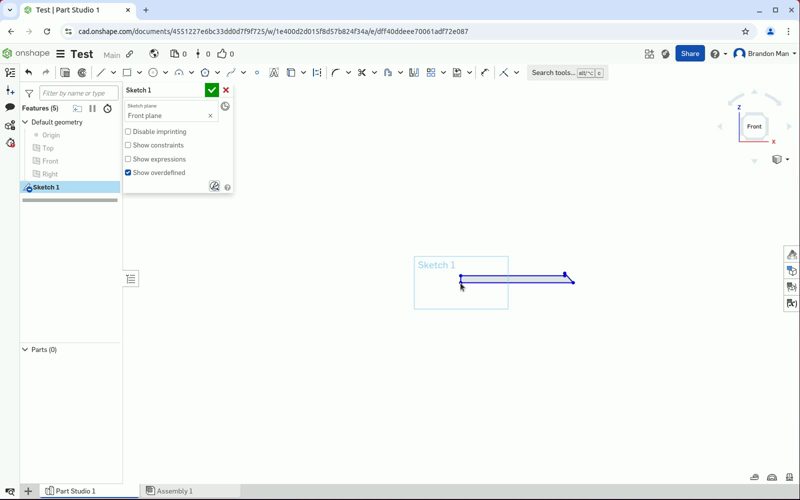
mouse_move(564, 280)
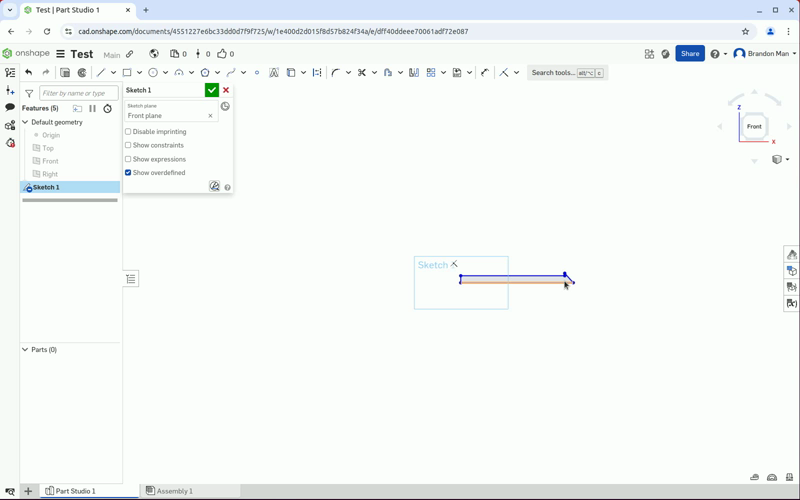
scroll(6)
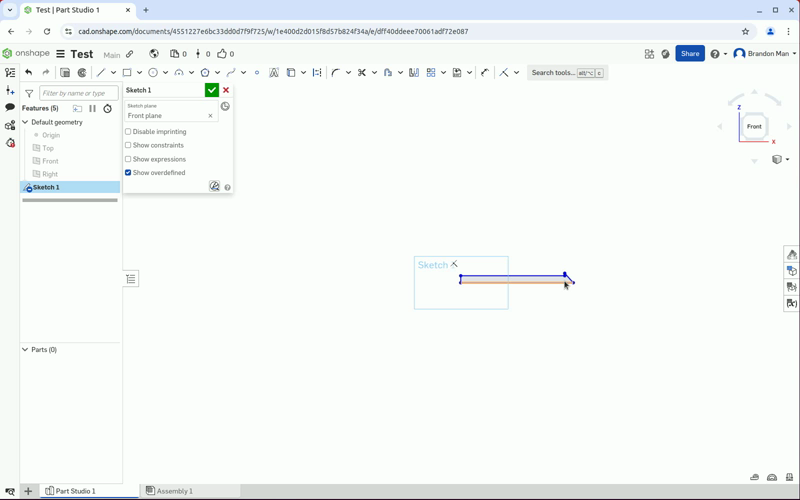
scroll(6)
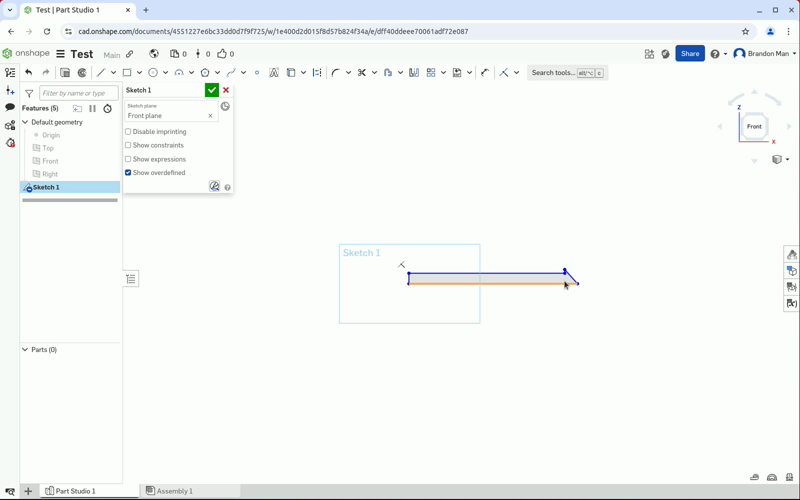
scroll(6)
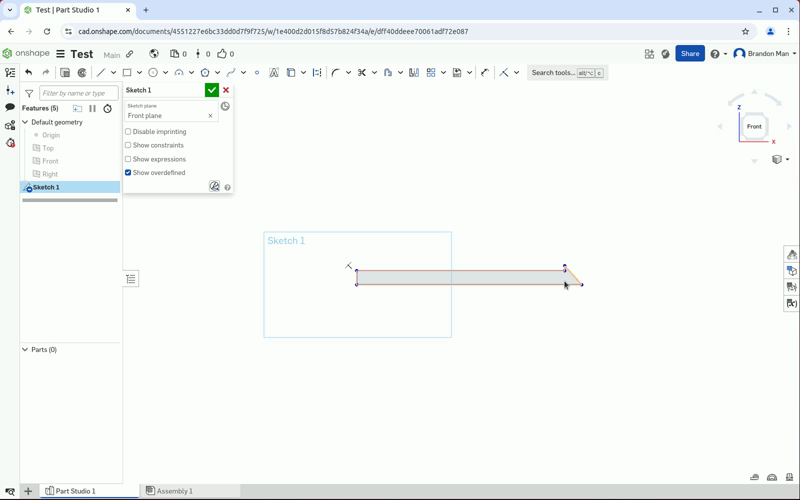
scroll(6)
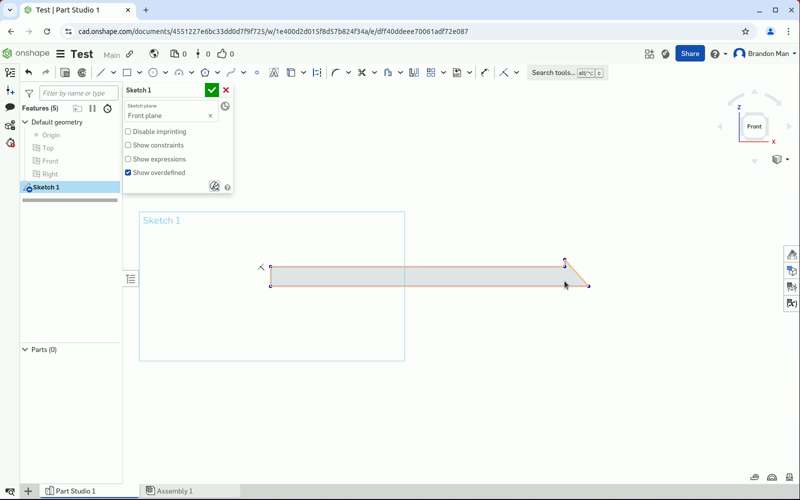
scroll(6)
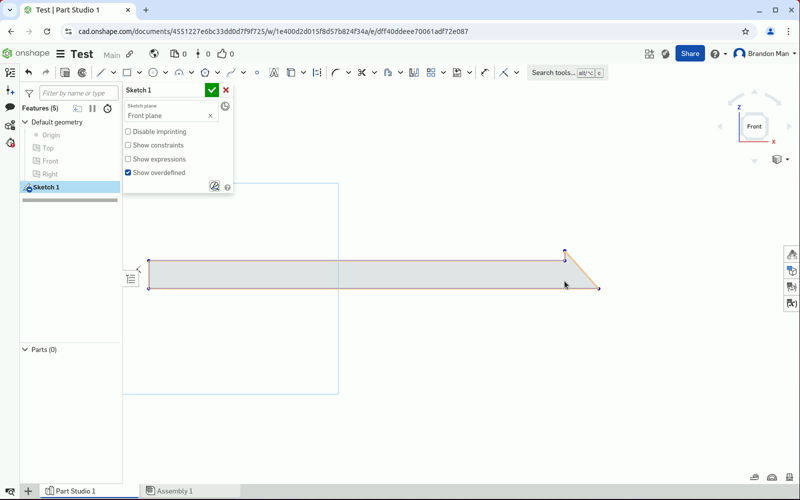
scroll(6)
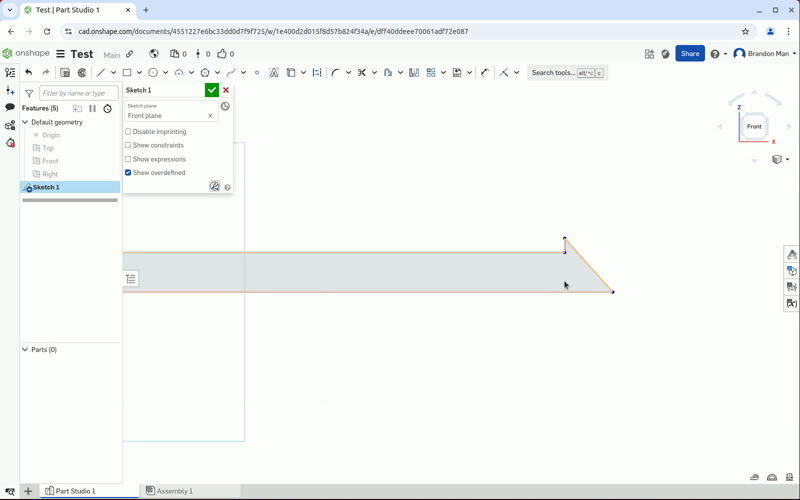
scroll(6)
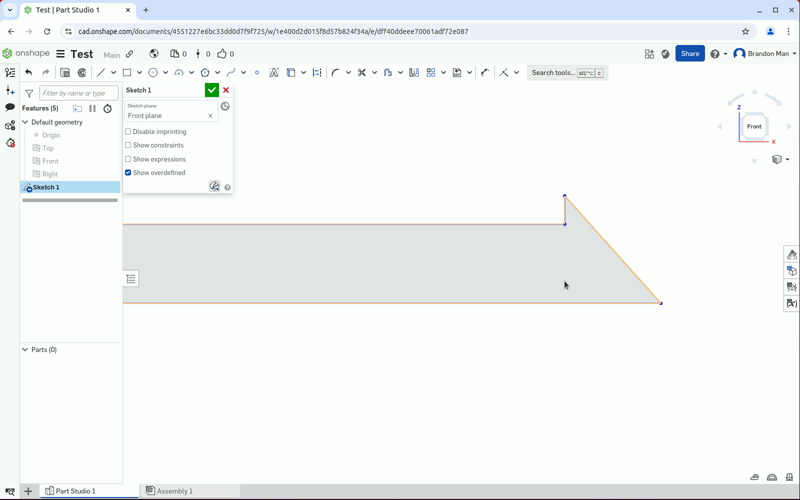
click(564, 280)
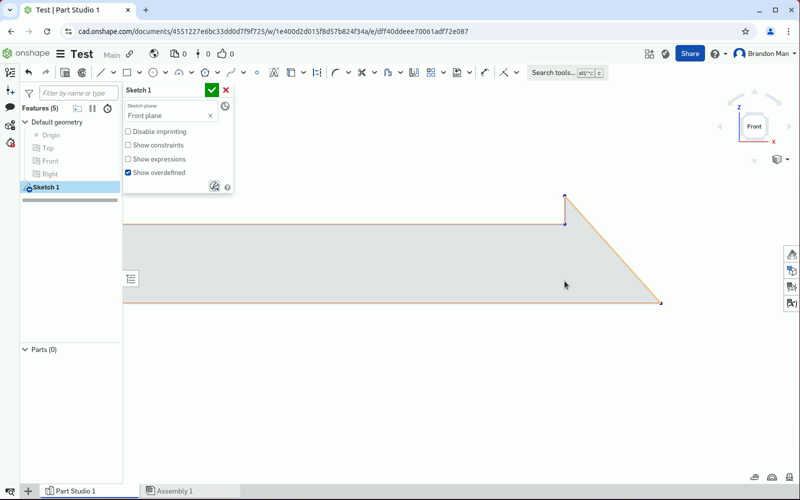
scroll(-6)
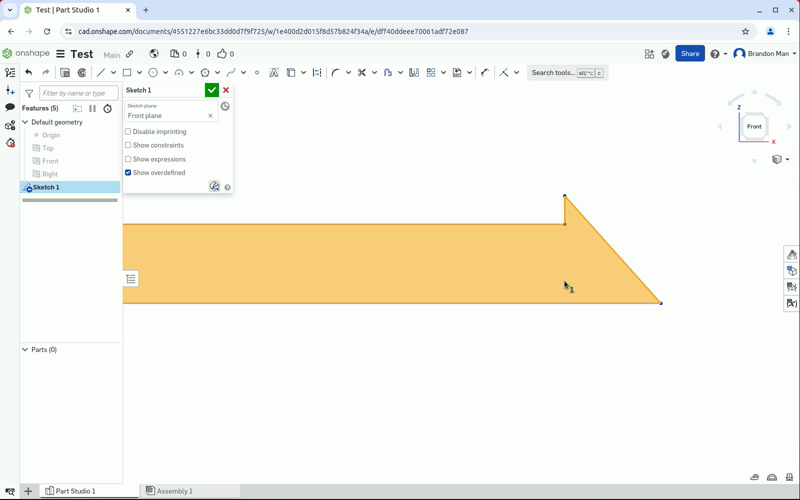
scroll(-6)
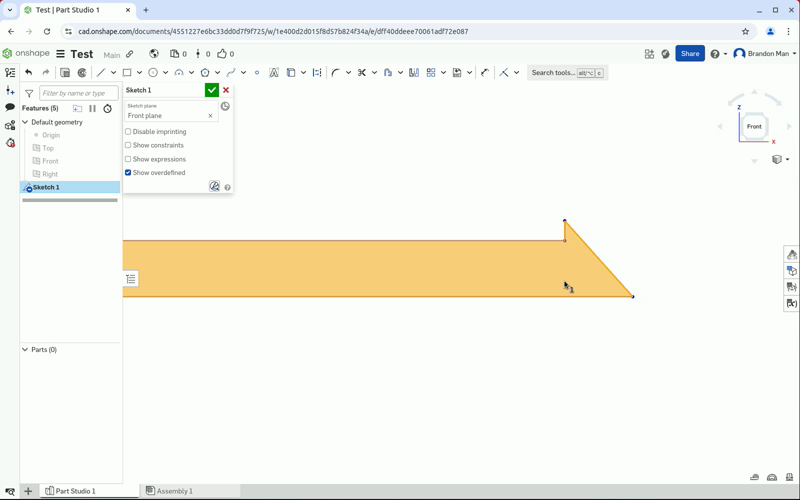
scroll(-6)
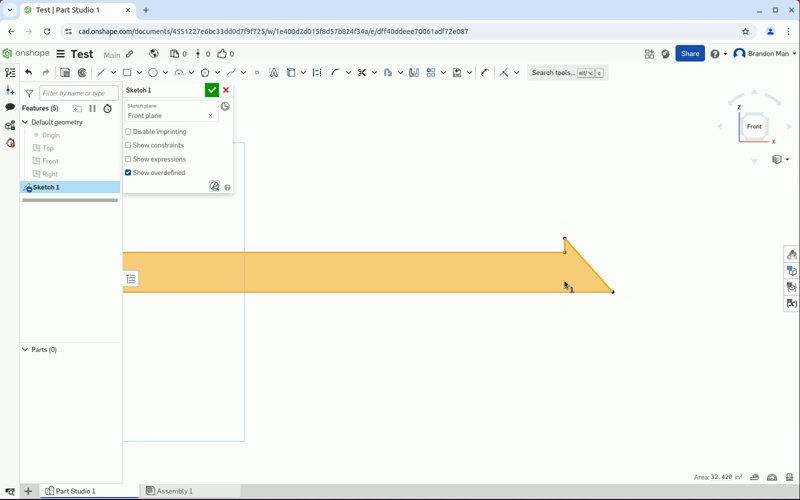
scroll(-6)
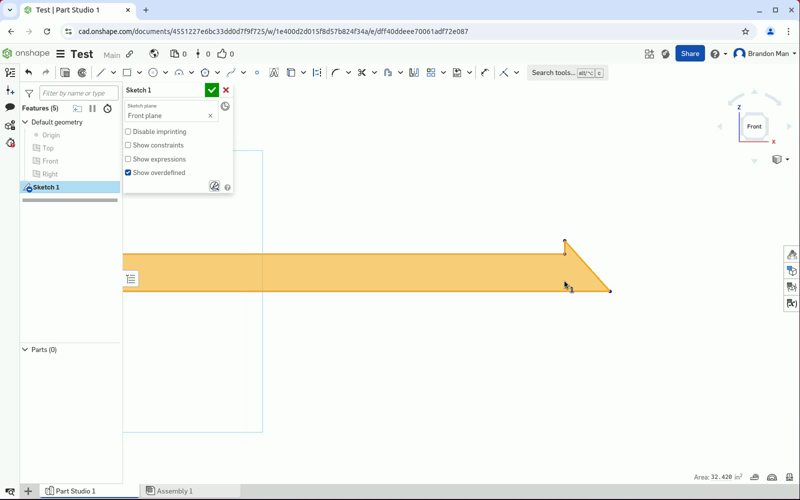
scroll(-6)
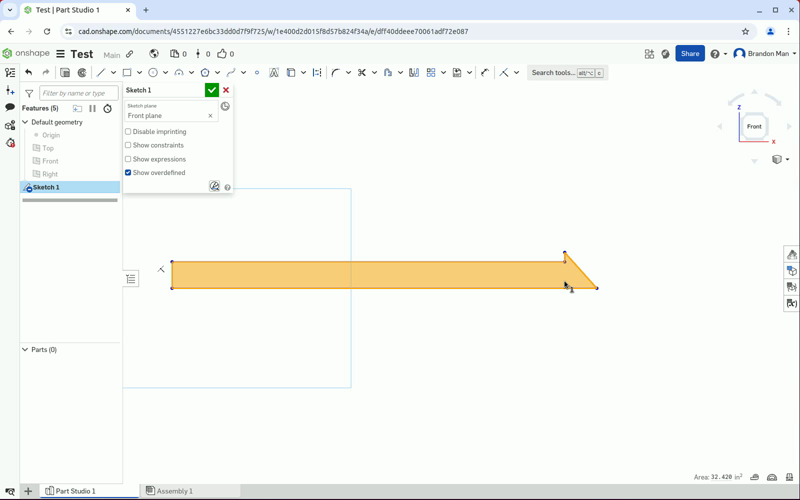
scroll(-6)
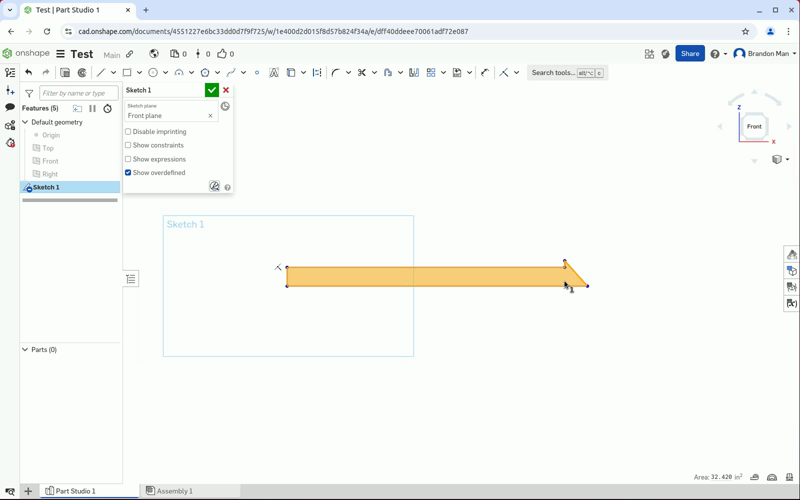
scroll(-6)
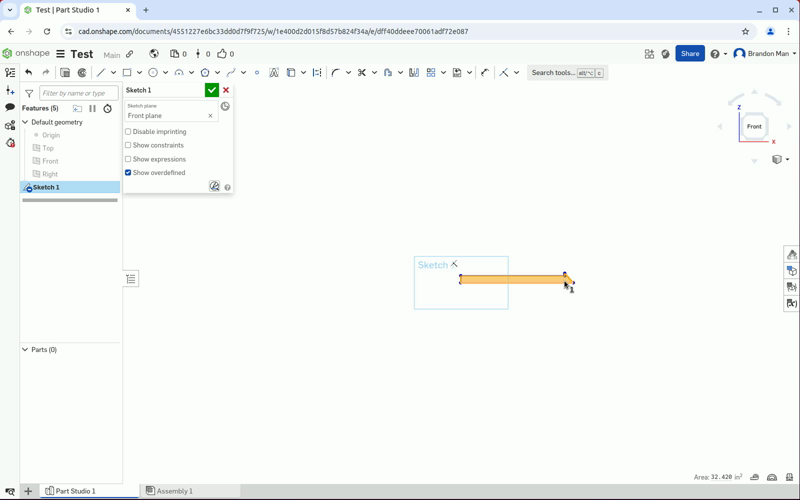
mouse_move(73, 352)
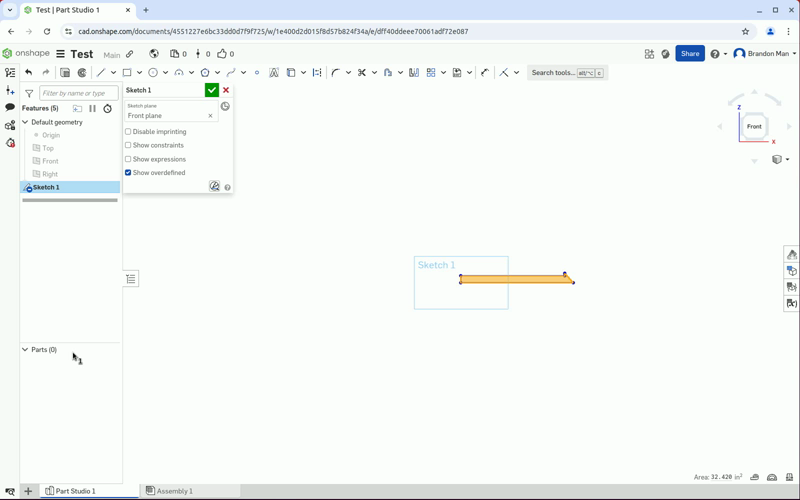
key(shift+y)
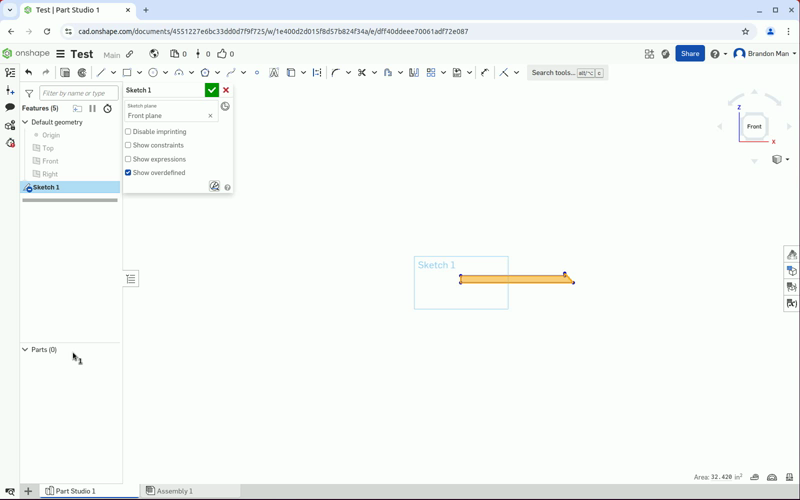
key(shift+e)
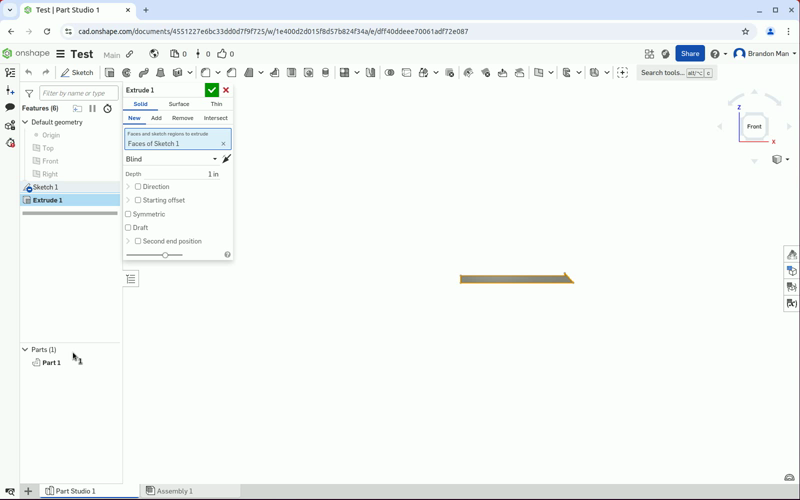
mouse_move(143, 106)
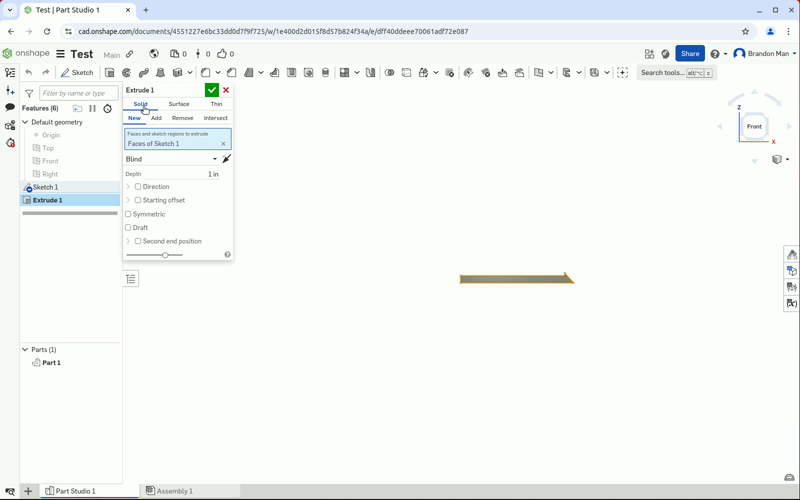
click(143, 106)
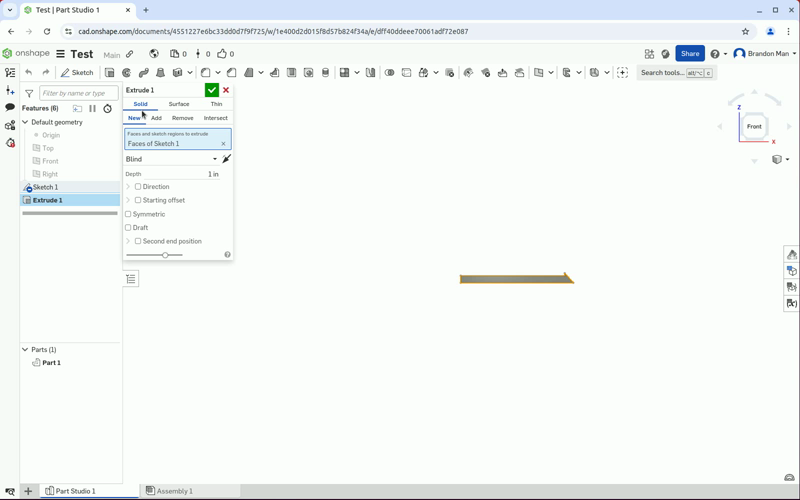
mouse_move(137, 120)
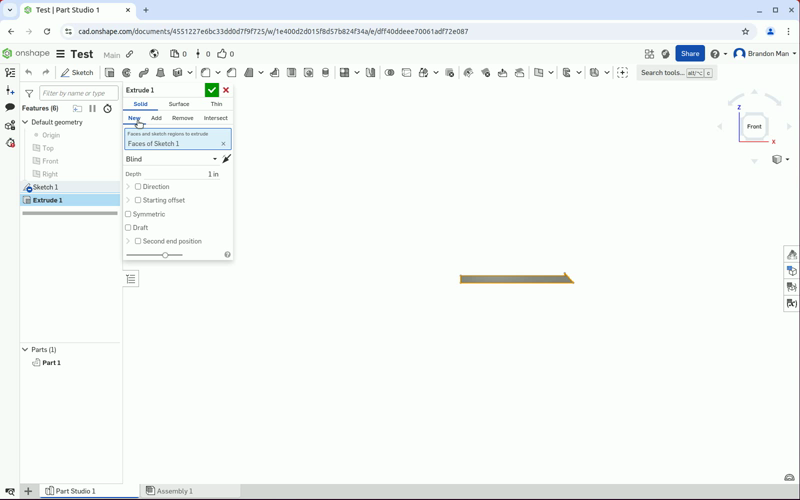
click(137, 120)
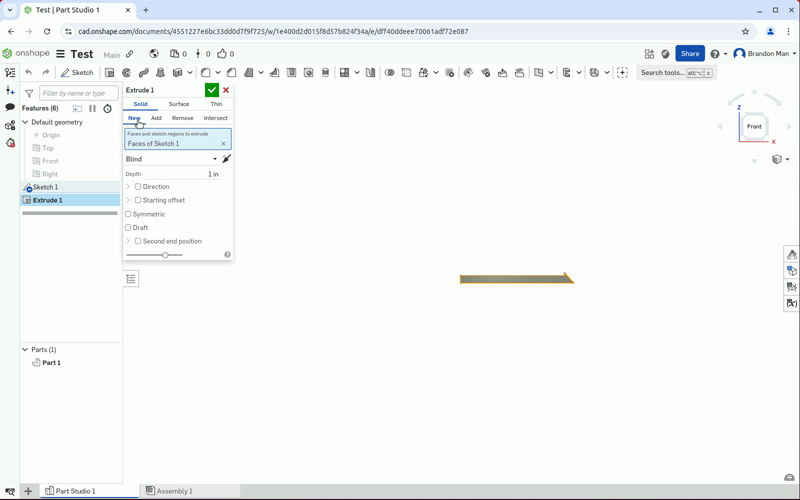
key(tab, 4)
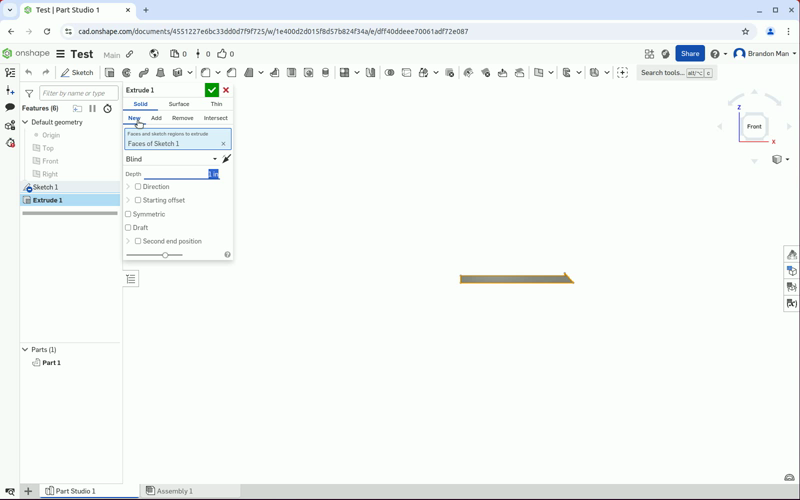
text(-0.481)
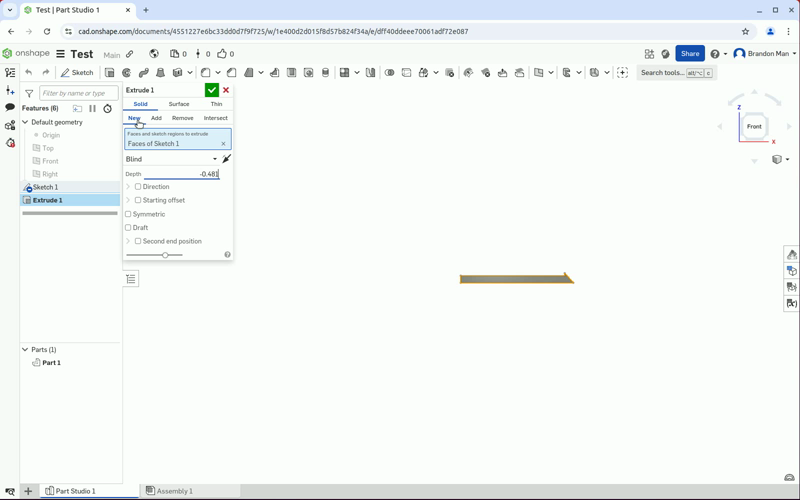
key(enter)
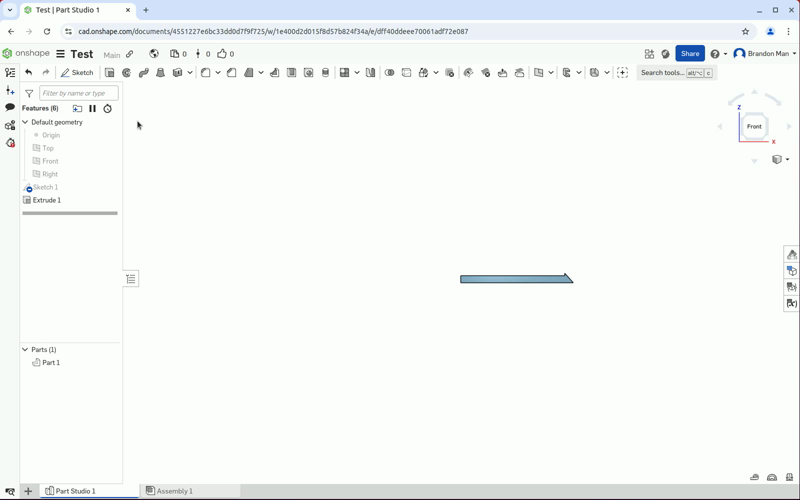
key(shift+h)
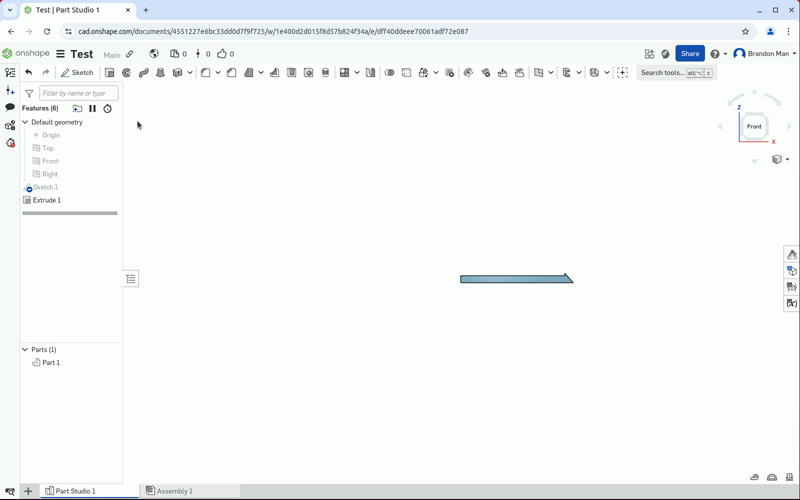
key(shift+h)
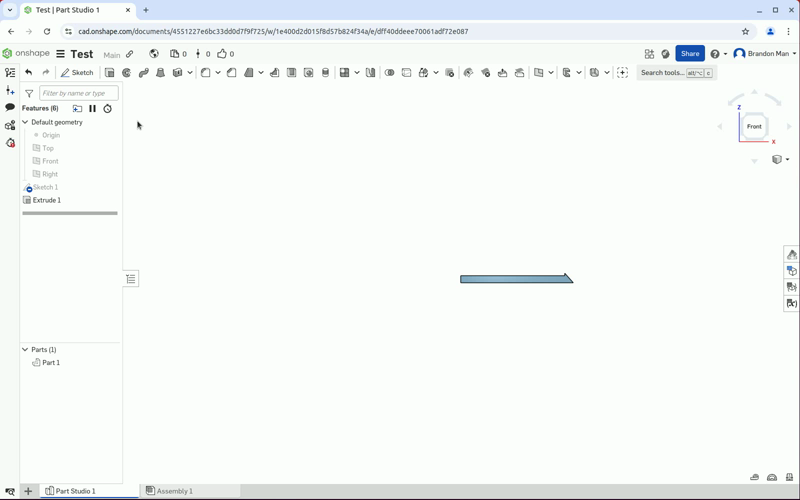
mouse_move(73, 189)
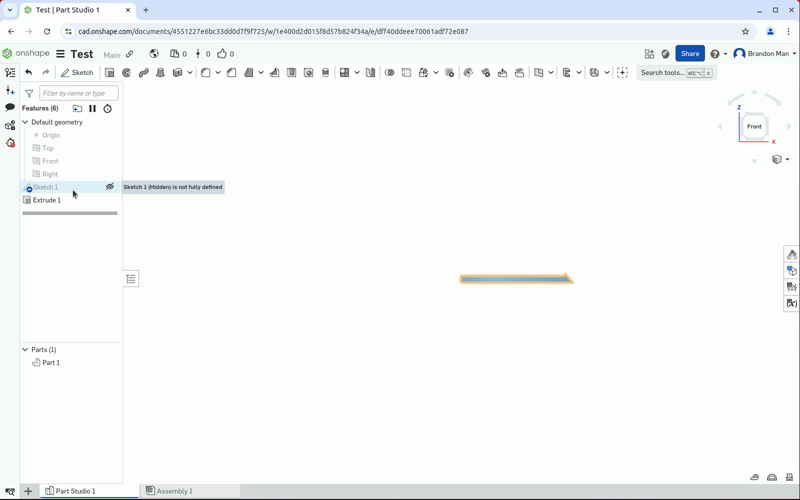
click(73, 189)
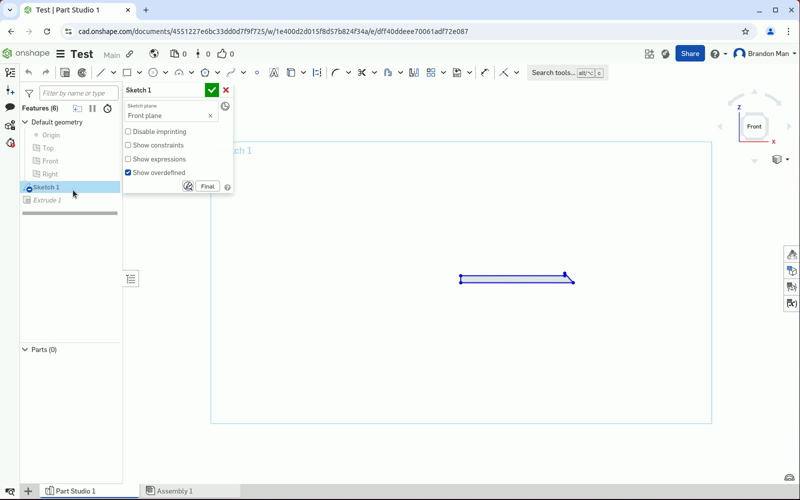
mouse_move(229, 92)
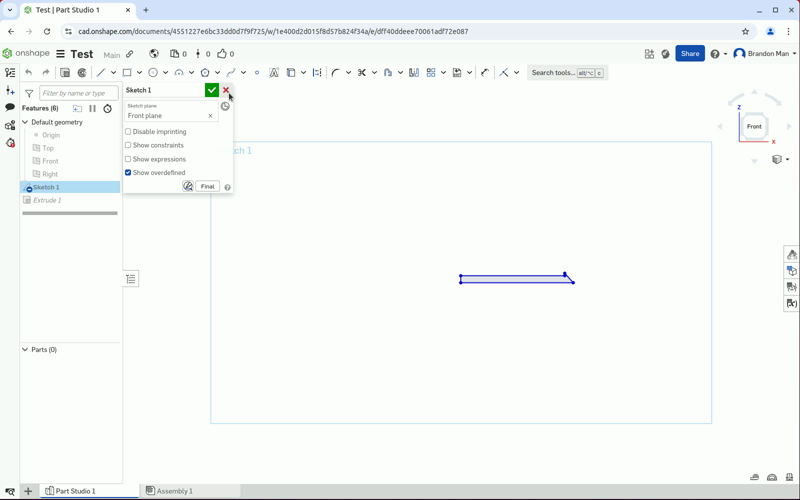
click(229, 92)
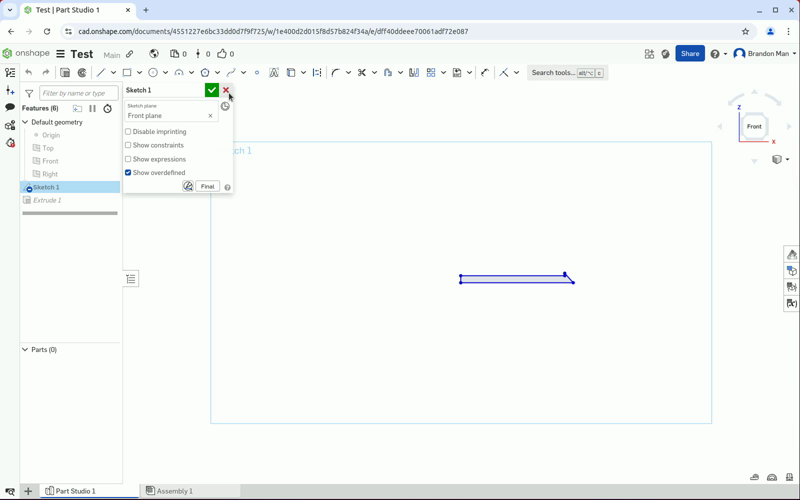
key(shift+s)
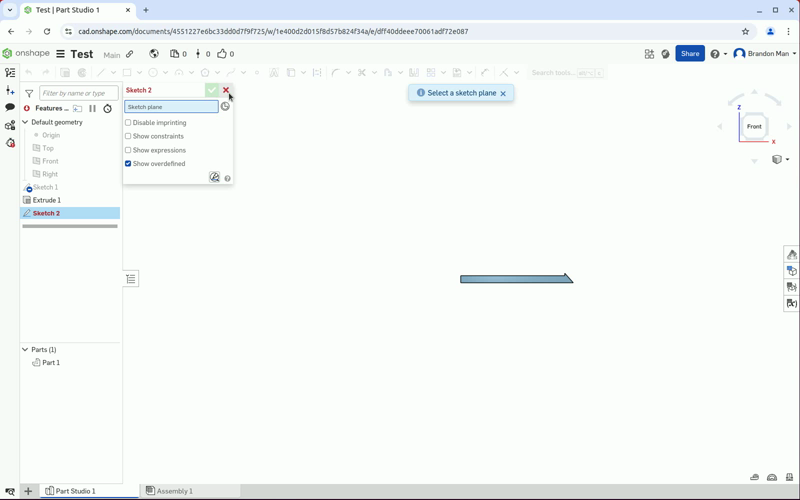
mouse_move(73, 163)
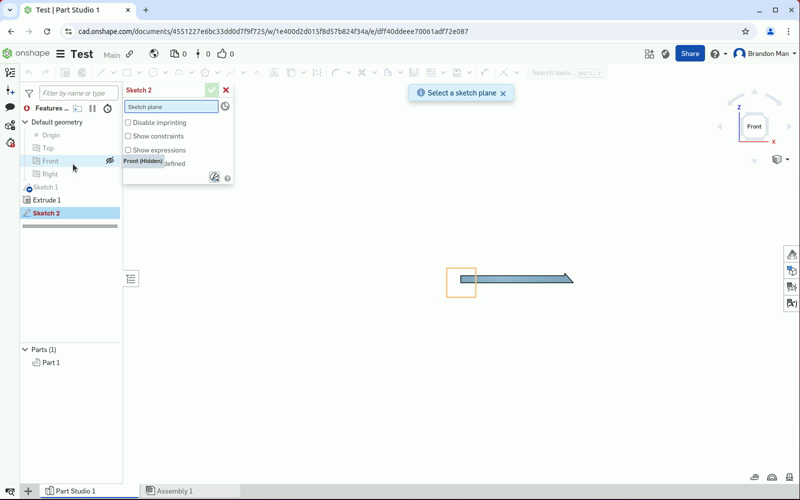
click(73, 163)
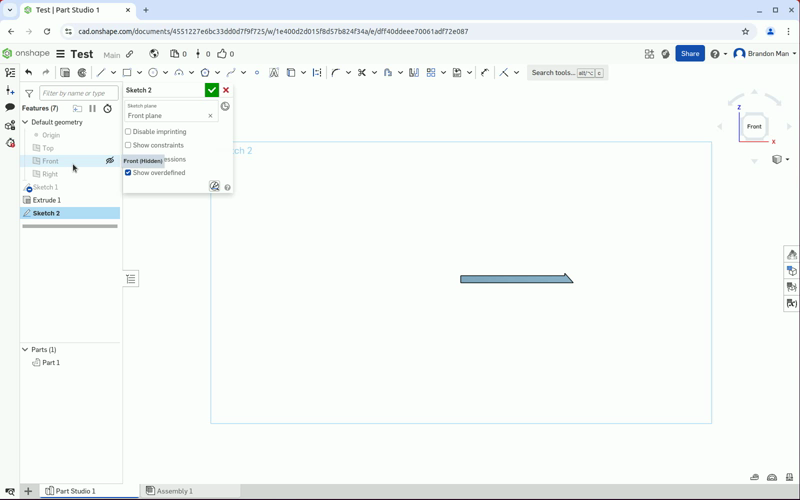
mouse_move(73, 352)
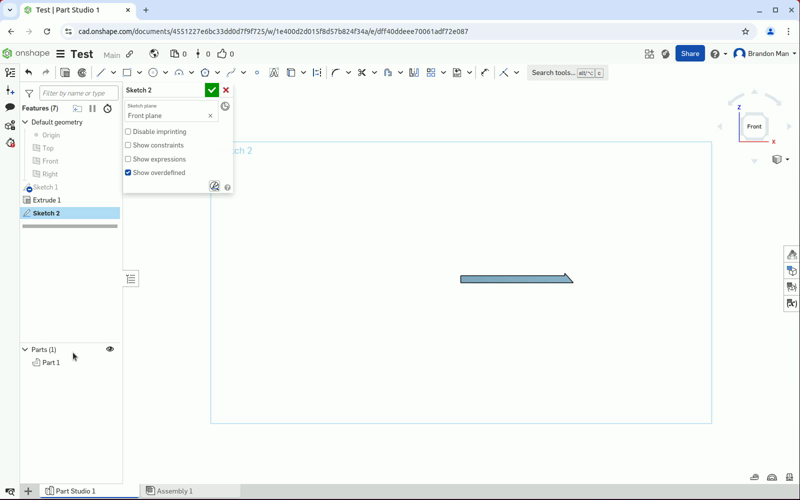
key(y)
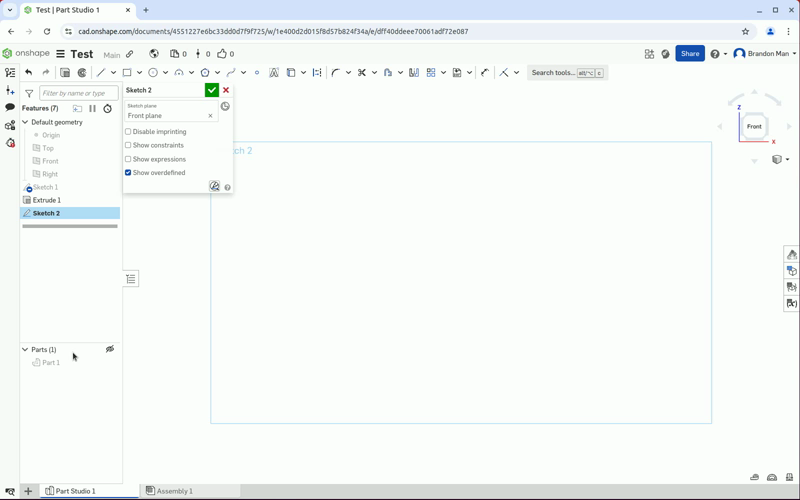
key(l)
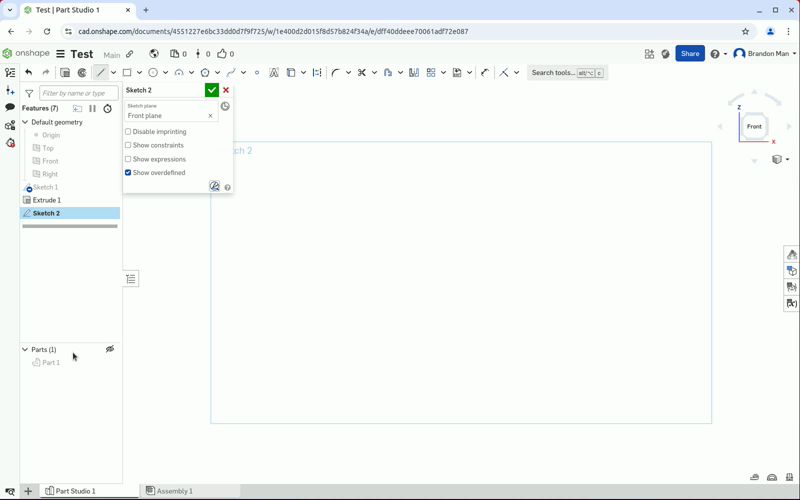
key_down(shift)
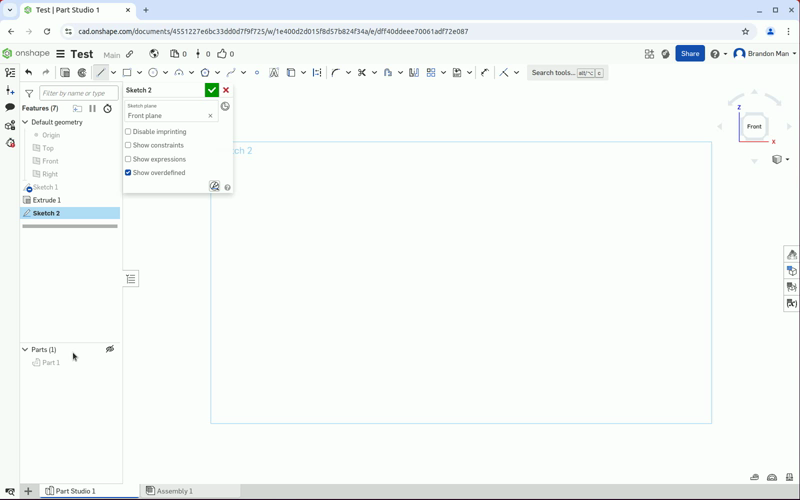
mouse_move(460, 290)
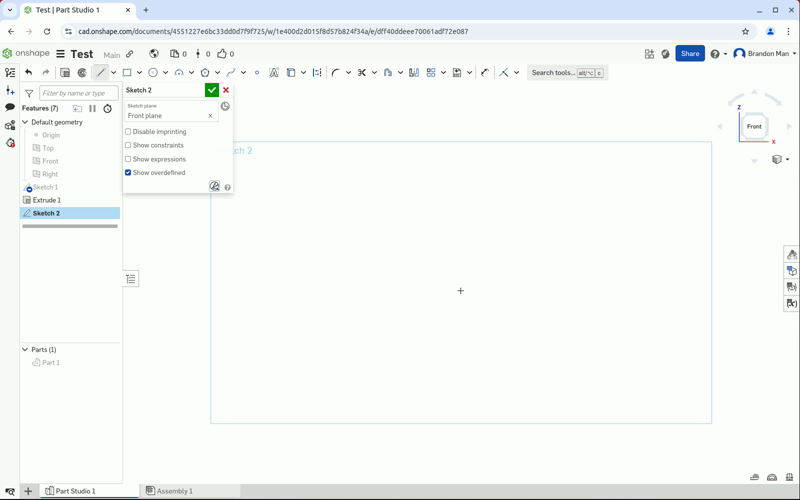
click(460, 290)
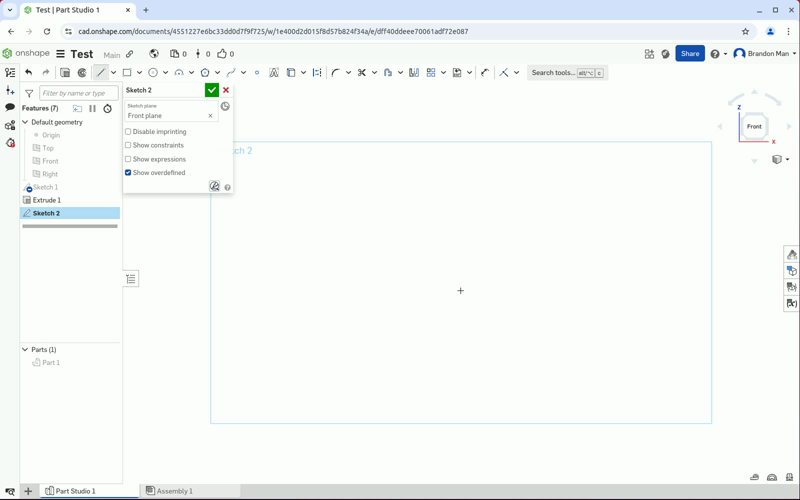
key_up(shift)
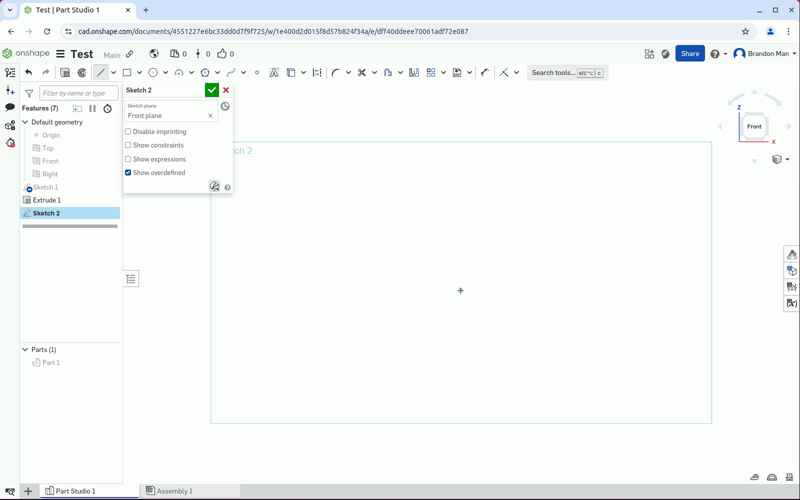
key_down(shift)
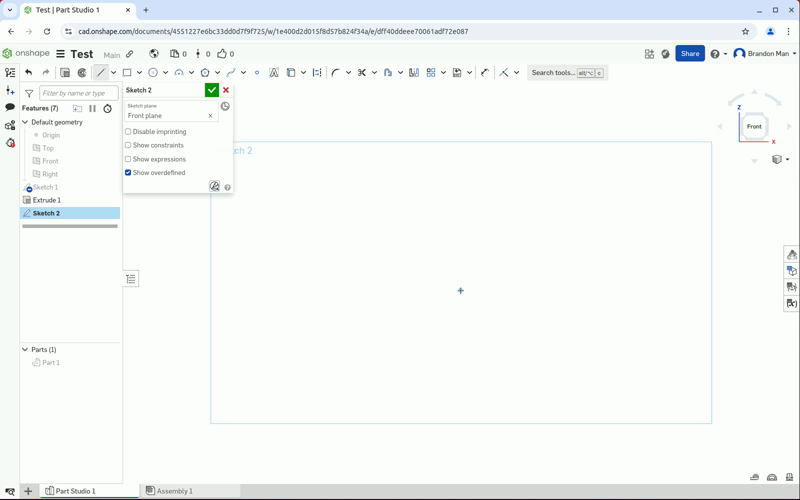
mouse_move(564, 290)
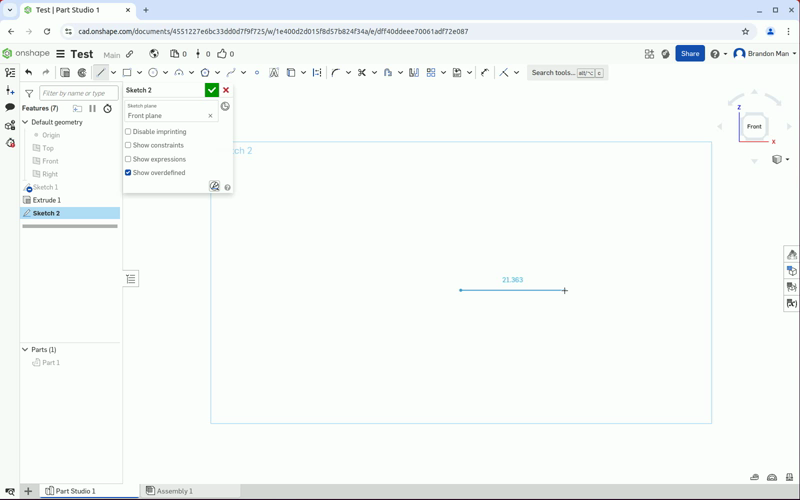
click(564, 290)
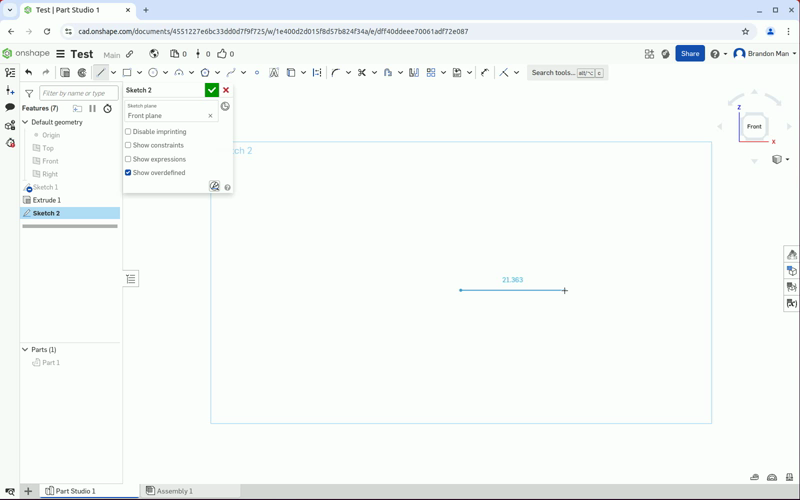
key_up(shift)
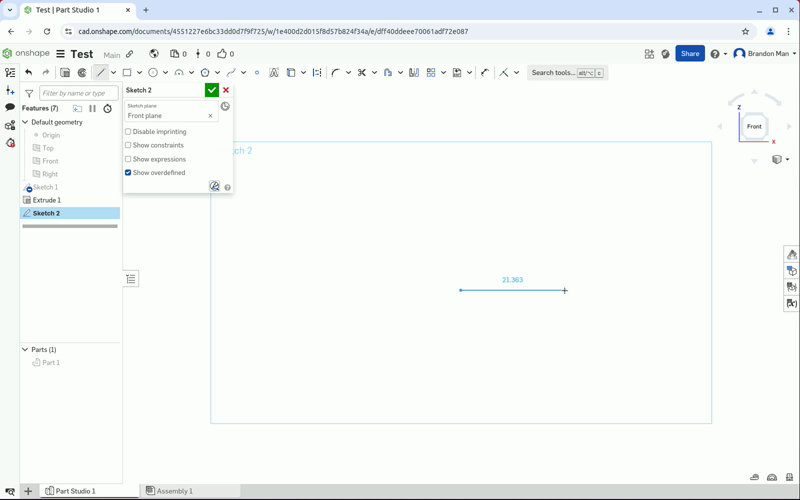
key_down(shift)
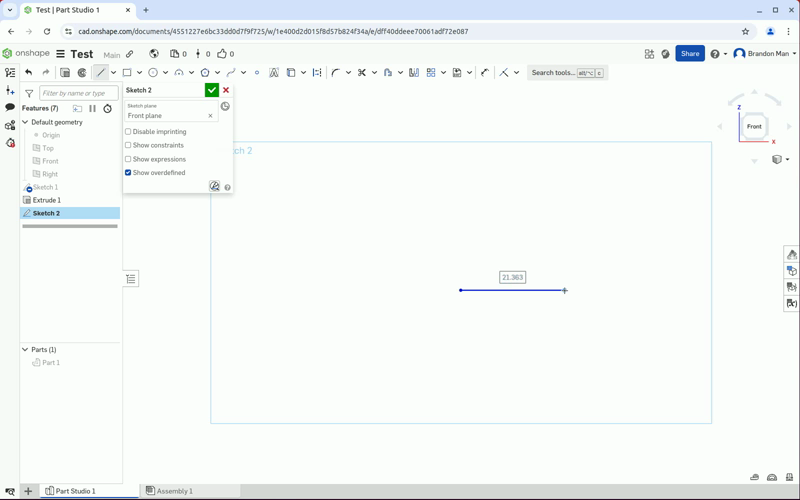
mouse_move(589, 290)
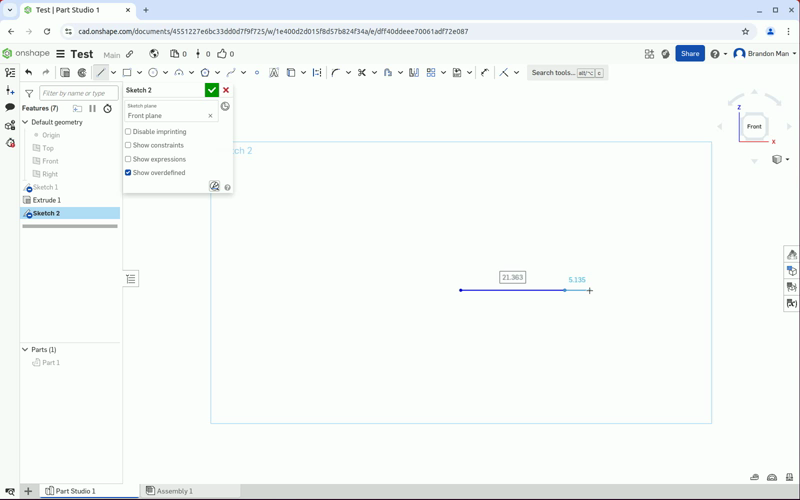
mouse_move(564, 292)
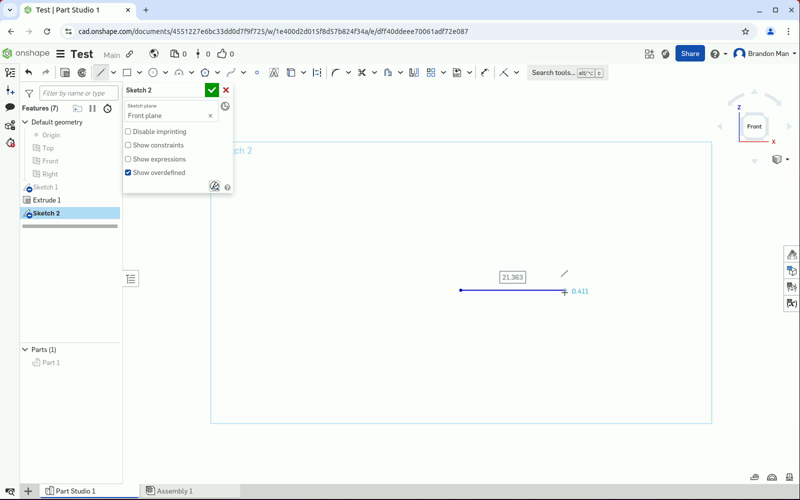
scroll(6)
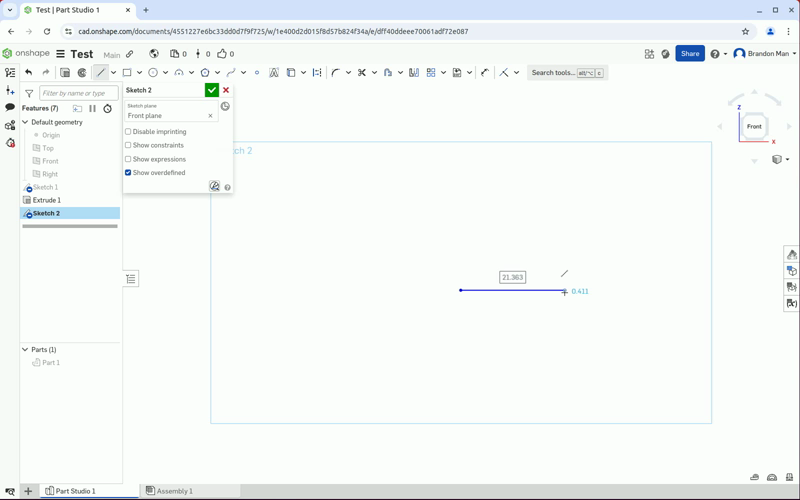
scroll(6)
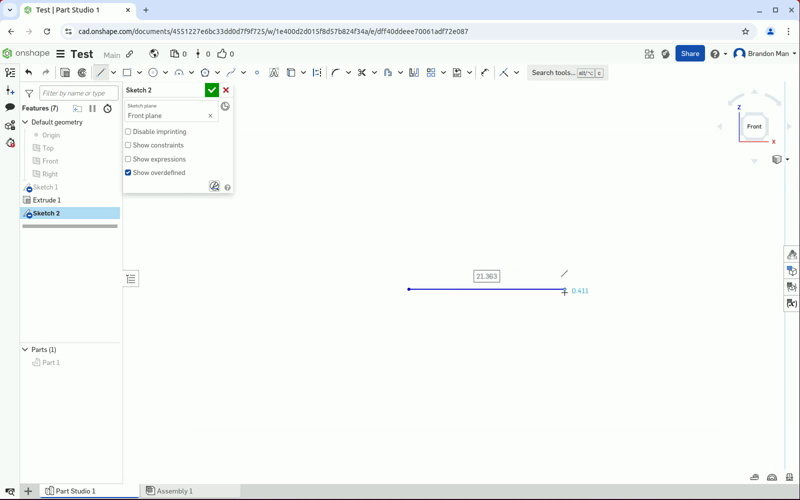
scroll(6)
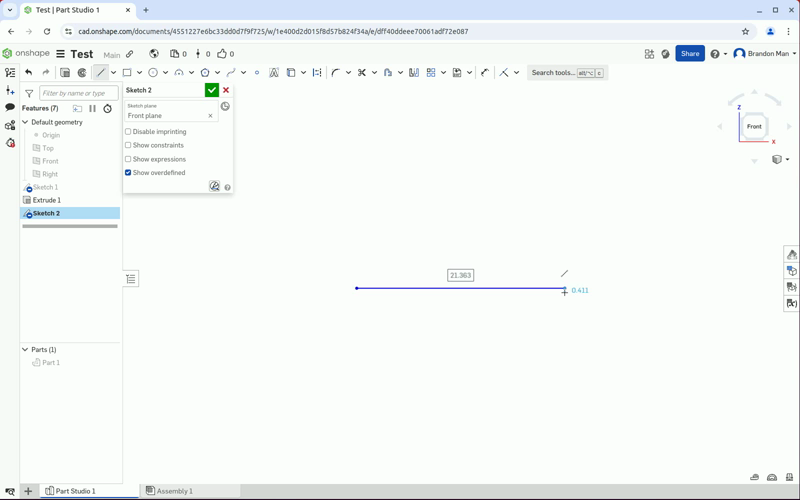
scroll(6)
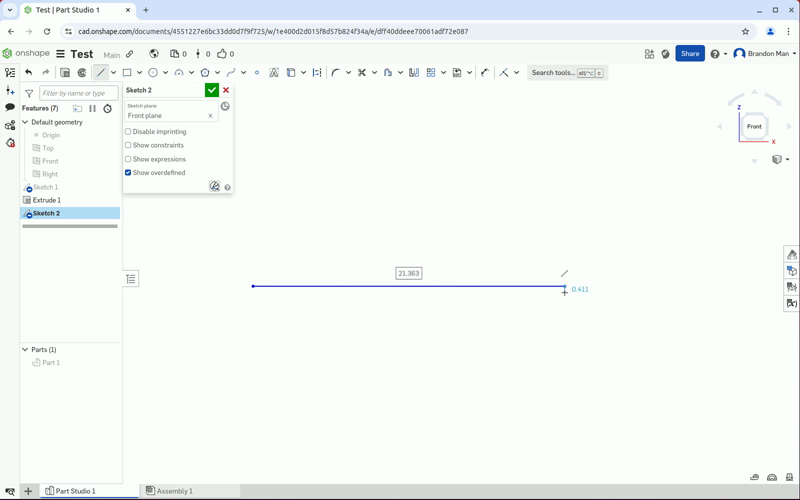
scroll(6)
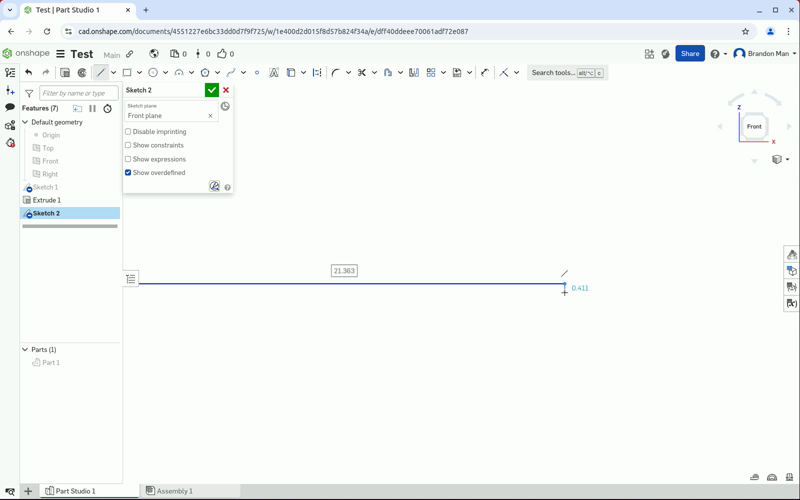
scroll(6)
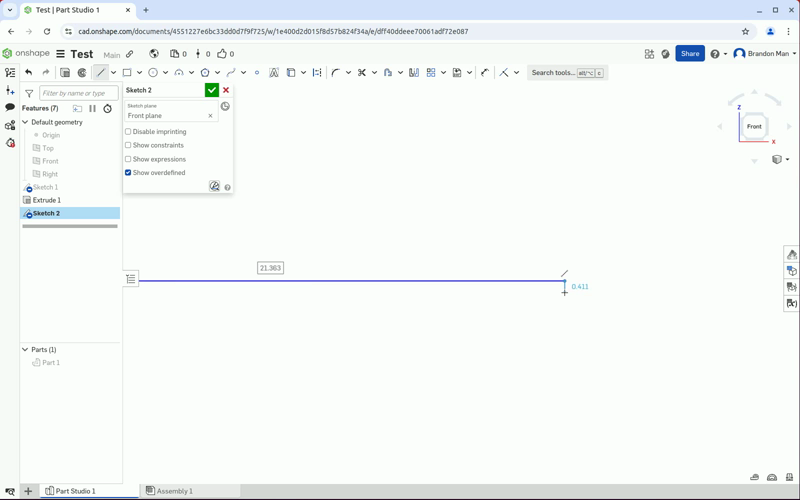
scroll(6)
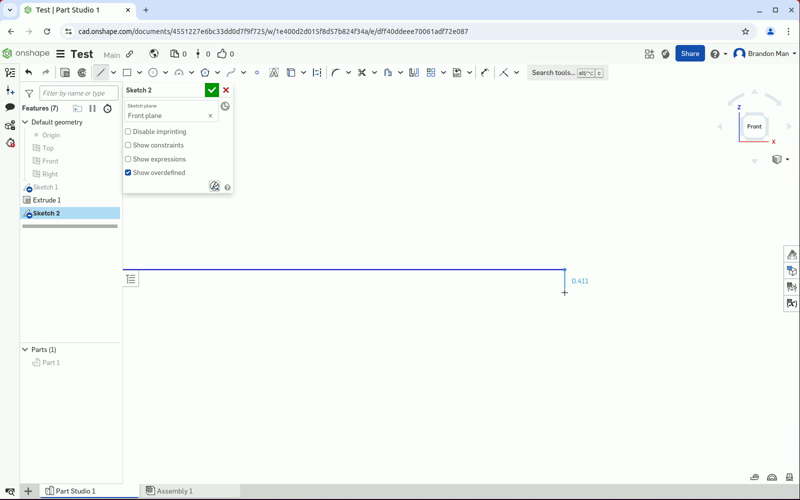
click(564, 292)
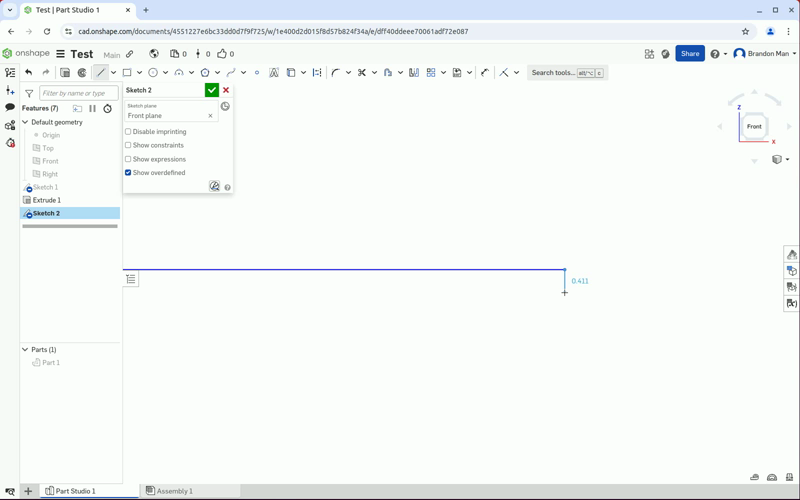
scroll(-6)
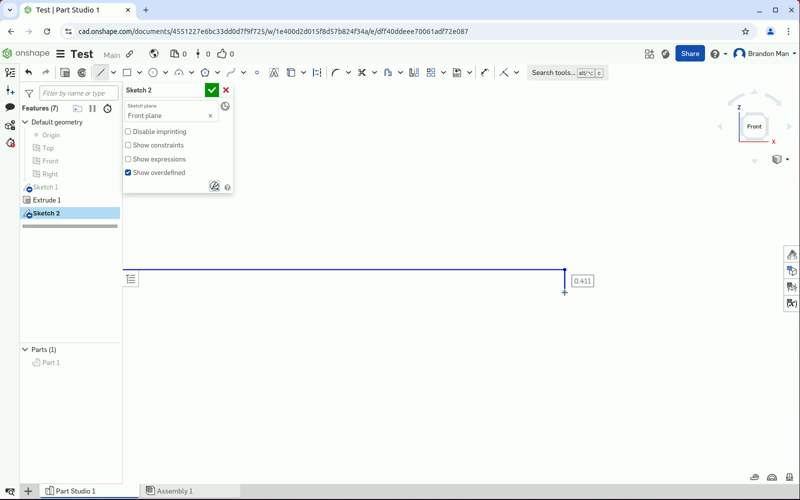
scroll(-6)
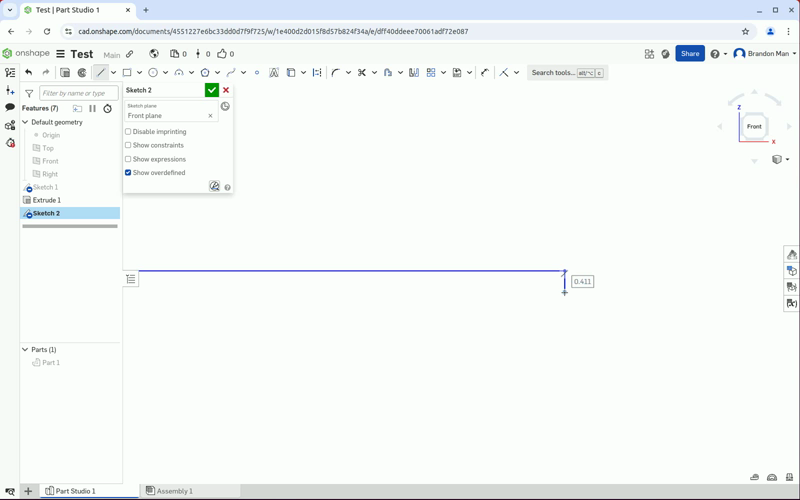
scroll(-6)
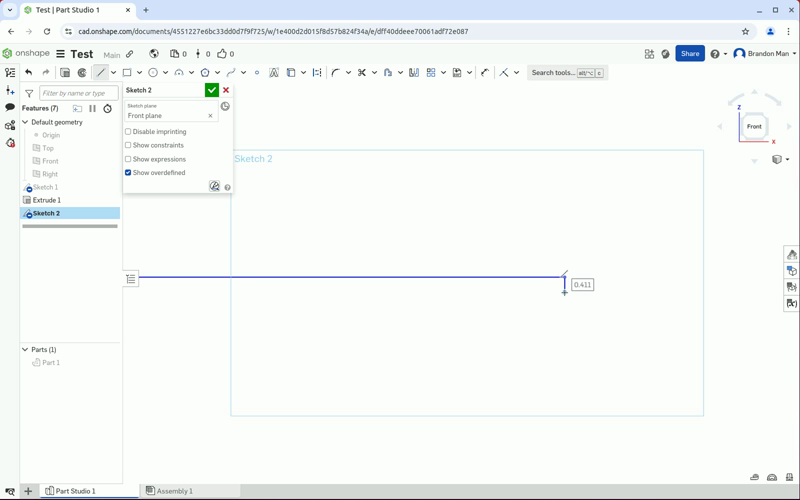
scroll(-6)
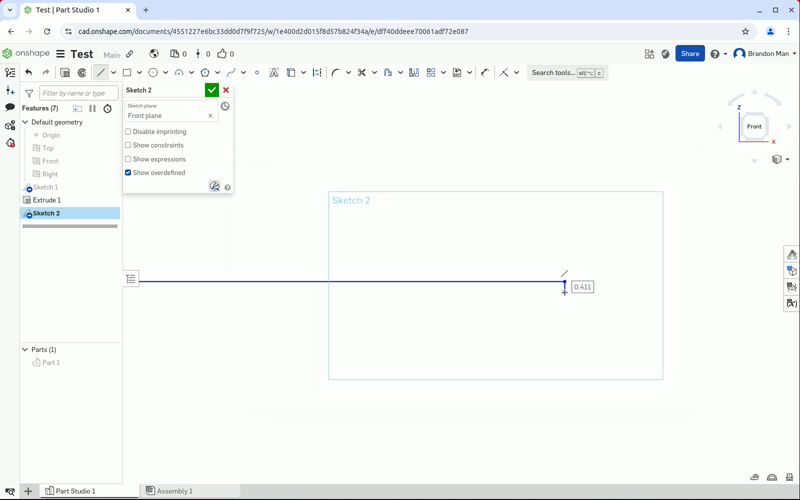
scroll(-6)
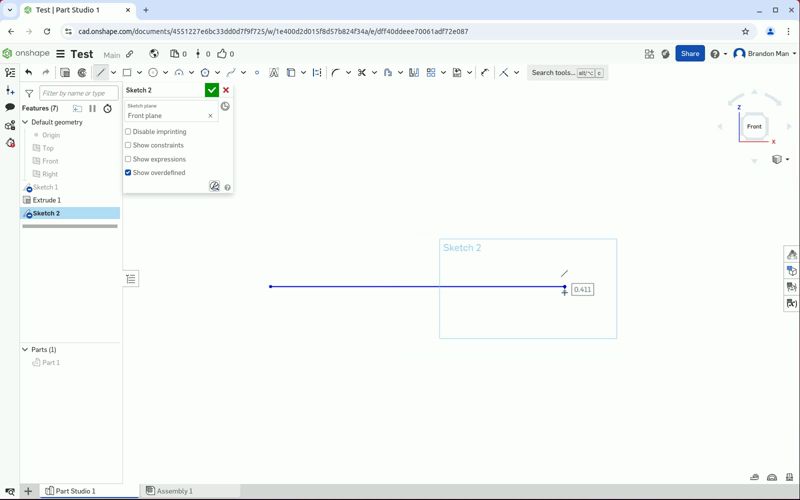
scroll(-6)
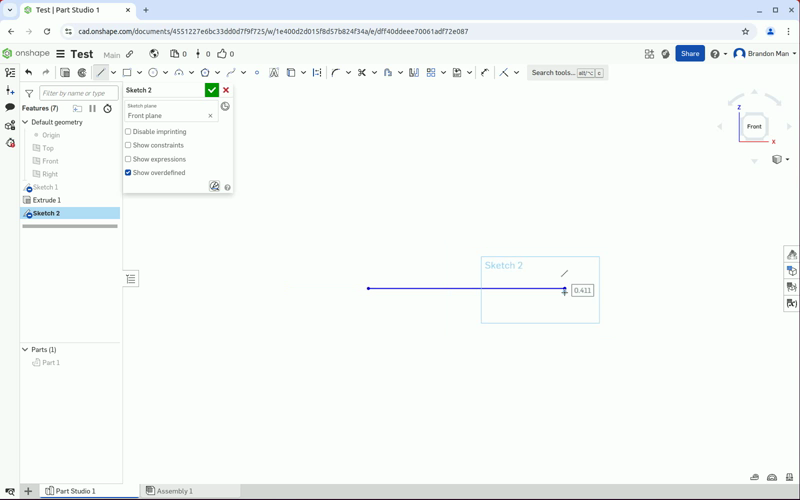
scroll(-6)
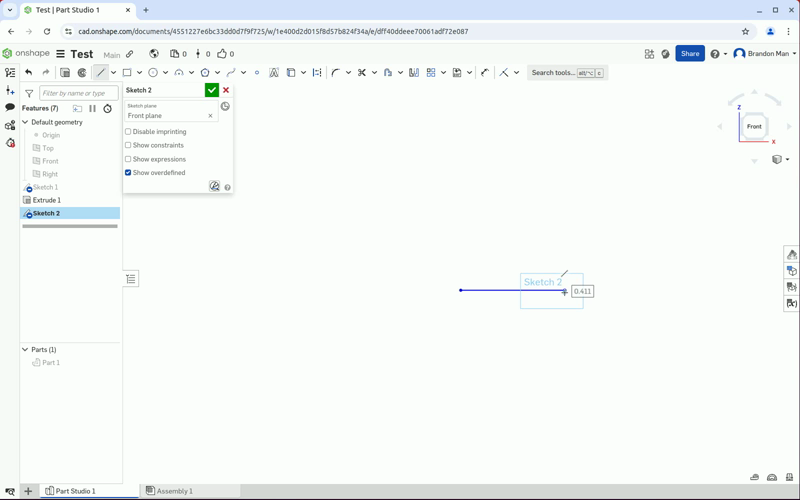
key_up(shift)
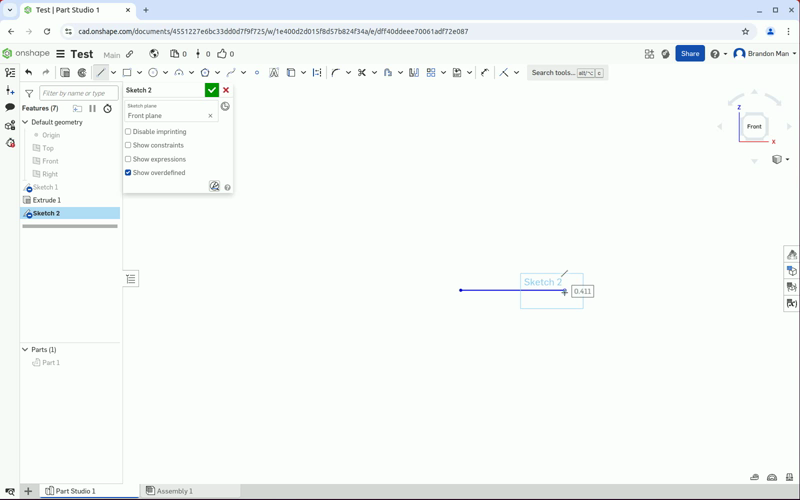
key_down(shift)
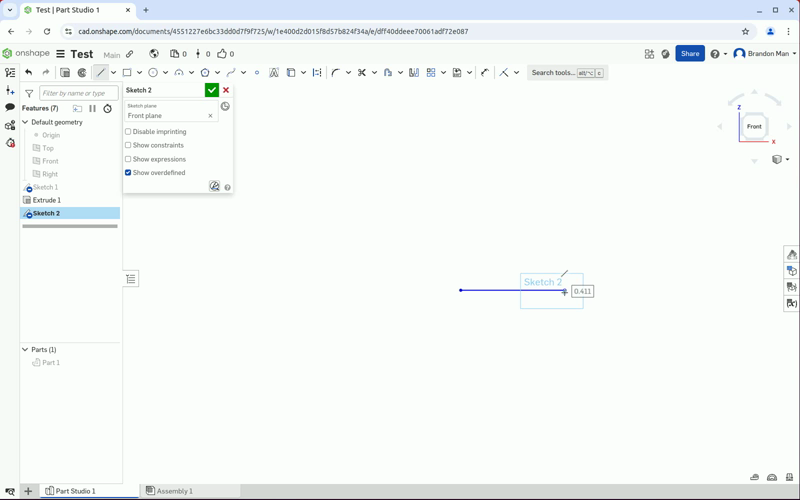
mouse_move(589, 292)
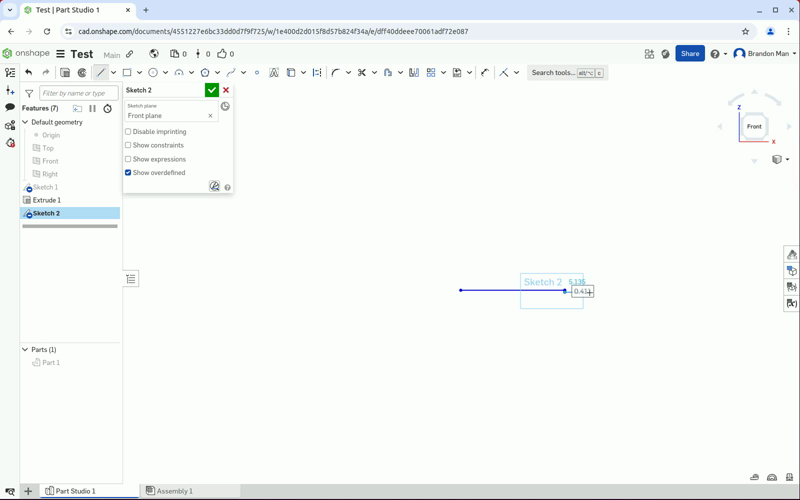
mouse_move(573, 282)
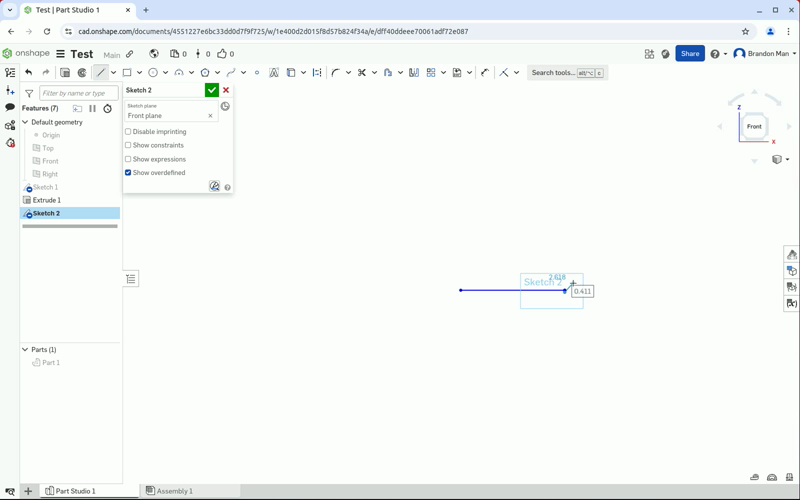
click(573, 282)
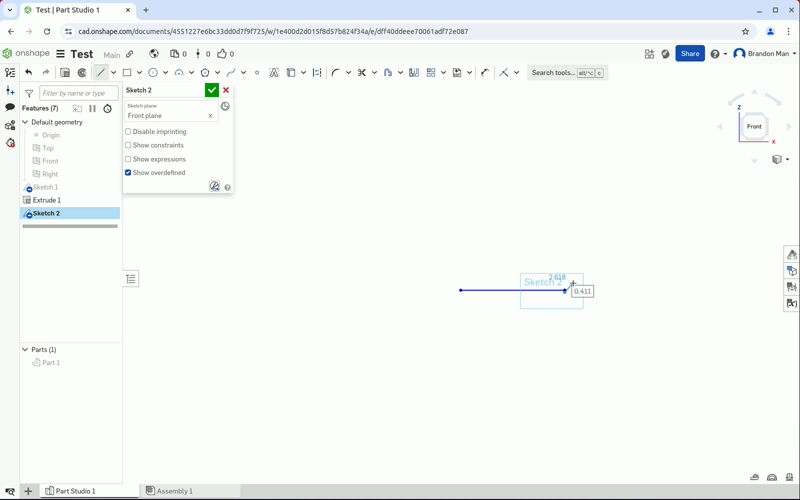
key_up(shift)
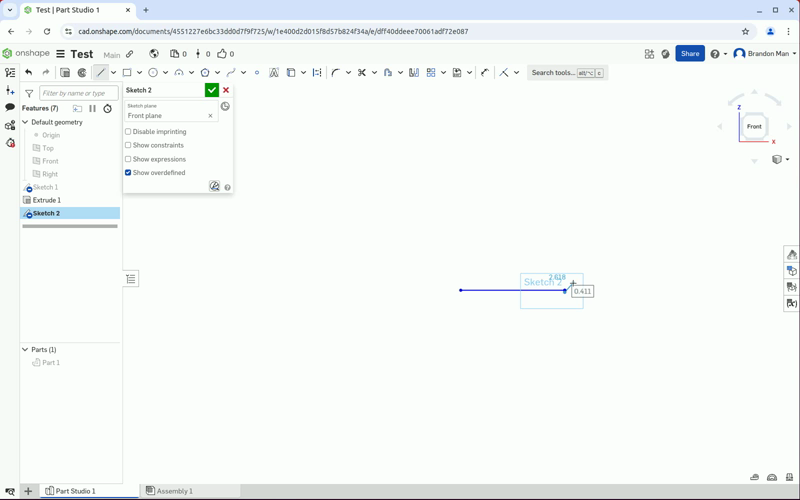
key_down(shift)
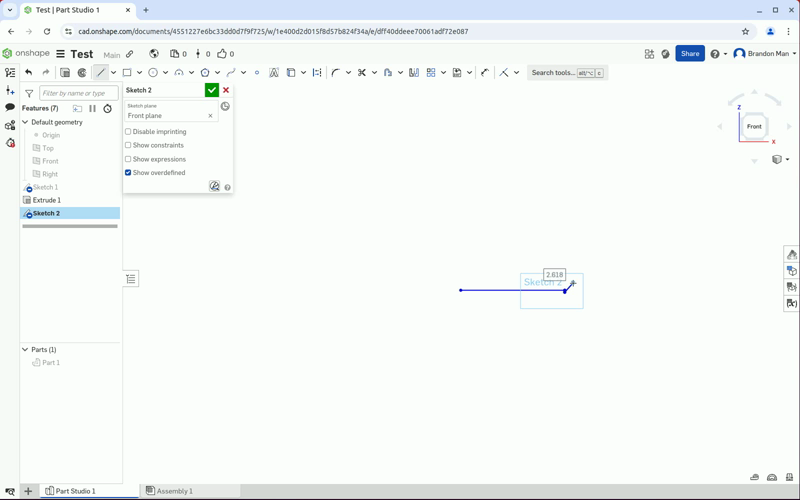
mouse_move(460, 282)
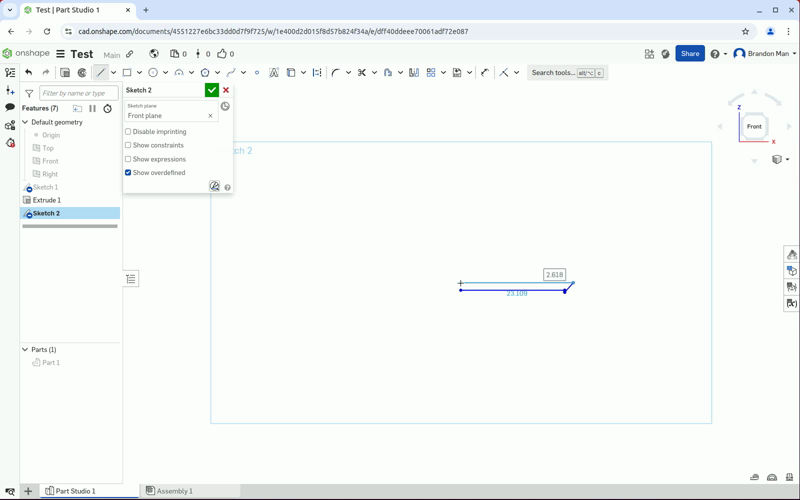
click(460, 282)
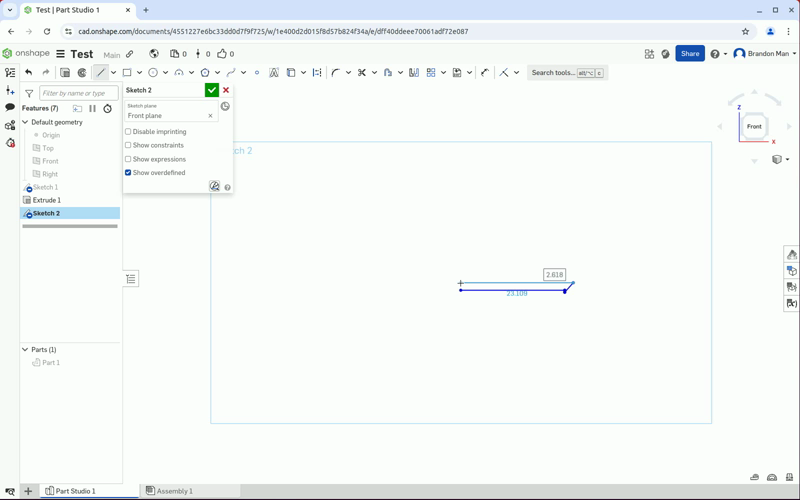
key_up(shift)
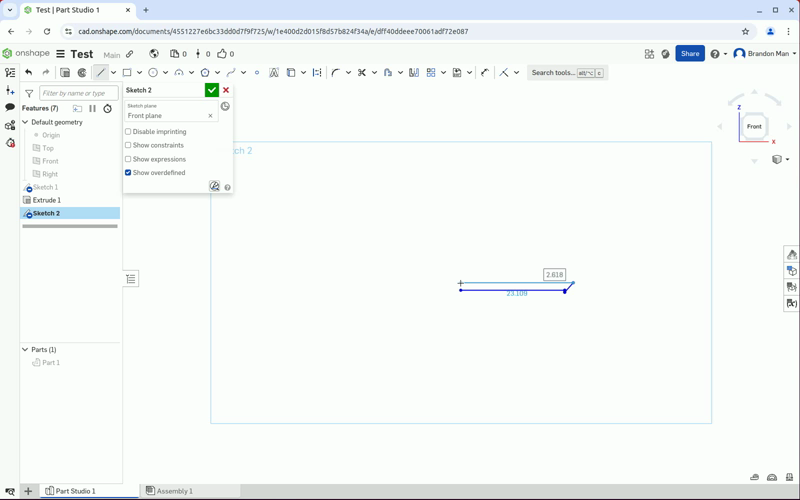
mouse_move(490, 282)
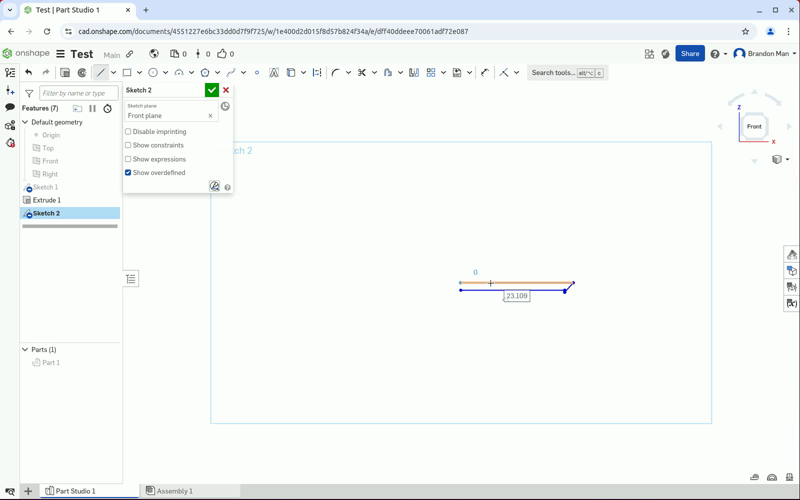
key_down(shift)
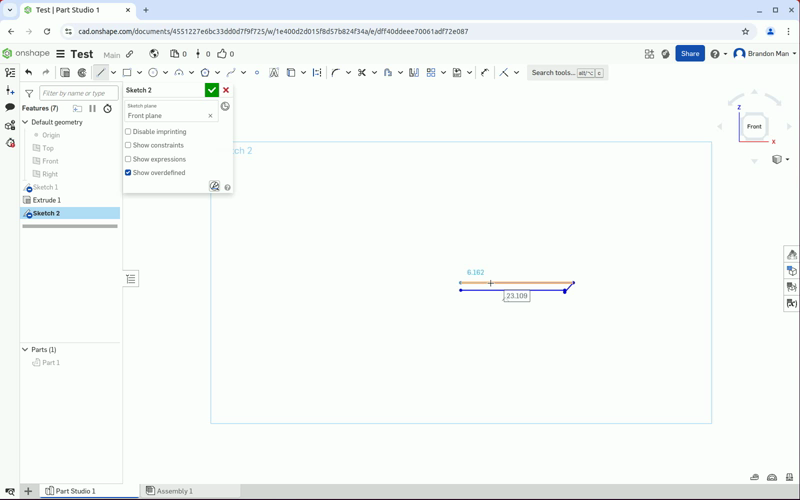
mouse_move(460, 290)
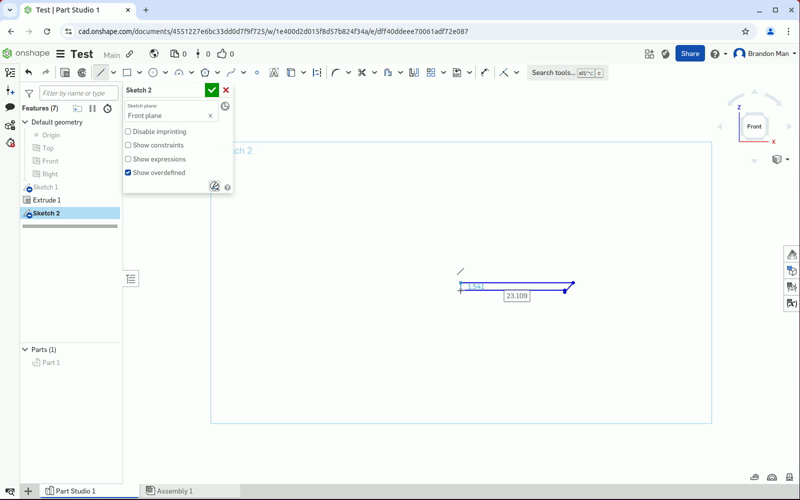
scroll(6)
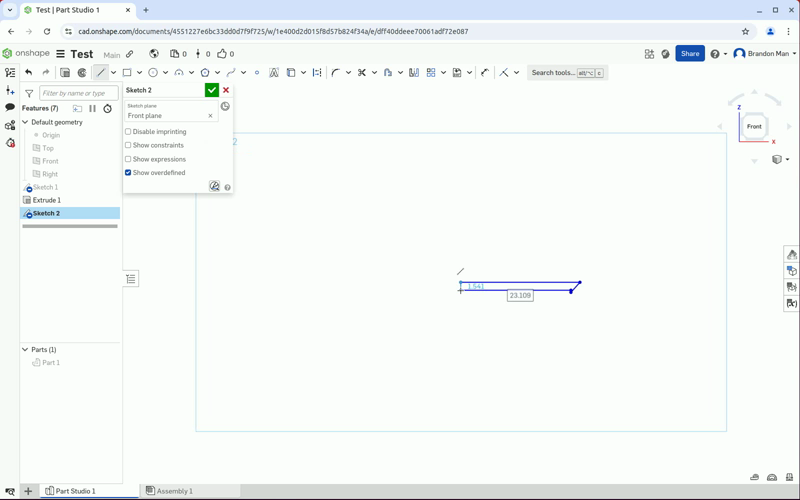
scroll(6)
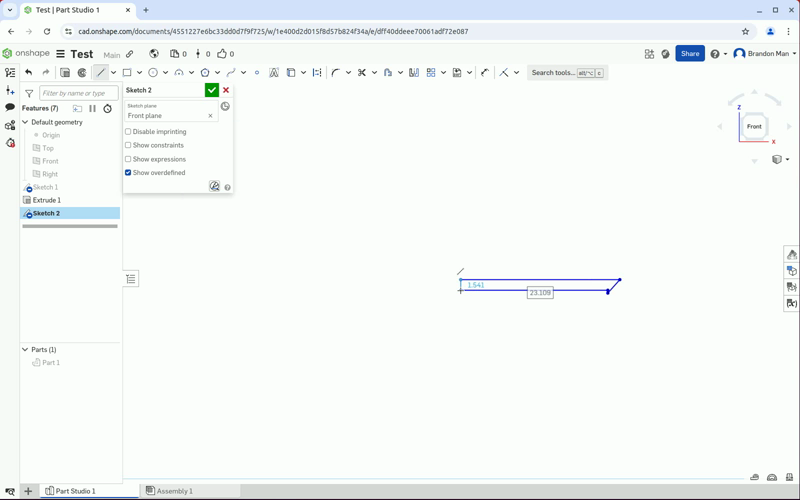
scroll(6)
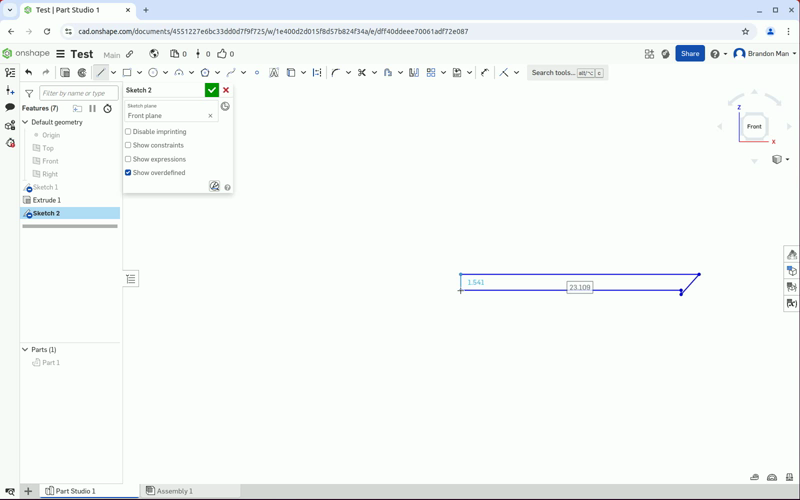
scroll(6)
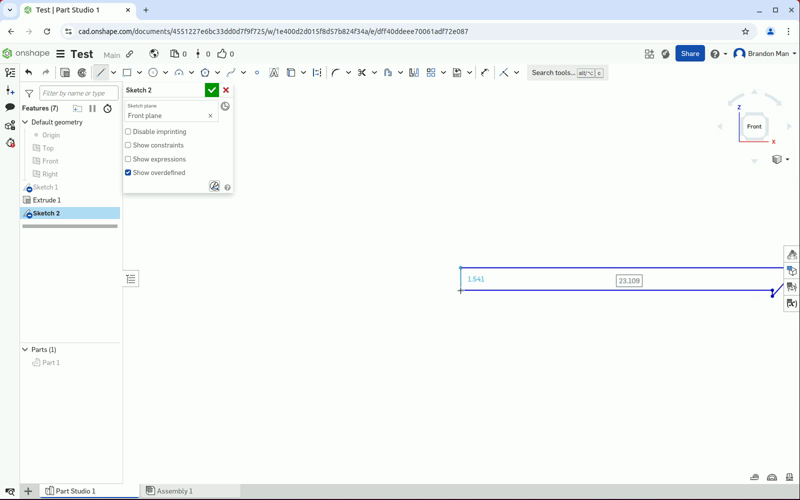
scroll(6)
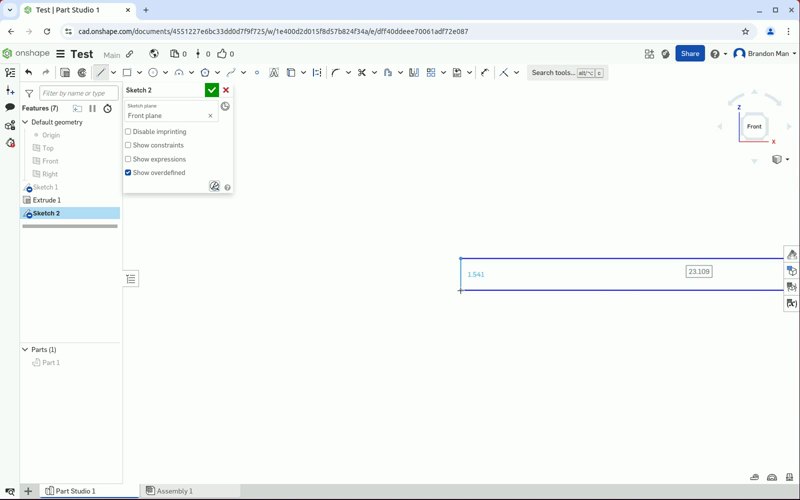
scroll(6)
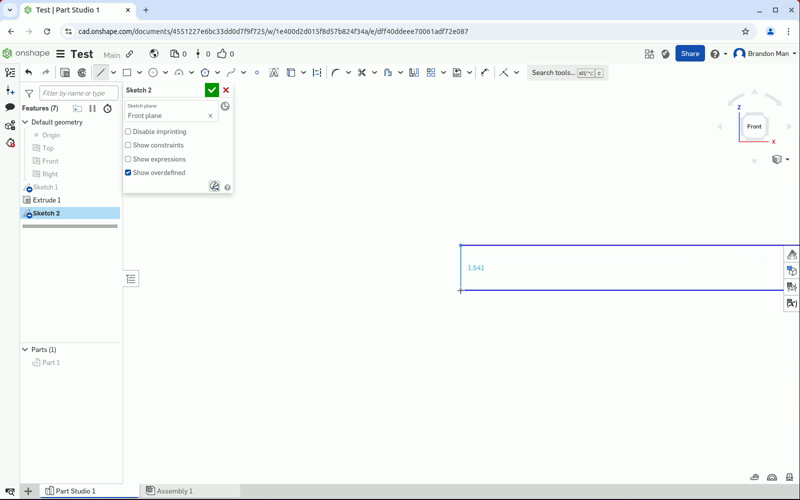
scroll(6)
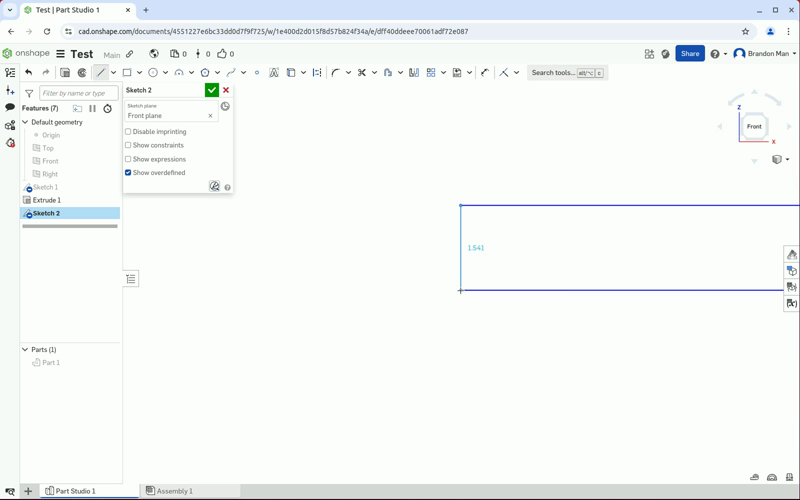
key_up(shift)
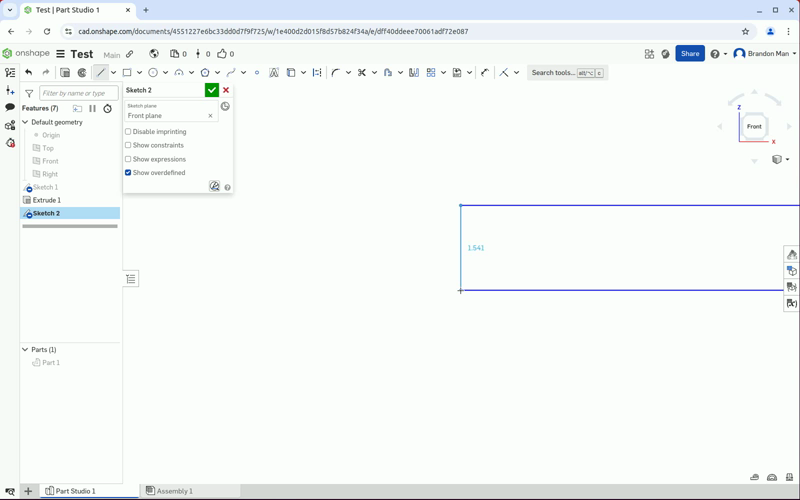
click(460, 290)
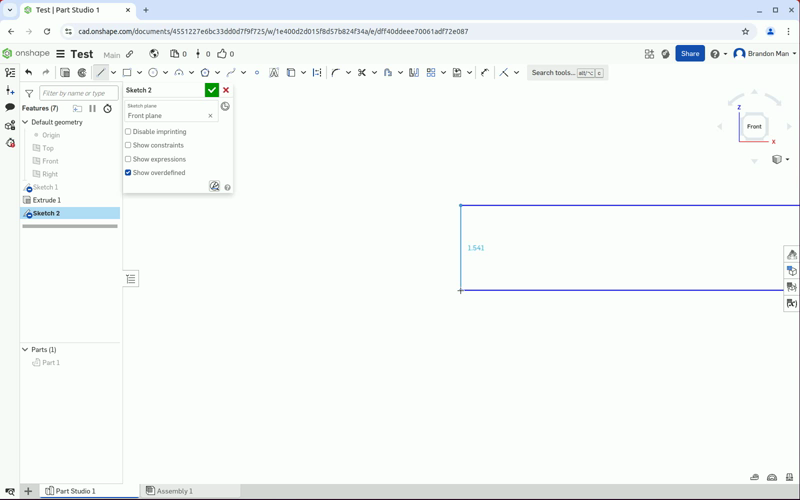
scroll(-6)
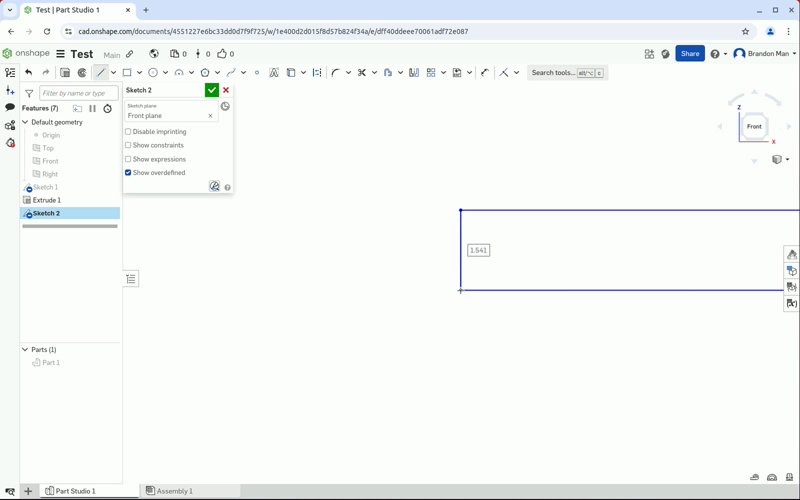
scroll(-6)
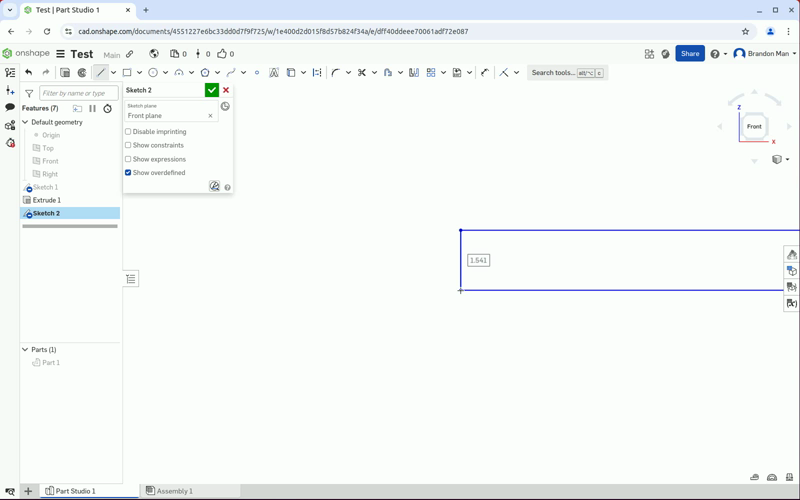
scroll(-6)
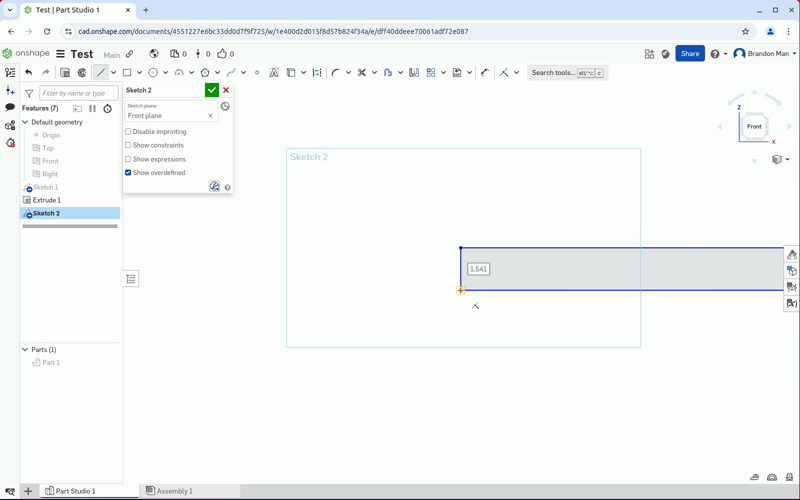
scroll(-6)
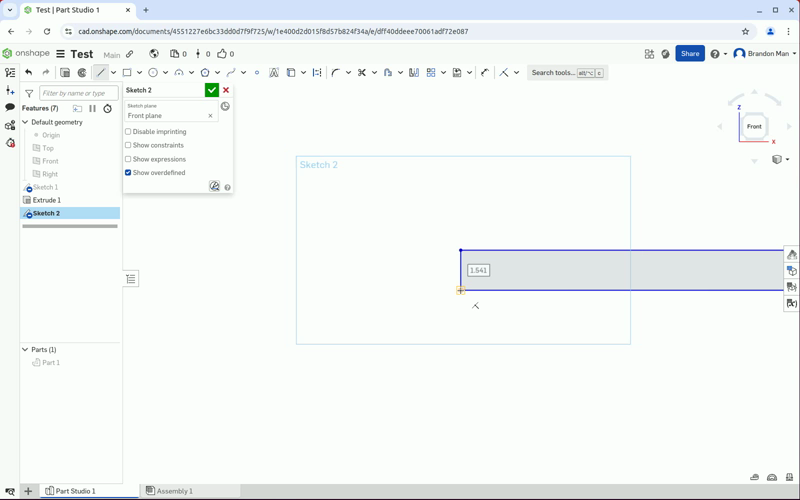
scroll(-6)
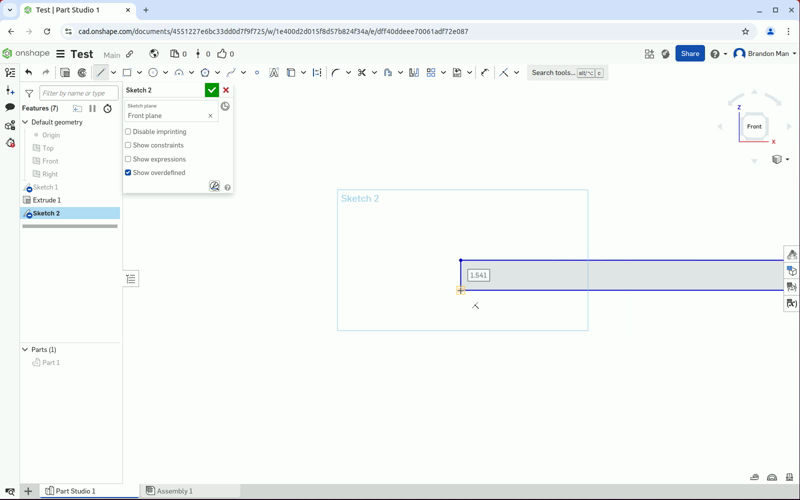
scroll(-6)
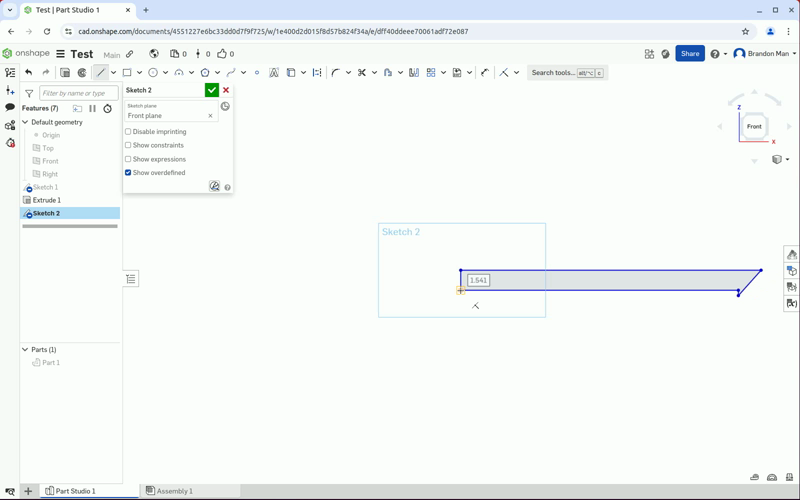
scroll(-6)
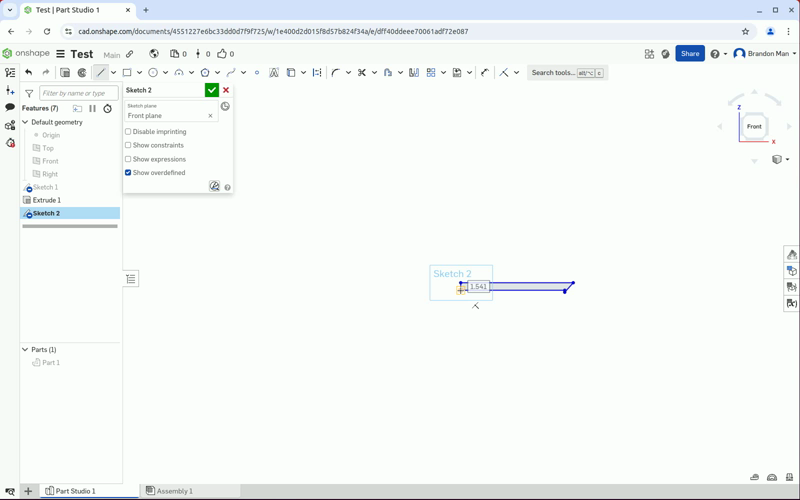
key(esc)
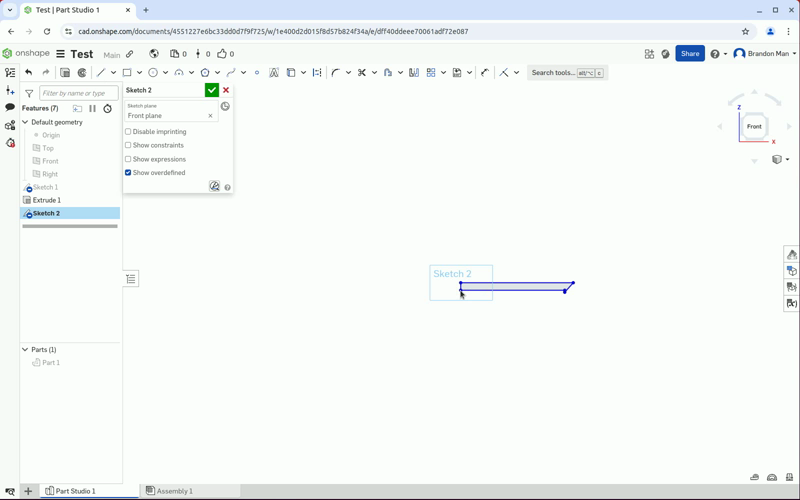
mouse_move(540, 288)
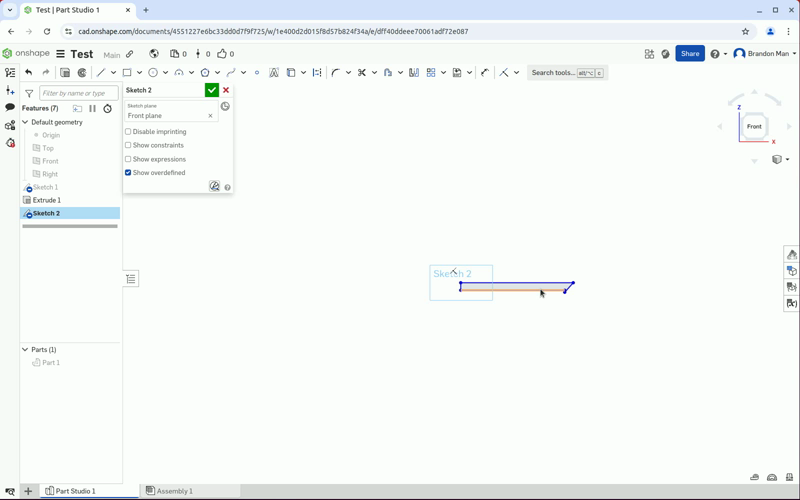
scroll(6)
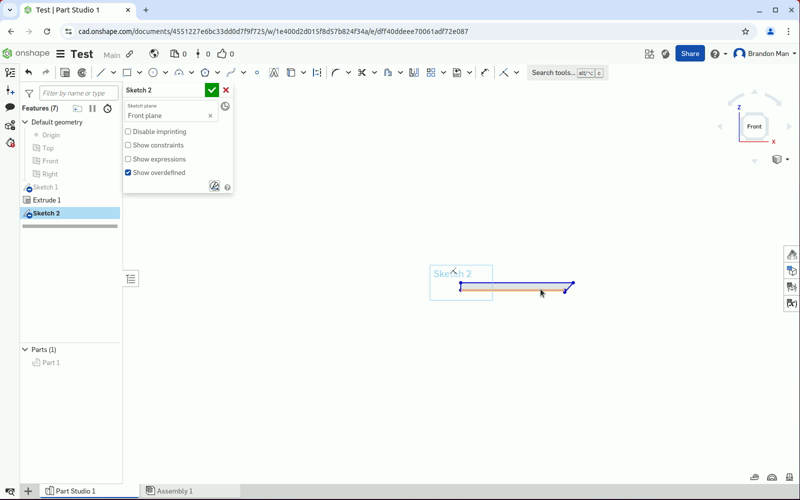
scroll(6)
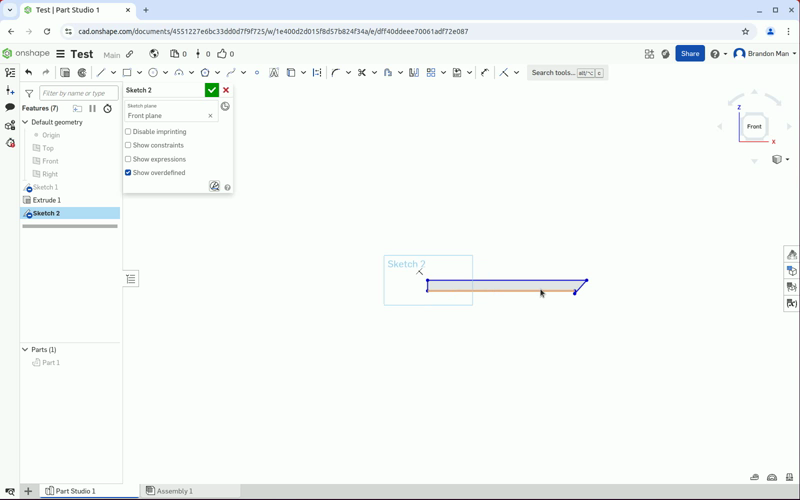
scroll(6)
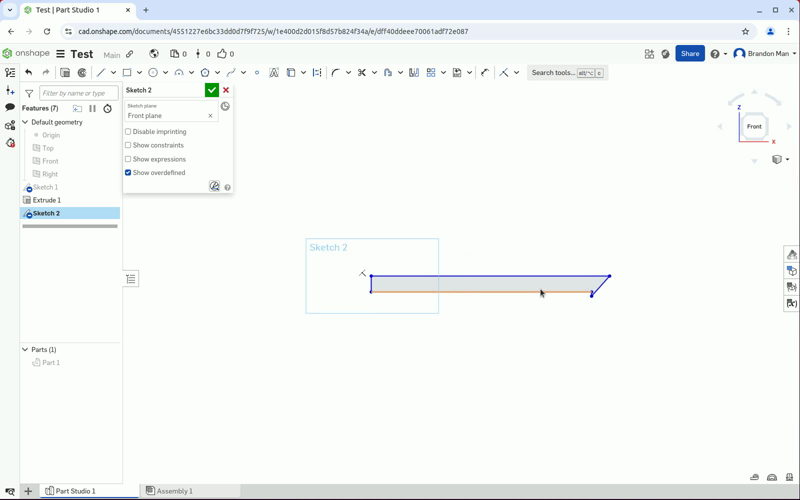
scroll(6)
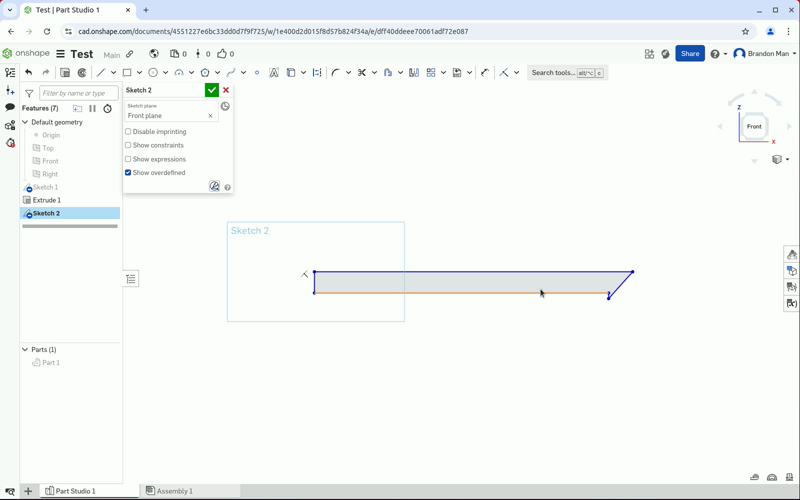
scroll(6)
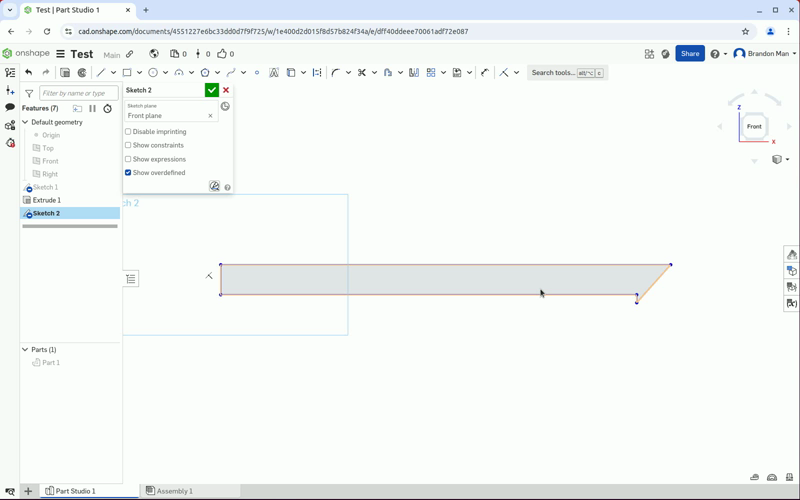
scroll(6)
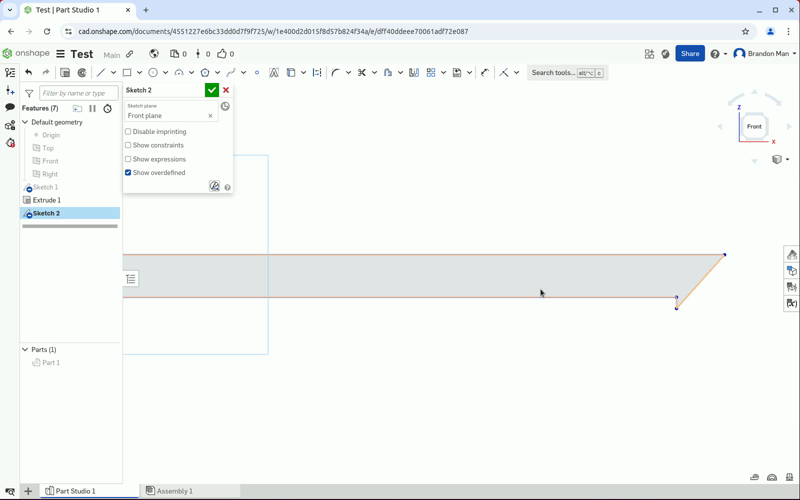
scroll(6)
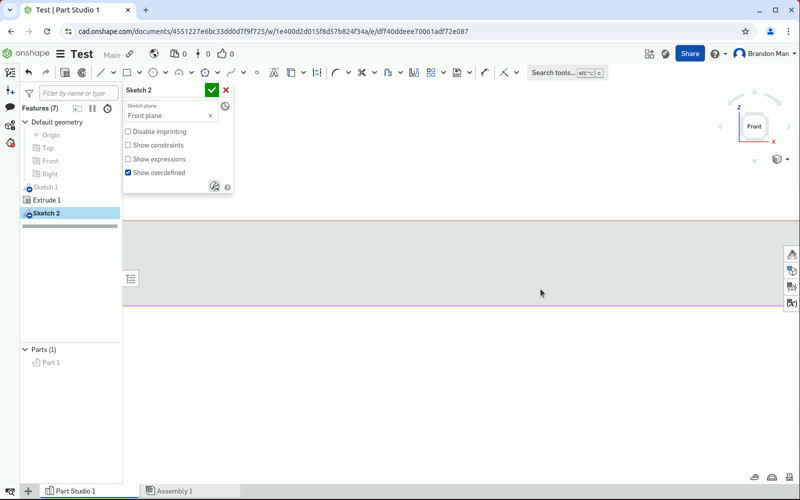
click(540, 288)
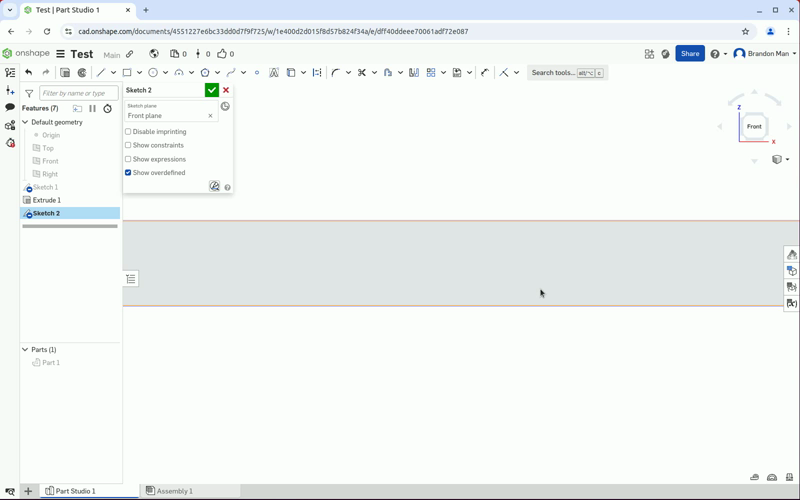
scroll(-6)
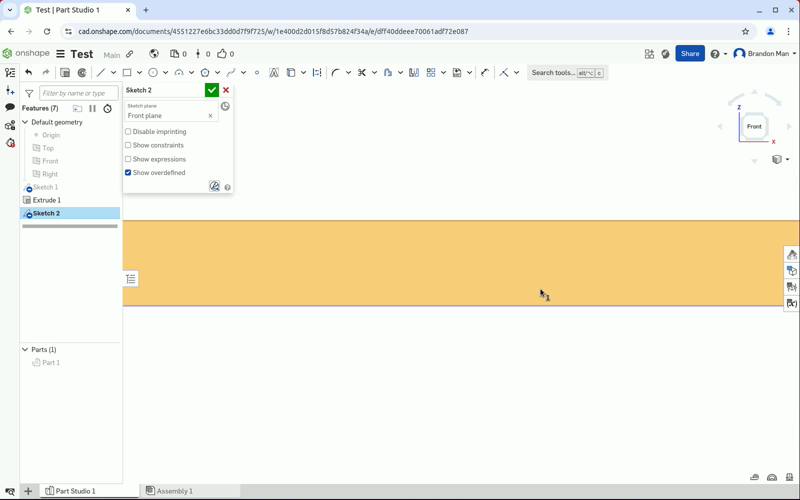
scroll(-6)
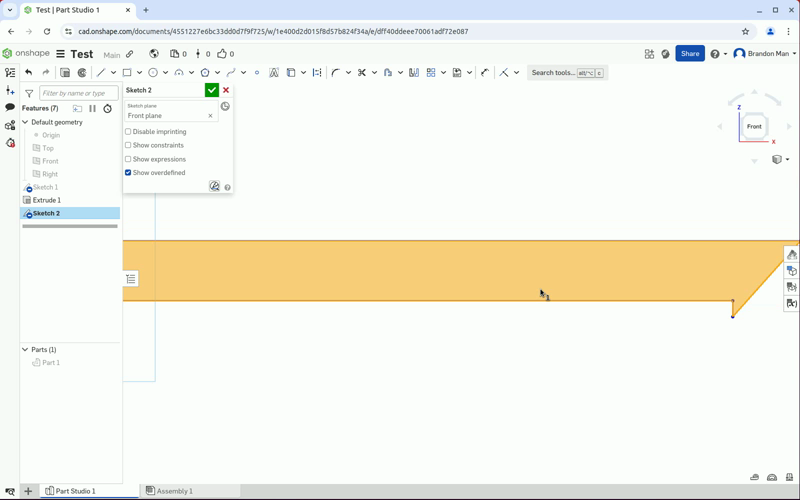
scroll(-6)
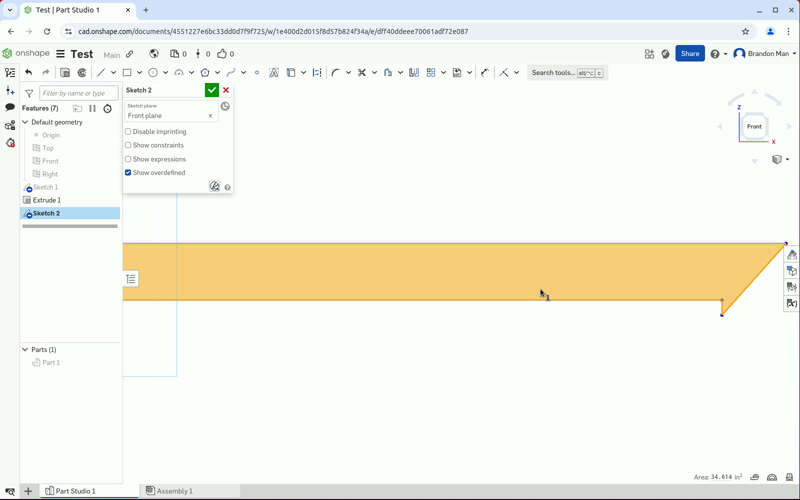
scroll(-6)
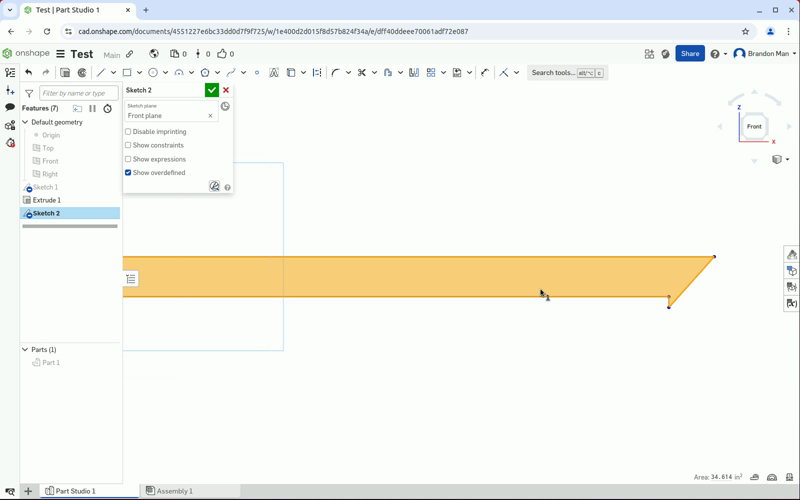
scroll(-6)
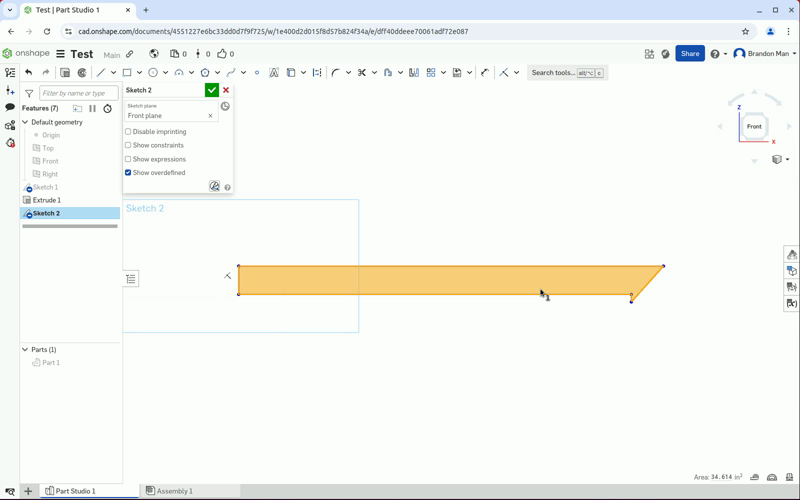
scroll(-6)
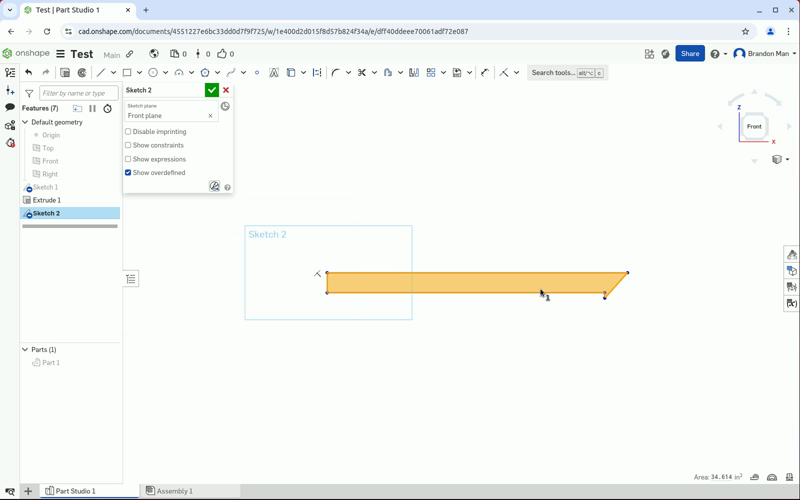
scroll(-6)
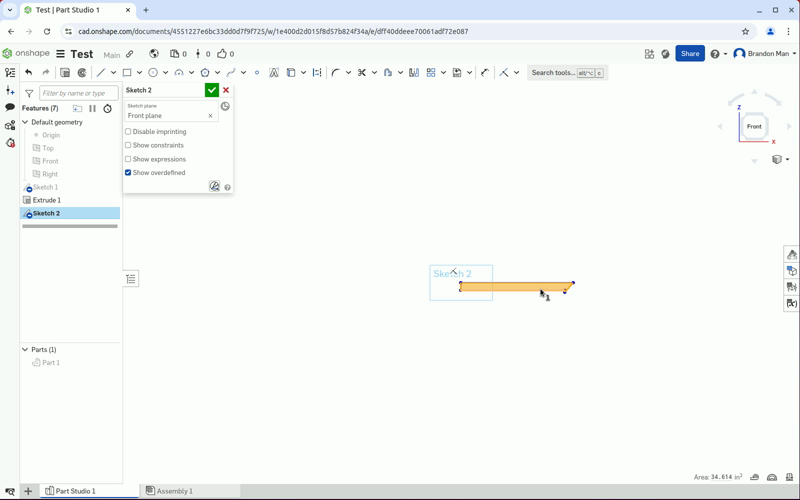
mouse_move(73, 352)
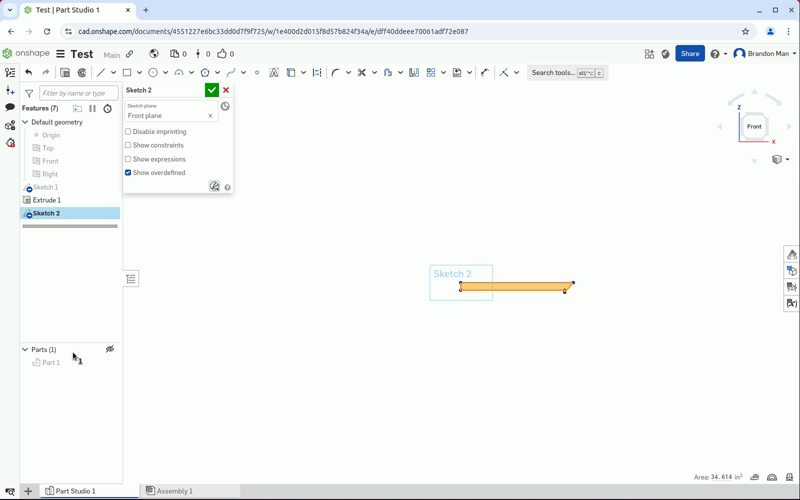
key(shift+y)
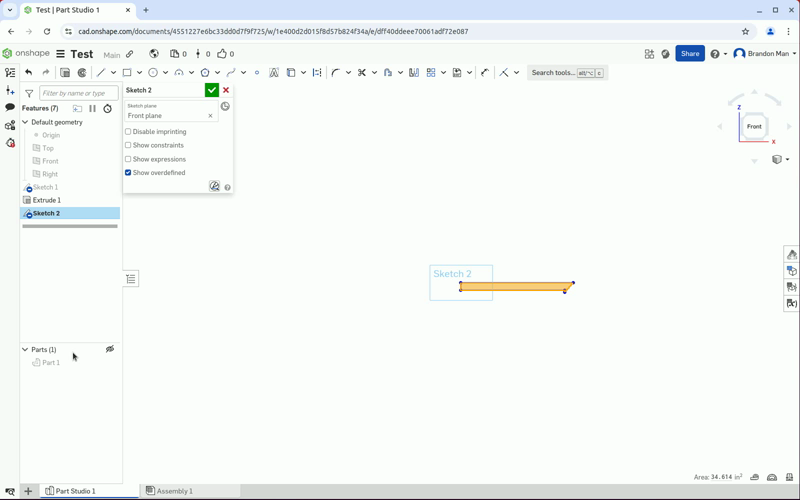
key(shift+e)
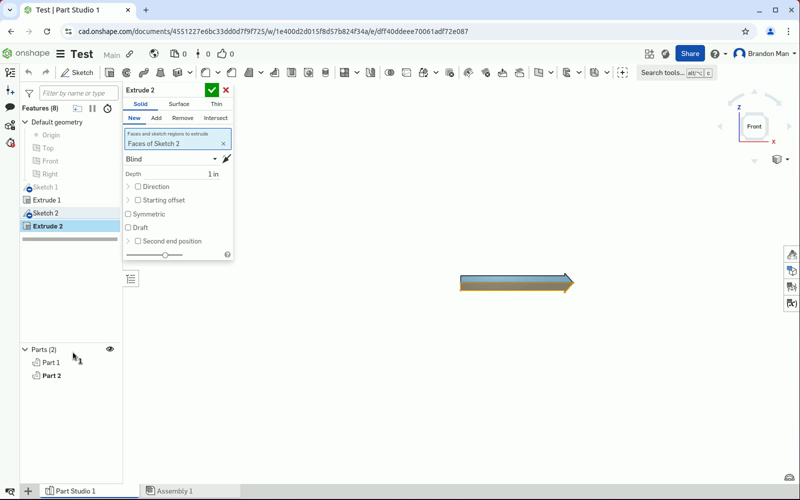
mouse_move(143, 106)
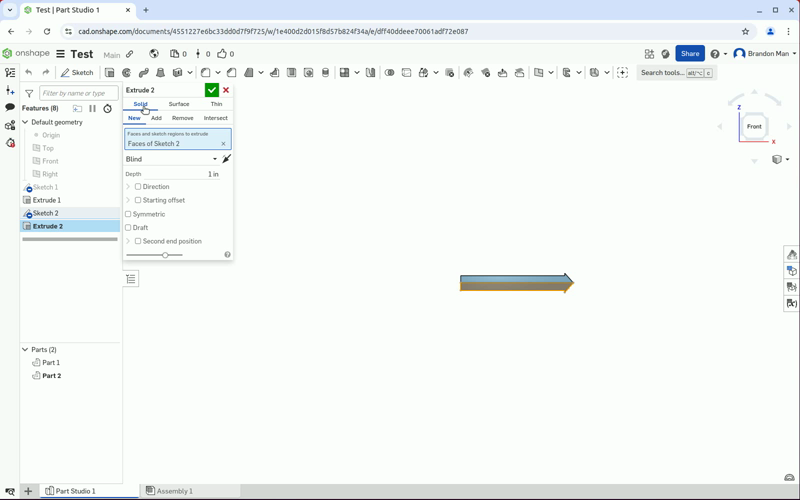
click(143, 106)
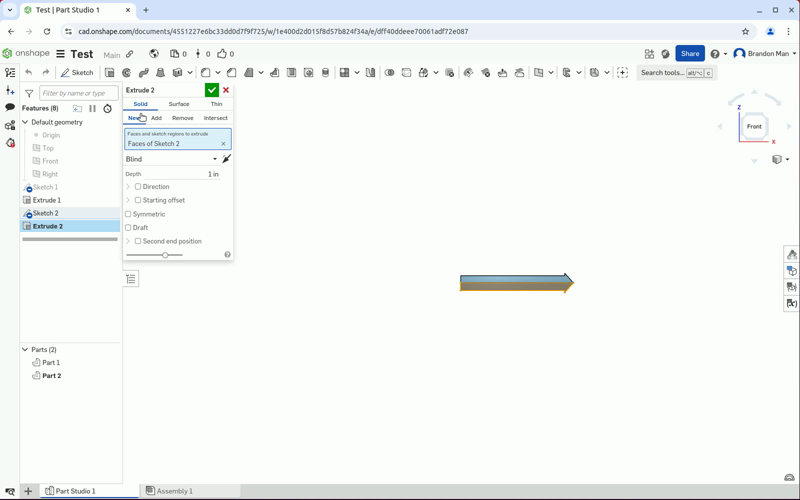
mouse_move(137, 120)
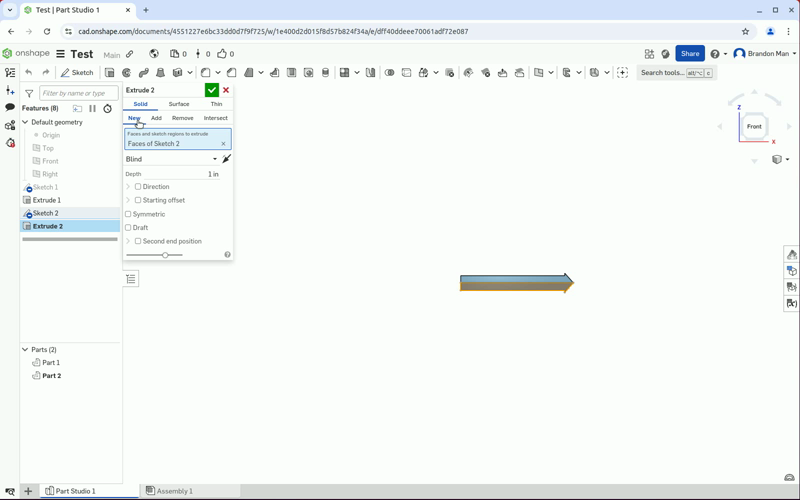
click(137, 120)
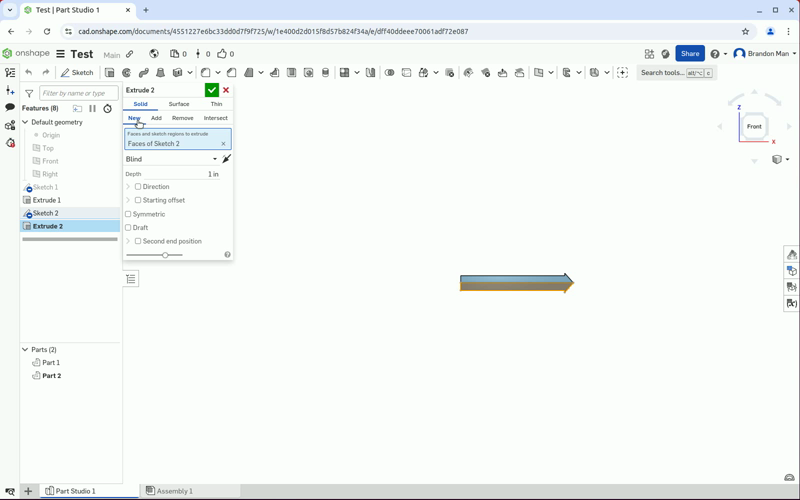
key(tab, 4)
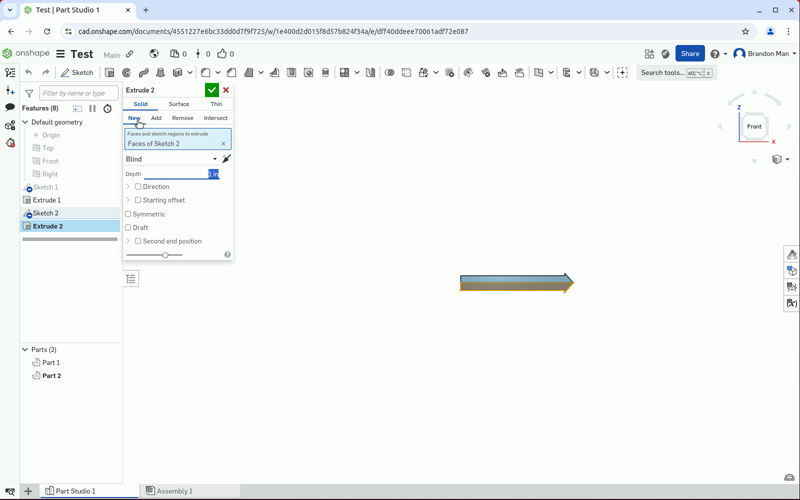
text(-0.481)
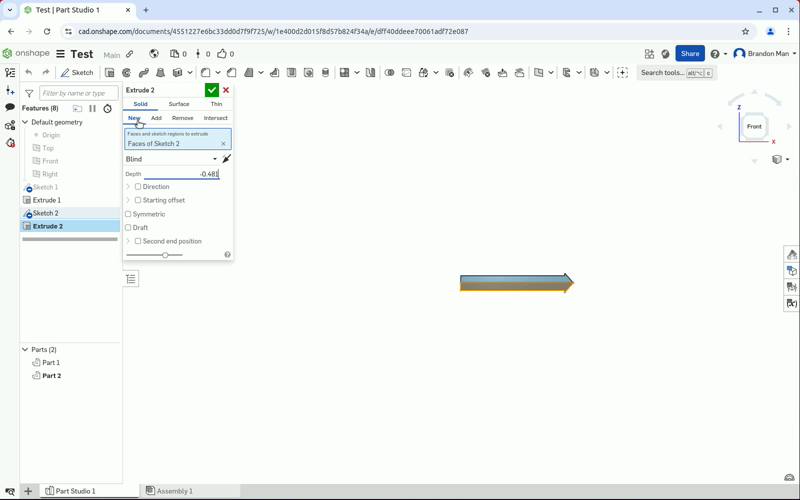
key(enter)
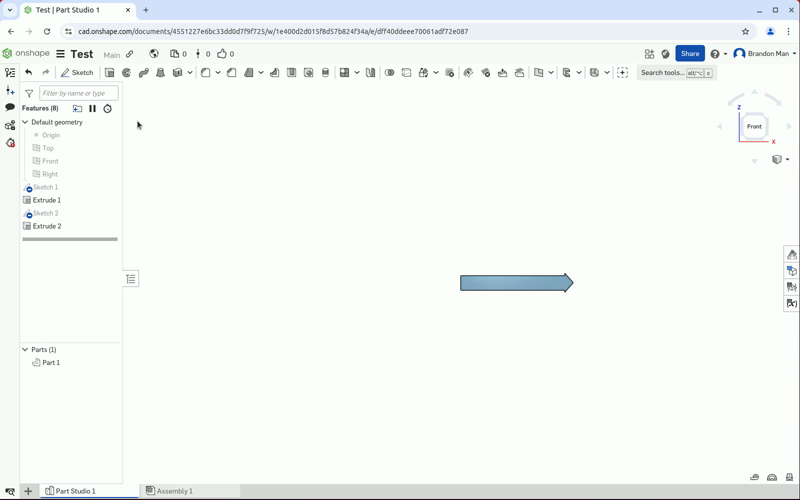
key(shift+h)
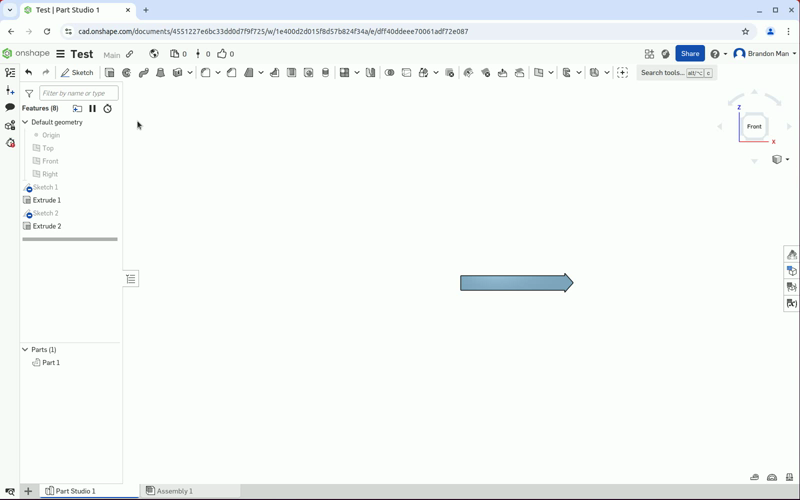
key(shift+h)
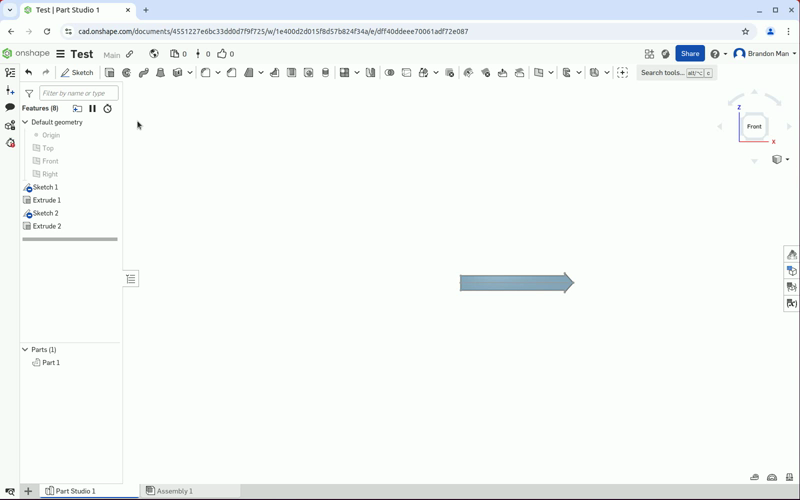
key(shift+7)
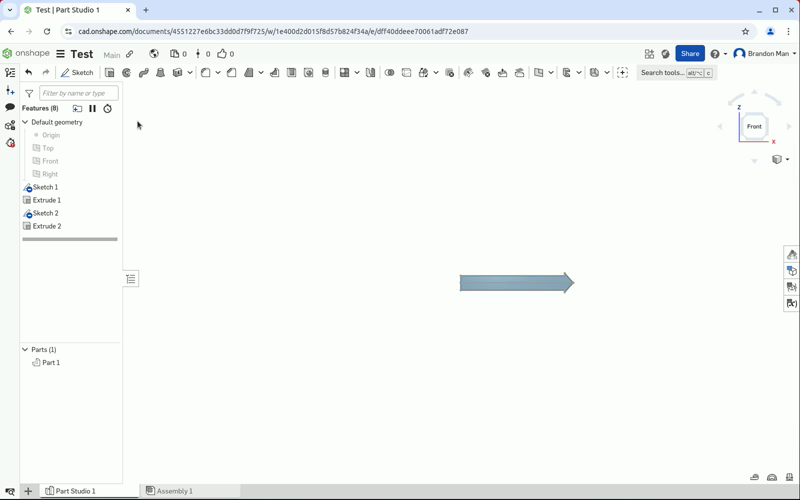
key(left, 2)
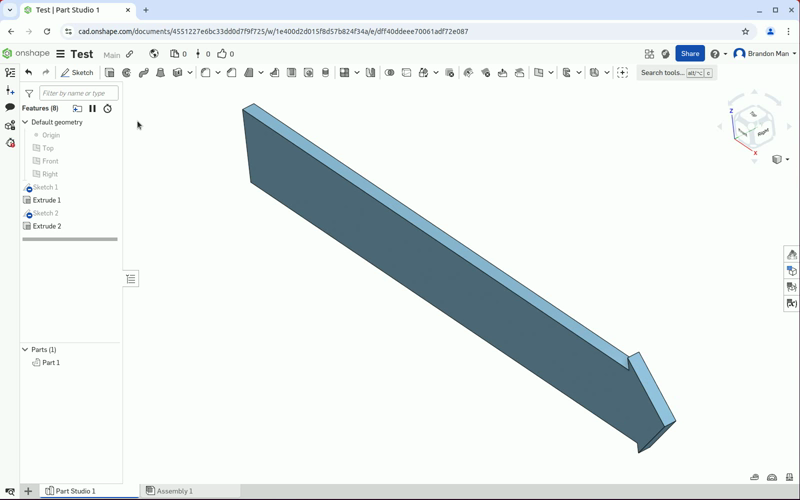
key(down, 2)
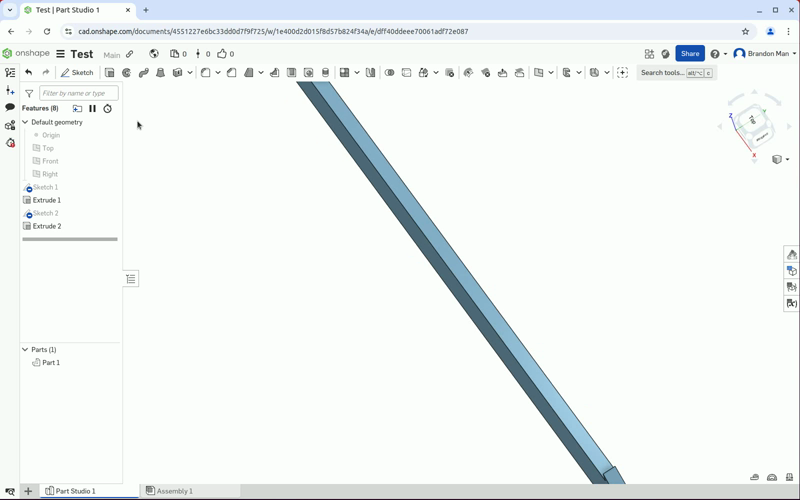
key(up, 2)
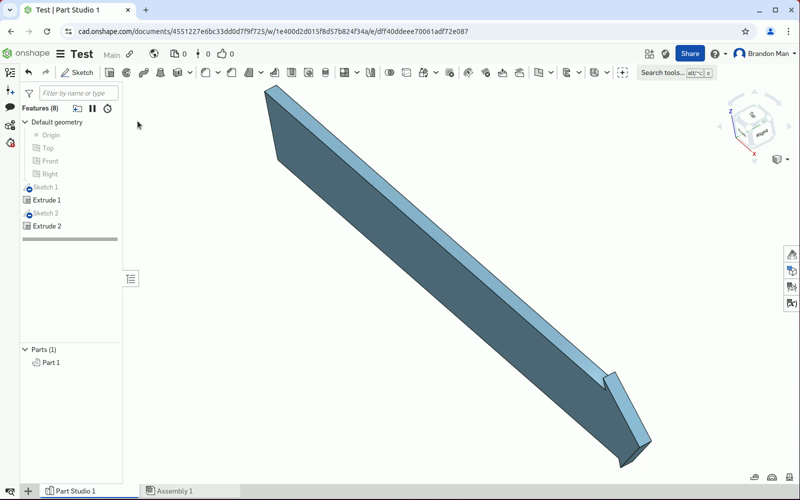
key(right, 2)
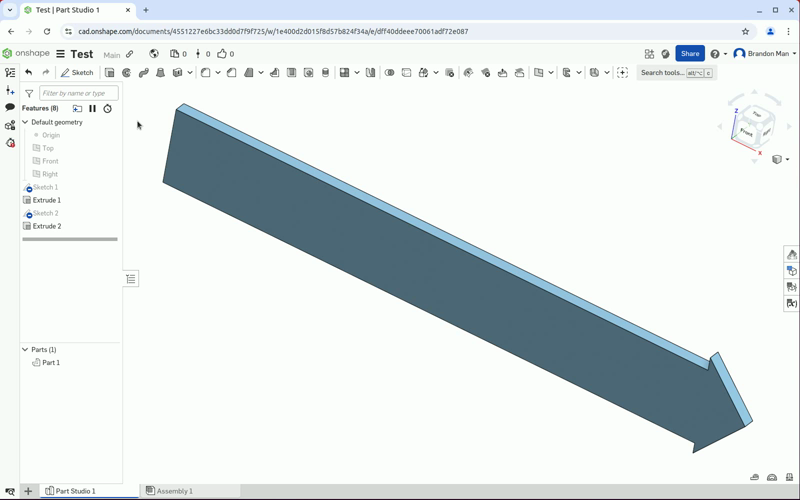
mouse_move(73, 189)
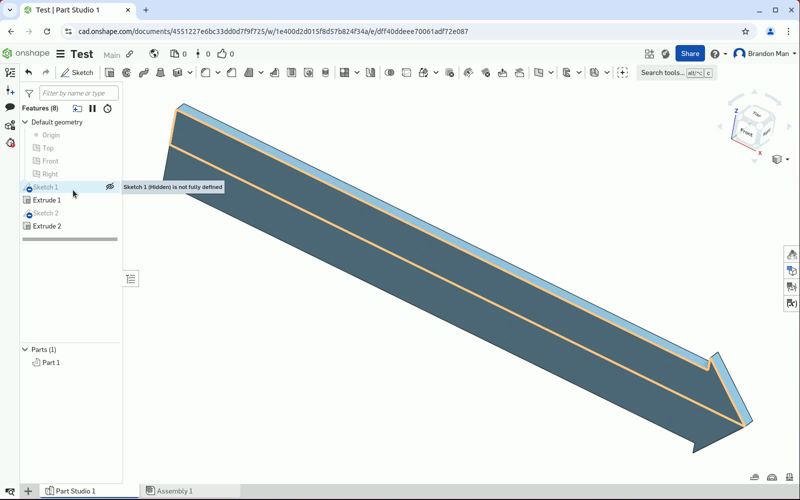
click(73, 189)